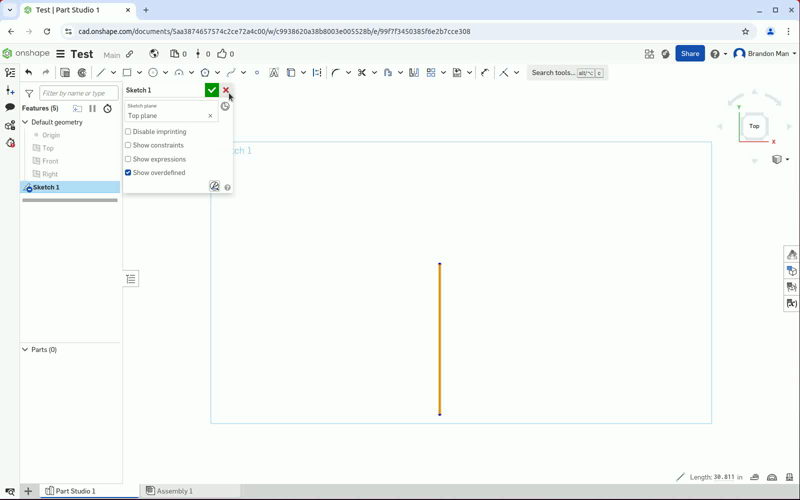
key(shift+h)
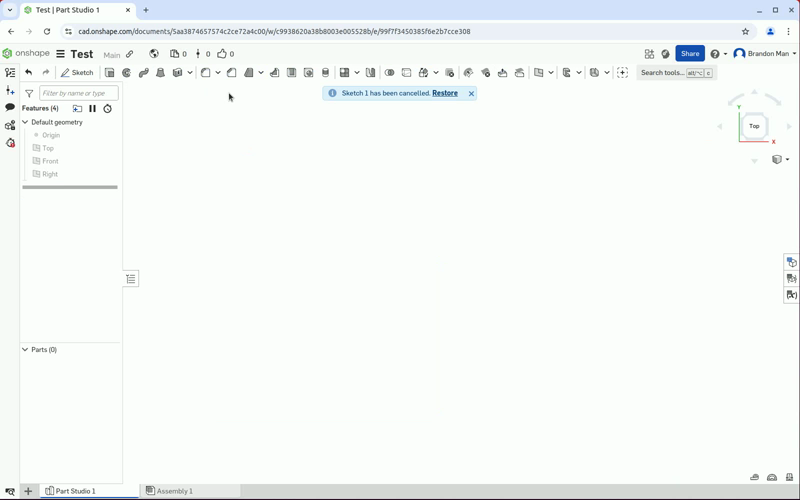
mouse_move(73, 352)
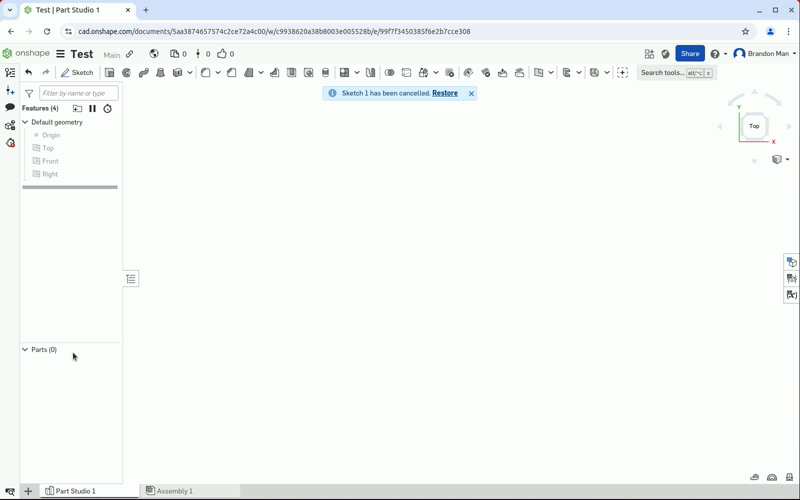
key(y)
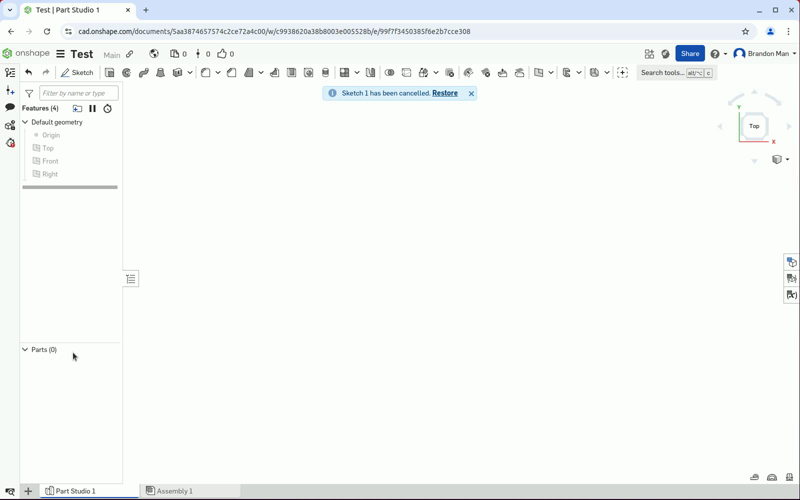
key(shift+p)
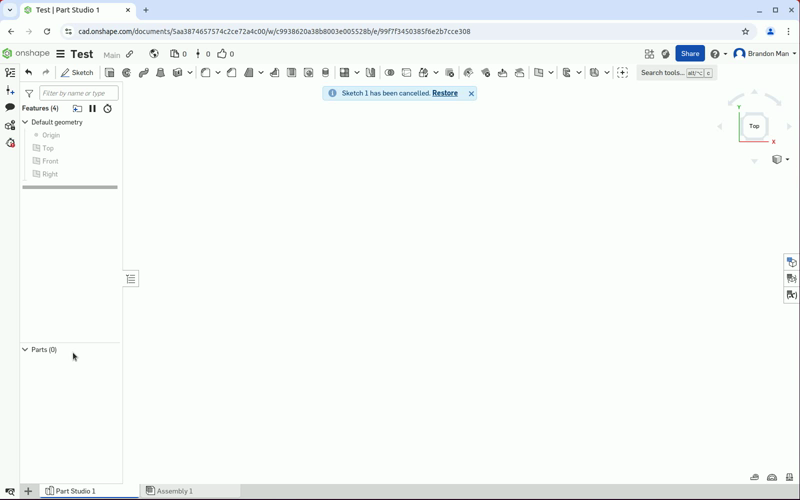
key(space)
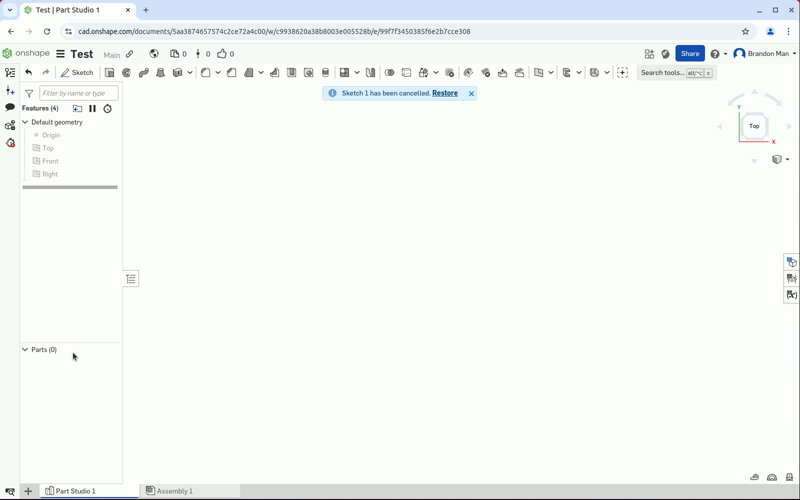
key_down(shift)
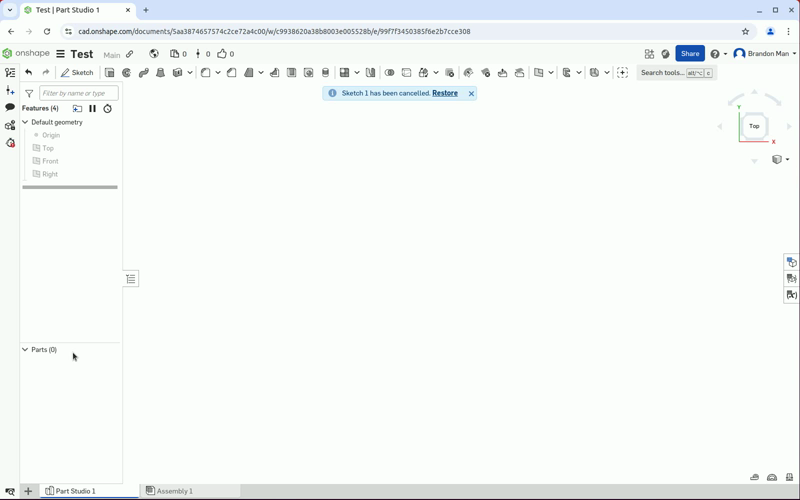
key(up)
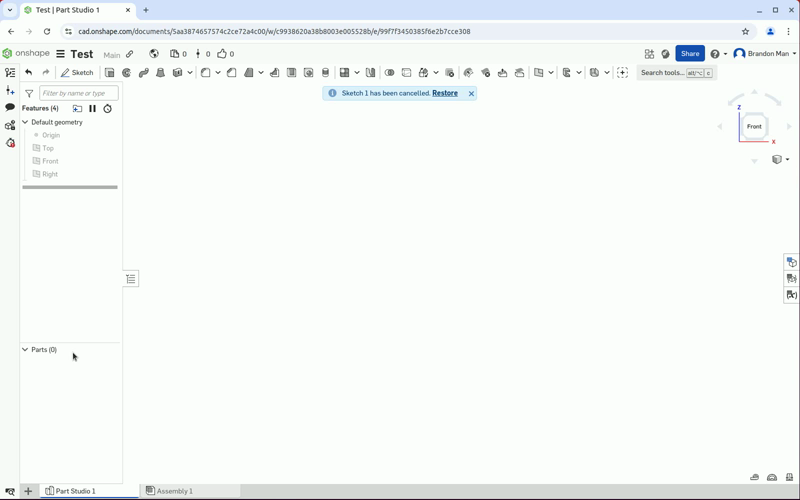
key_up(shift)
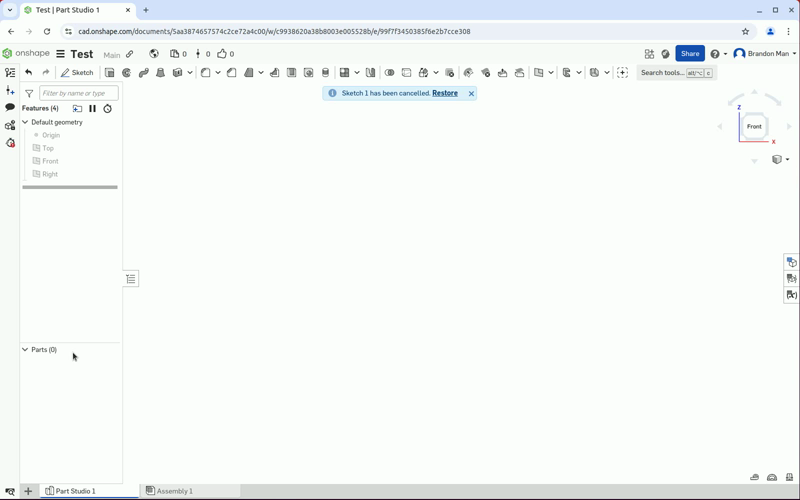
mouse_move(73, 352)
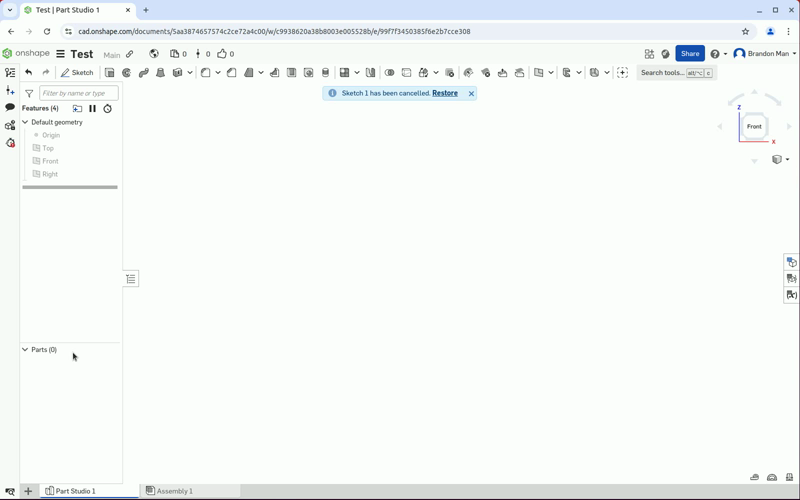
key(shift+y)
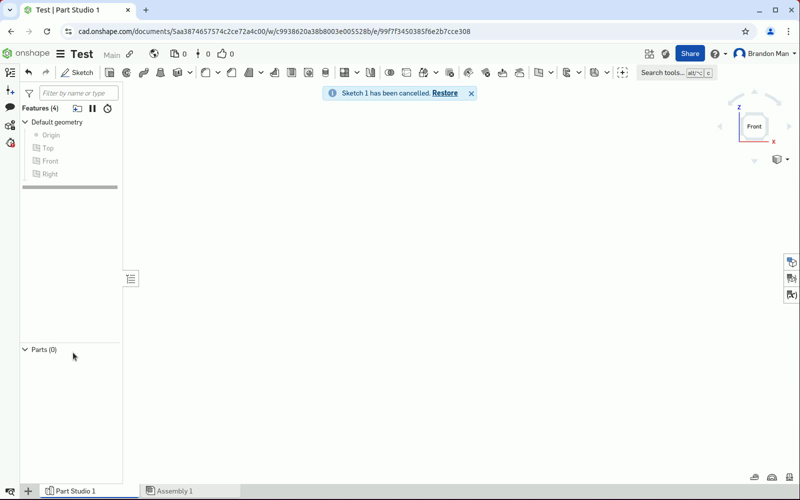
key(shift+s)
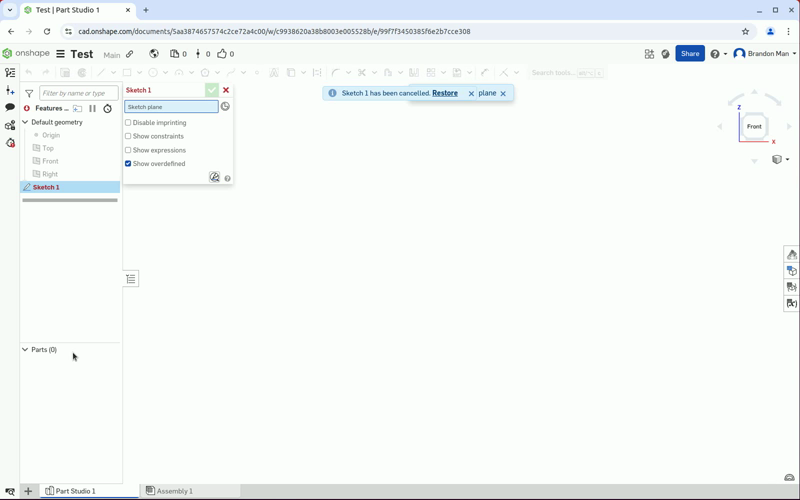
mouse_move(73, 163)
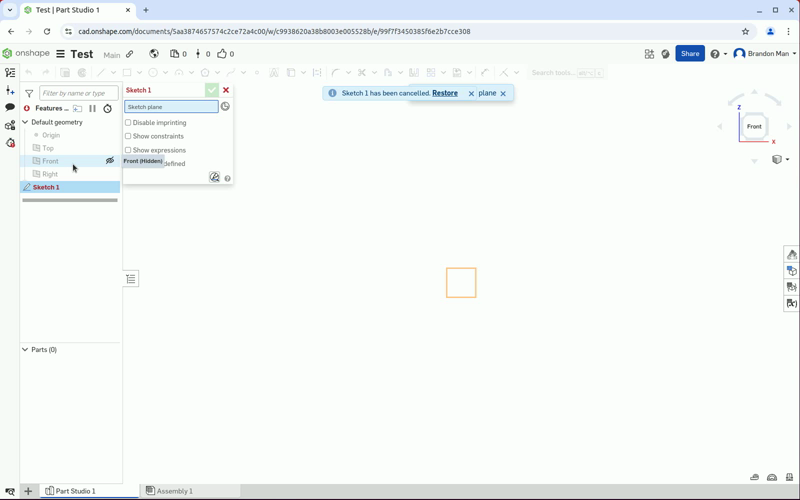
click(73, 163)
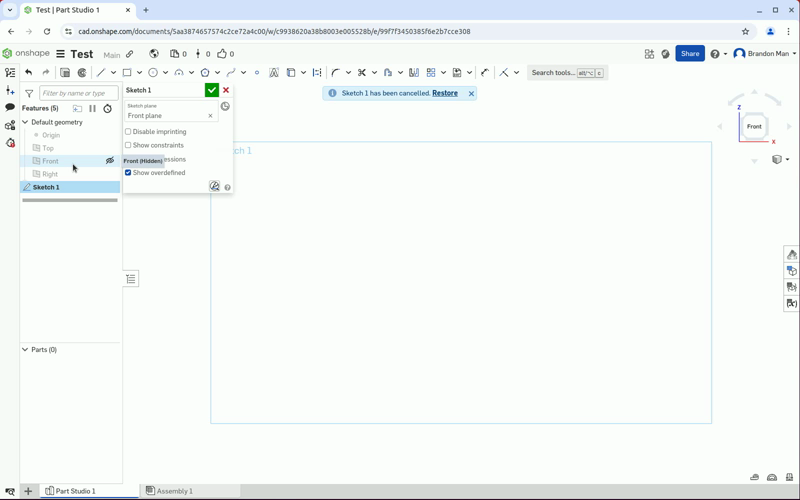
mouse_move(73, 352)
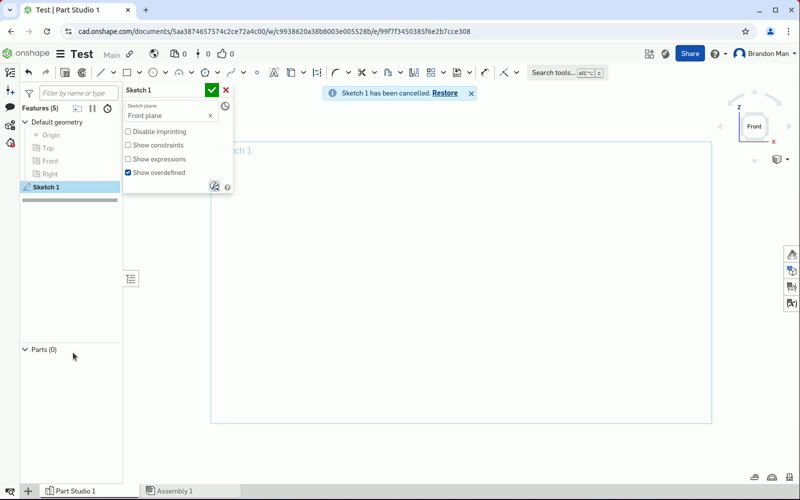
key(y)
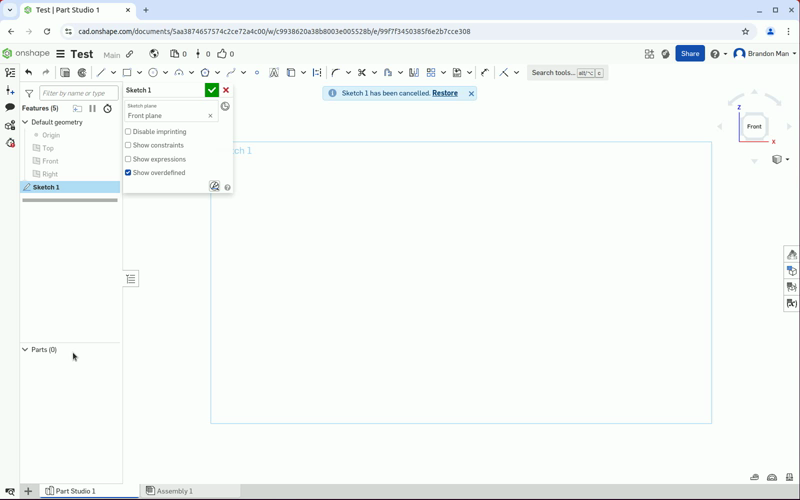
key(l)
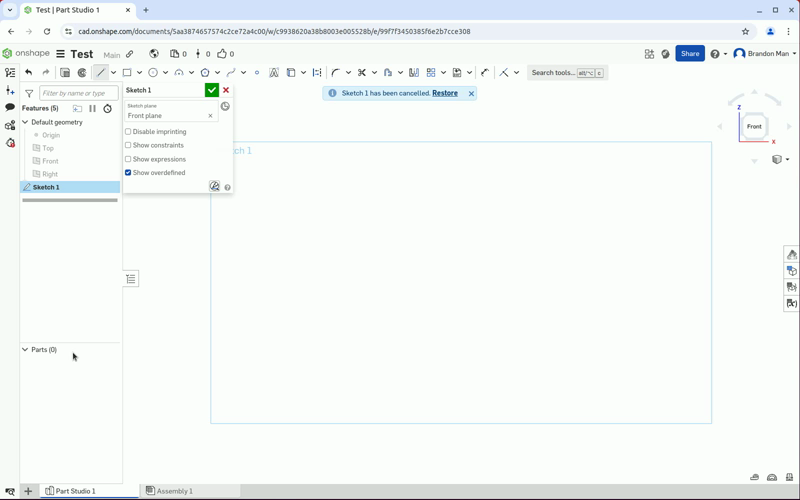
key_down(shift)
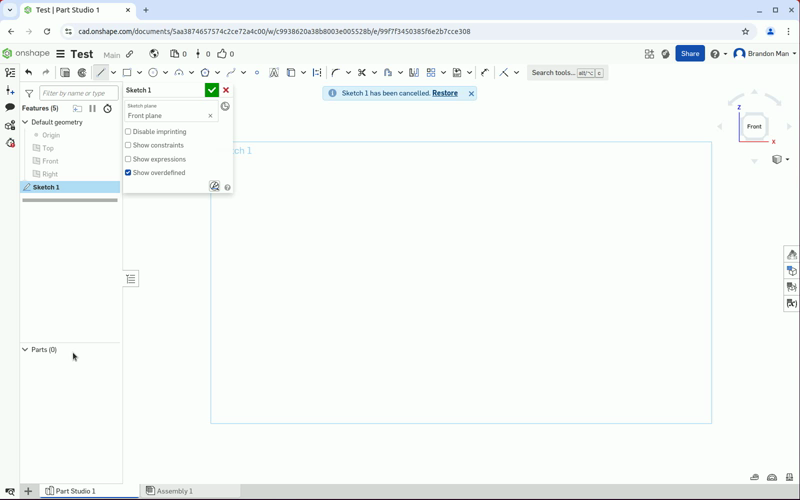
mouse_move(426, 249)
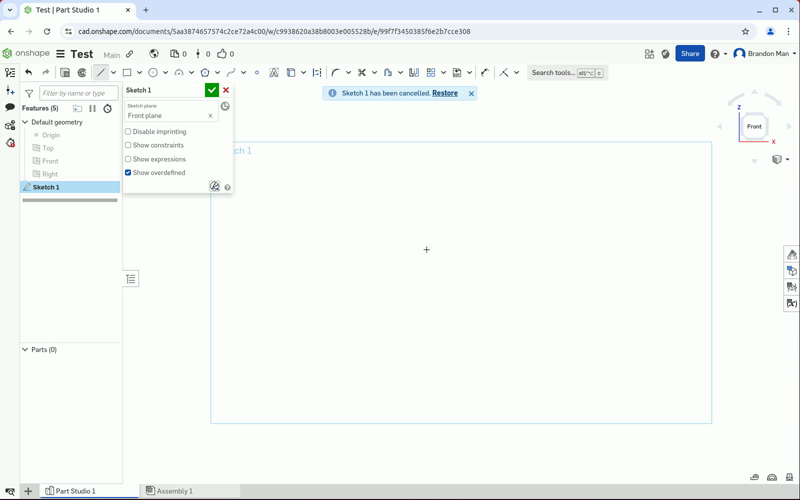
click(426, 249)
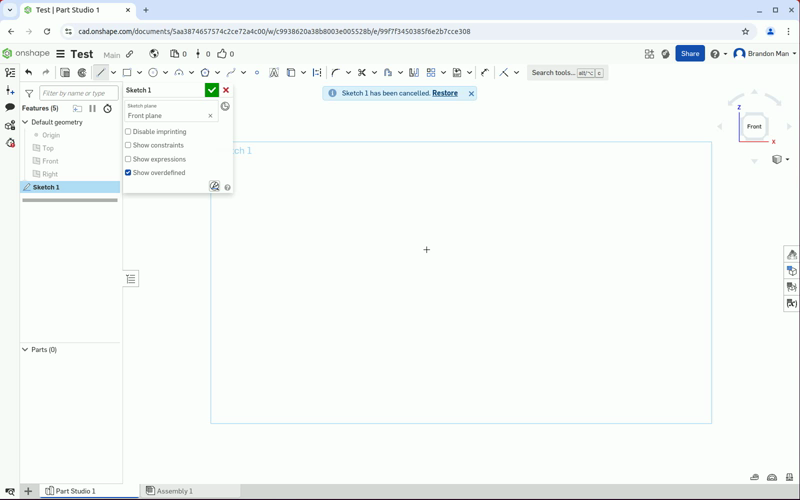
key_up(shift)
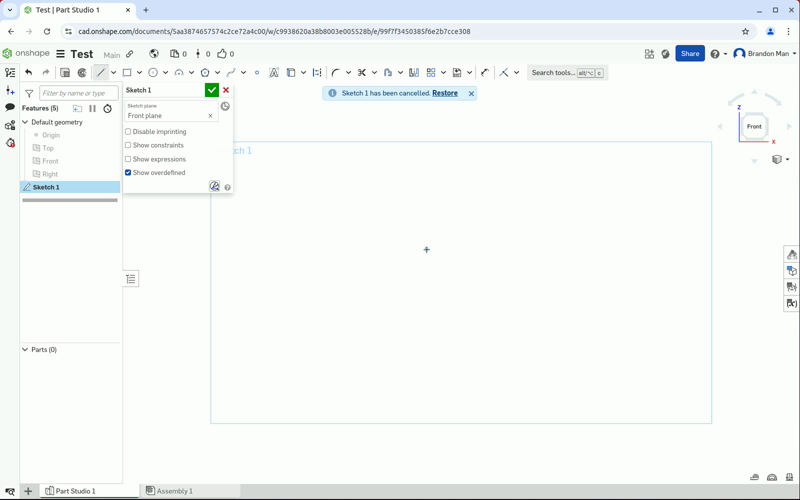
key_down(shift)
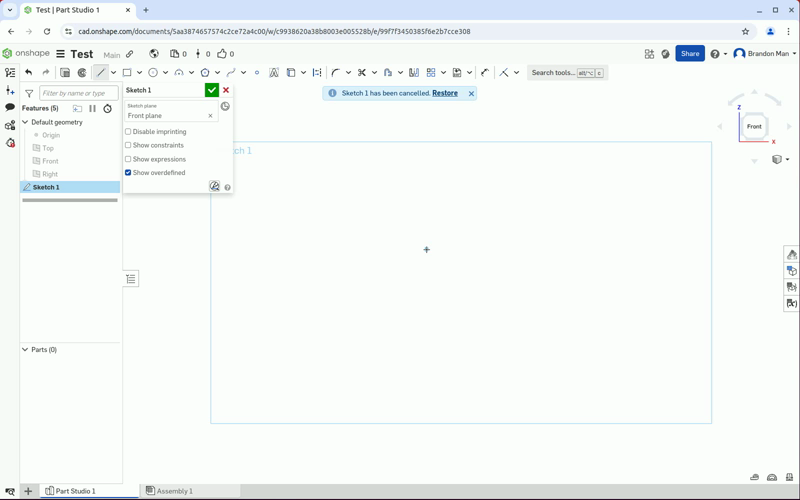
mouse_move(456, 249)
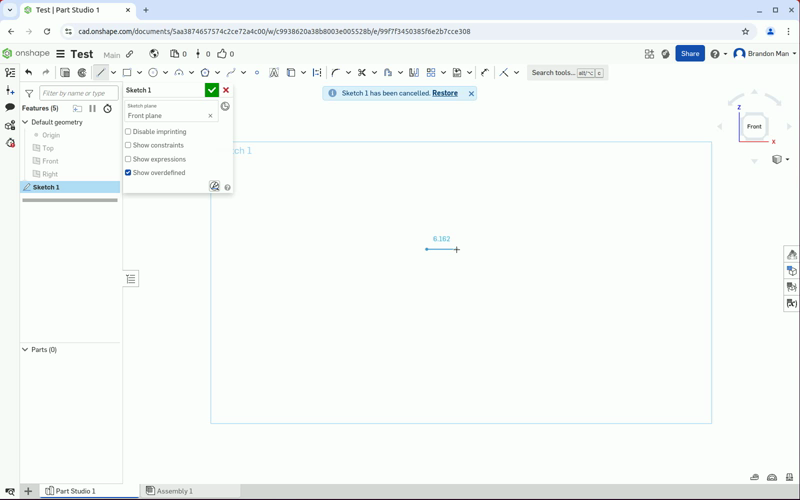
mouse_move(429, 251)
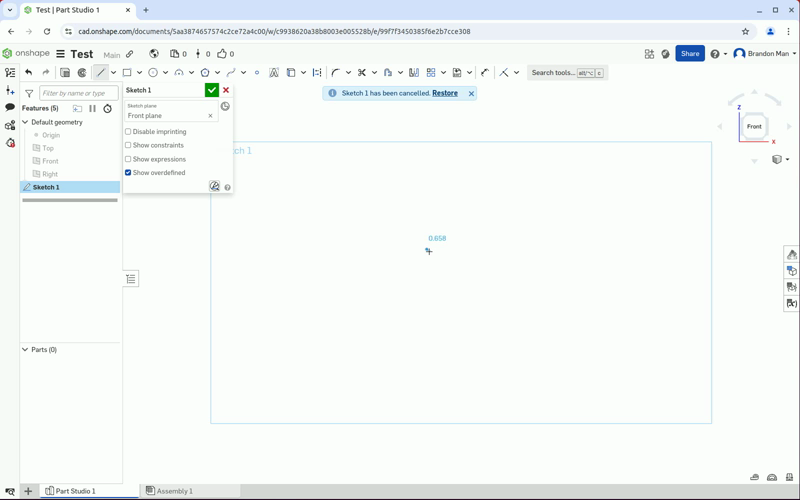
scroll(6)
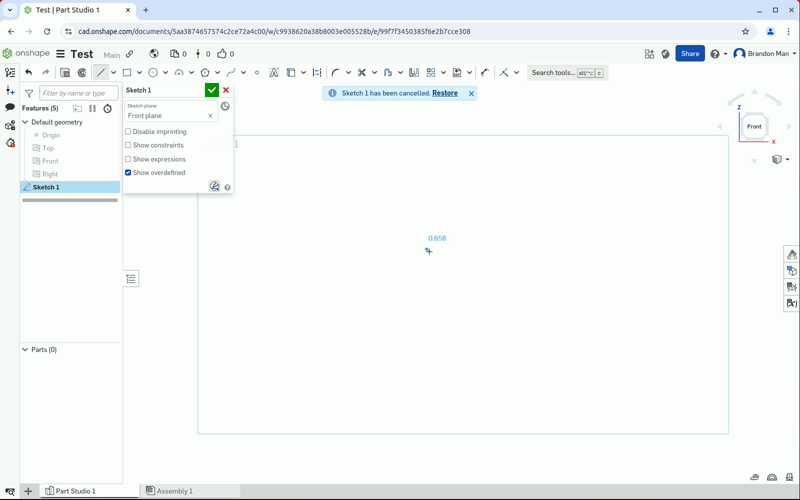
scroll(6)
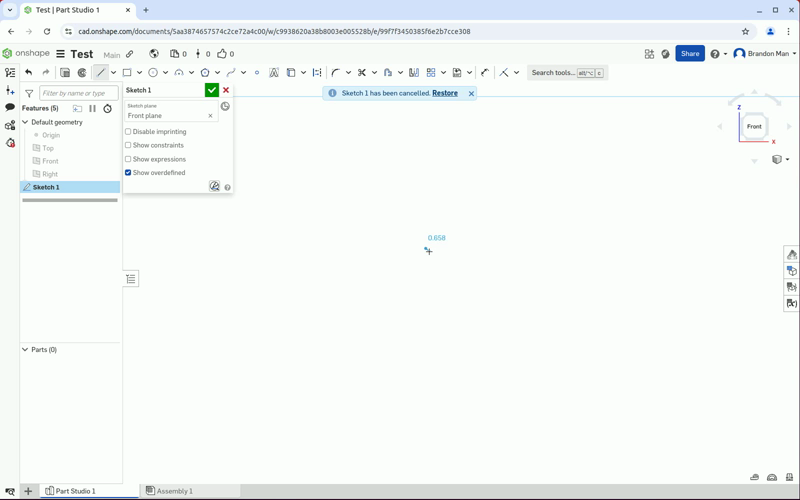
scroll(6)
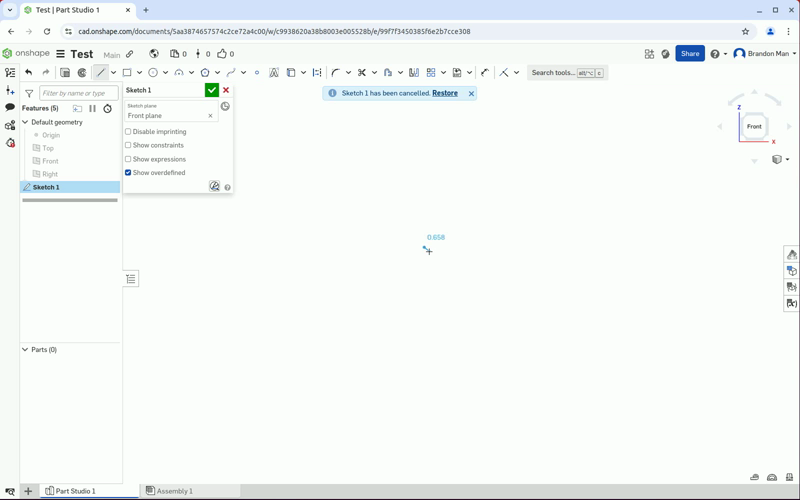
scroll(6)
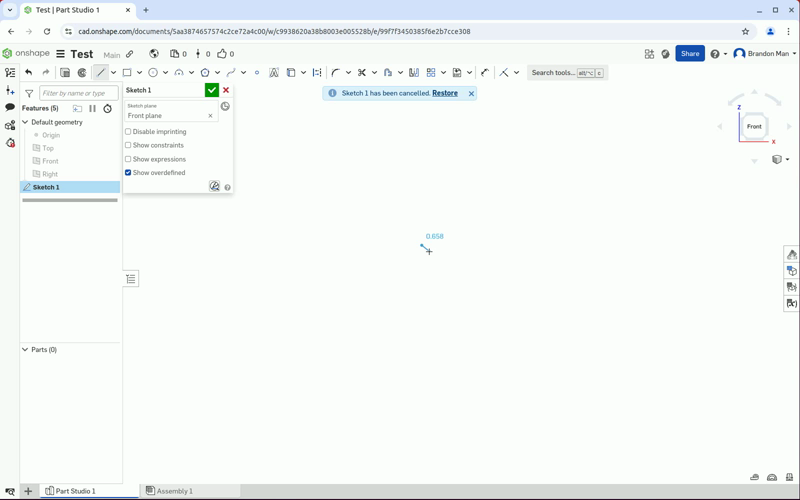
scroll(6)
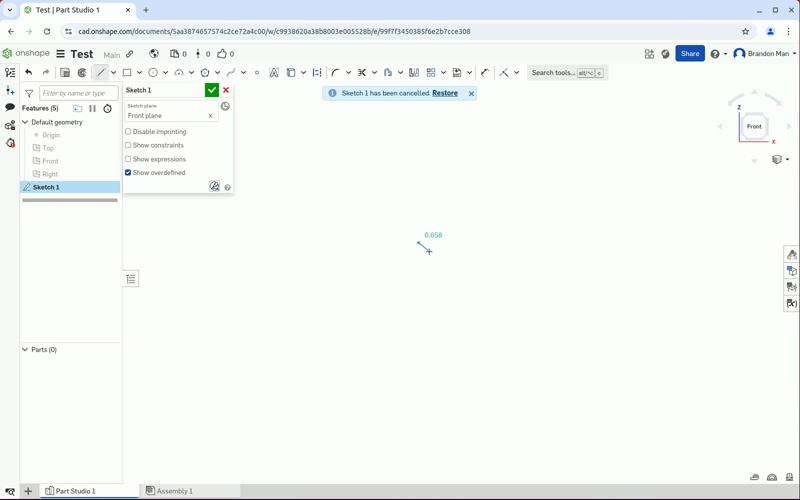
scroll(6)
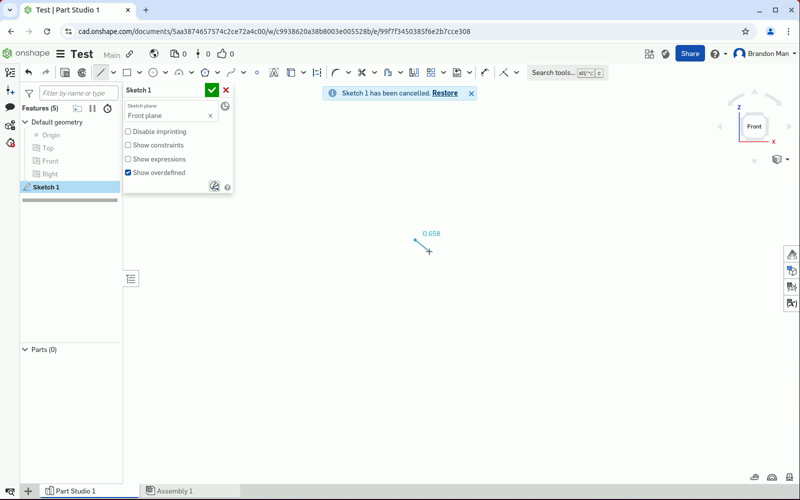
scroll(6)
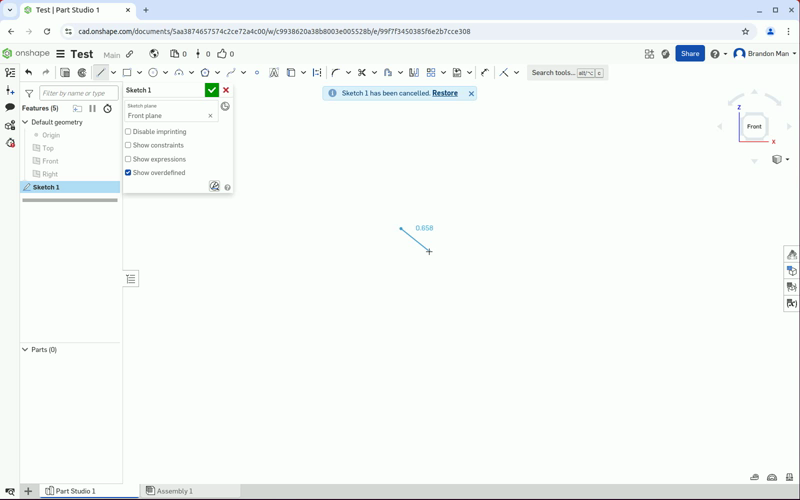
click(429, 251)
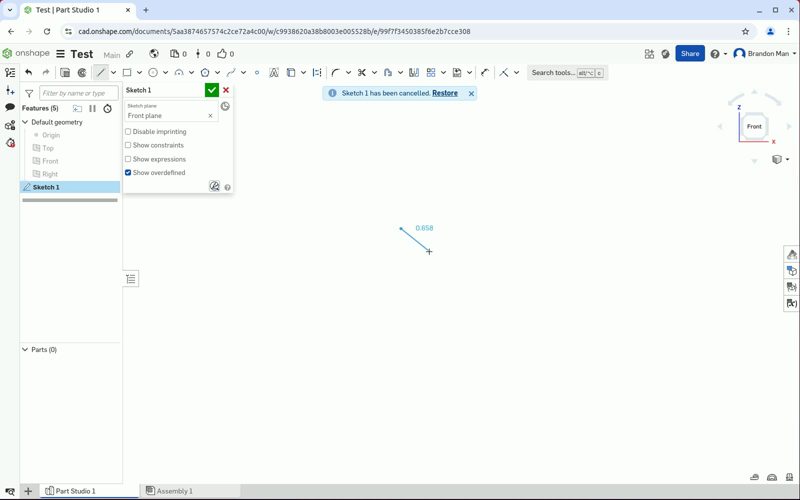
scroll(-6)
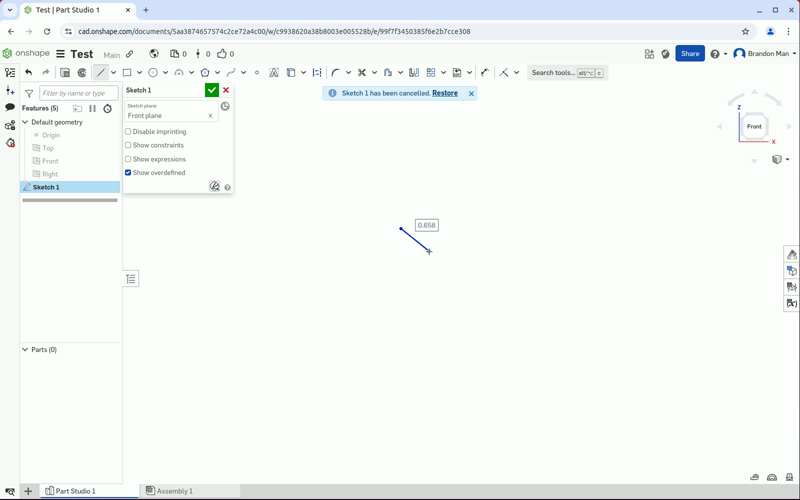
scroll(-6)
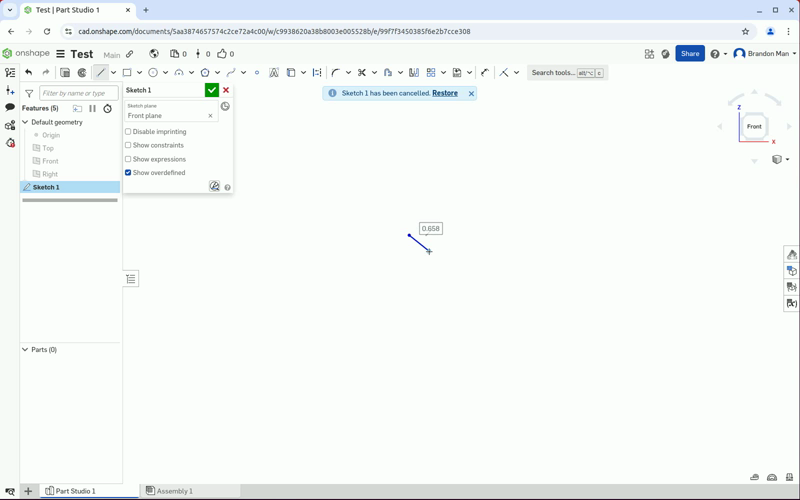
scroll(-6)
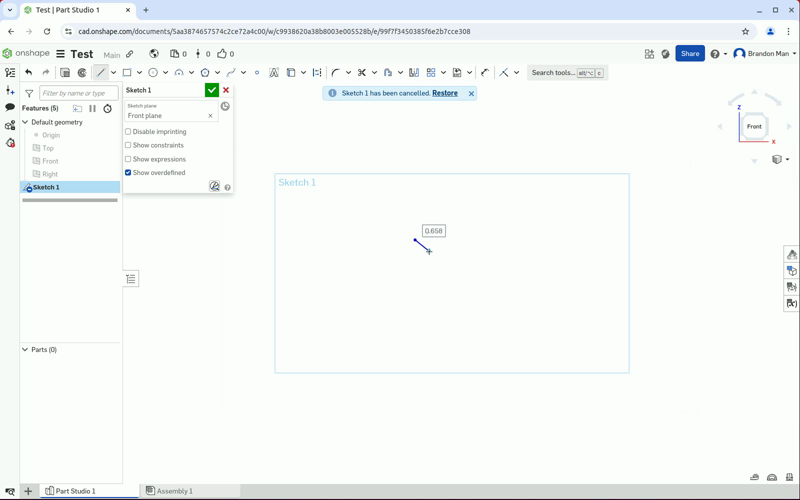
scroll(-6)
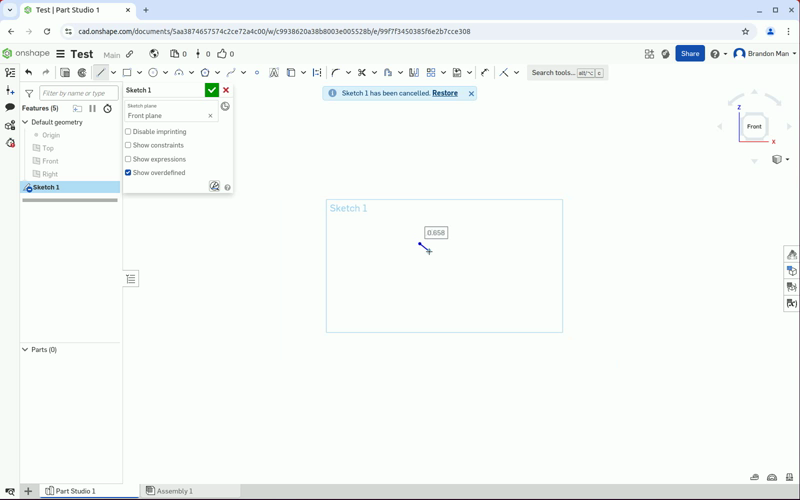
scroll(-6)
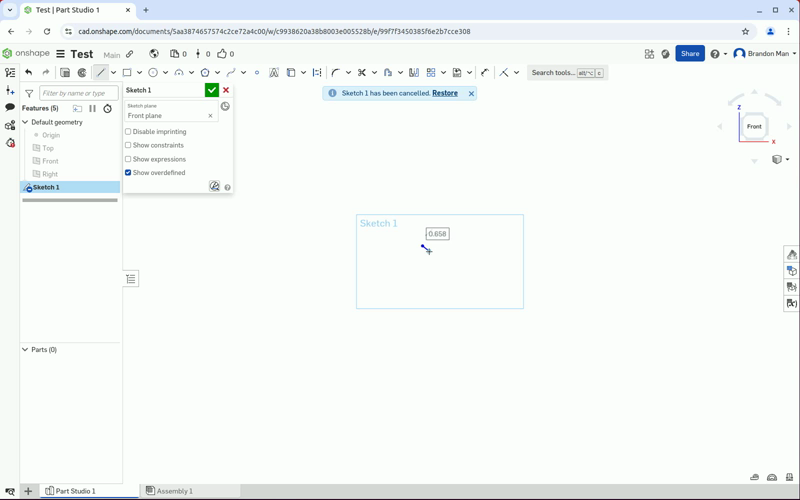
scroll(-6)
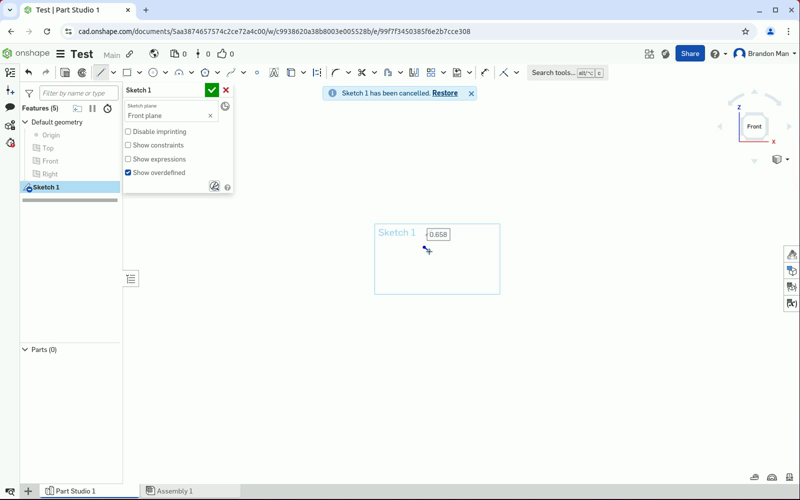
scroll(-6)
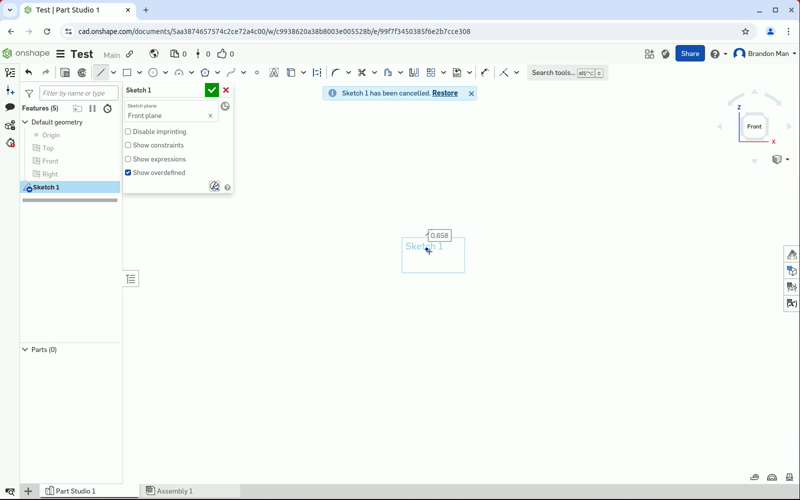
key_up(shift)
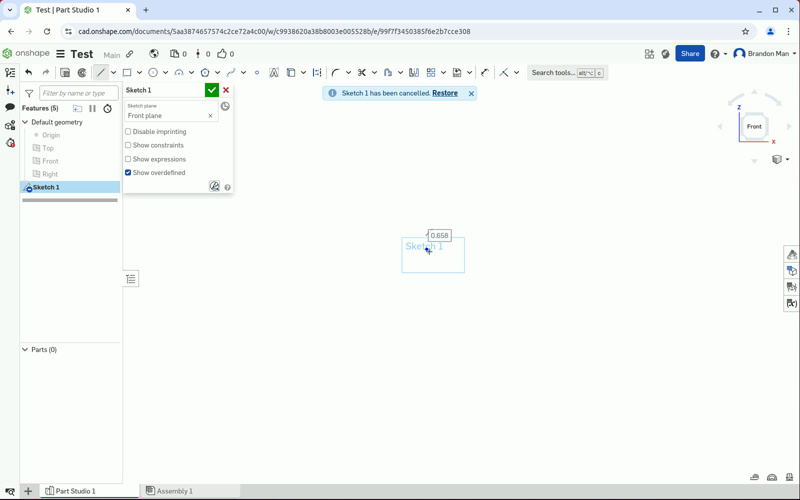
key_down(shift)
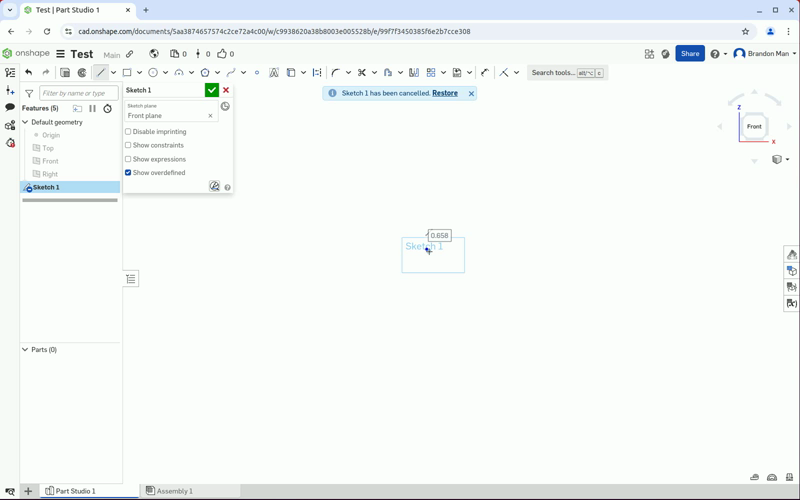
mouse_move(494, 251)
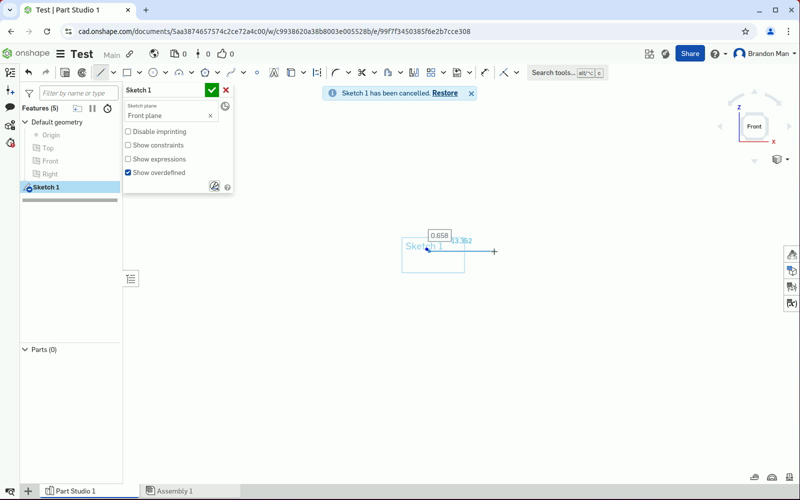
click(494, 251)
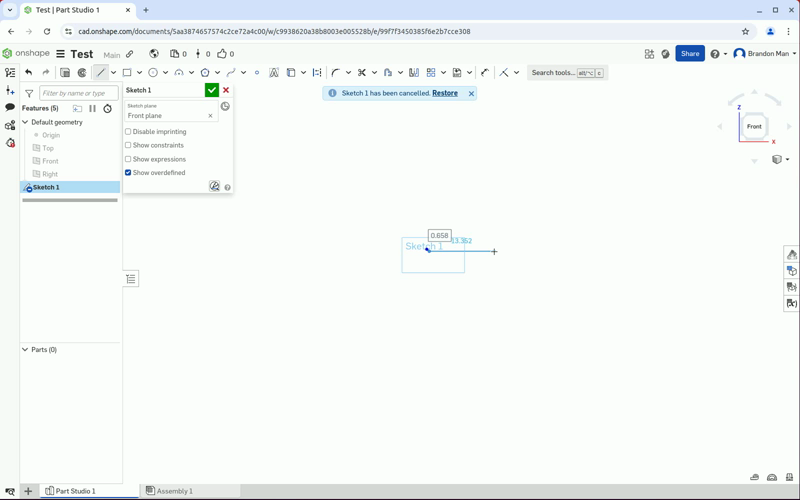
key_up(shift)
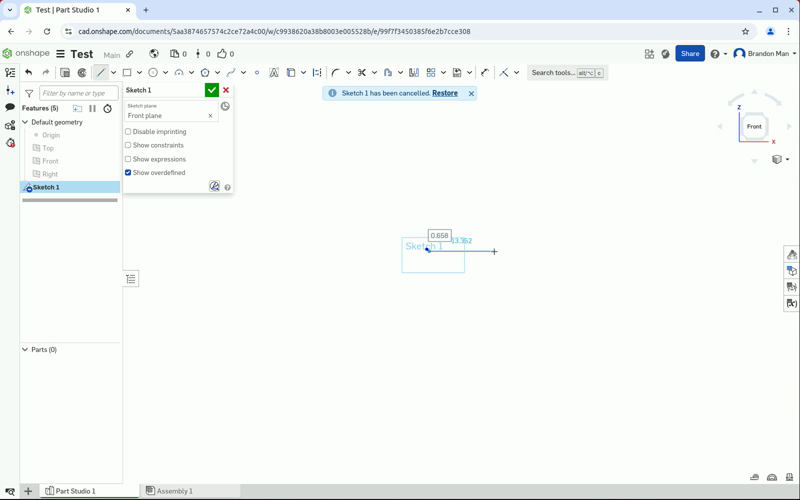
key_down(shift)
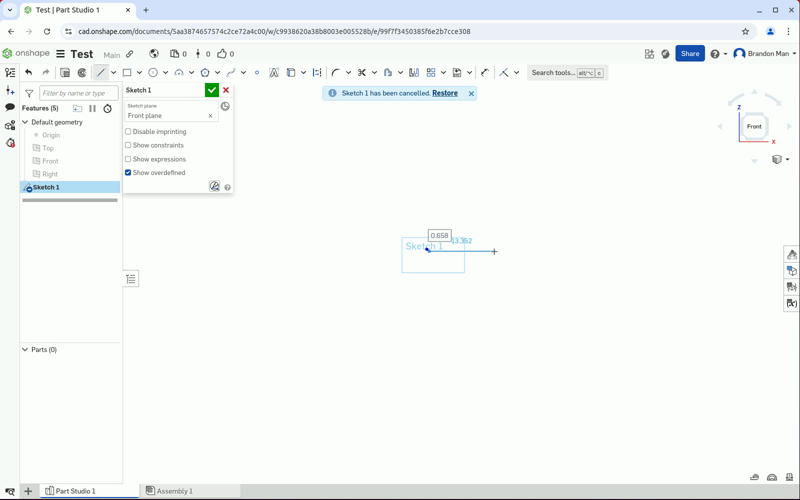
mouse_move(494, 316)
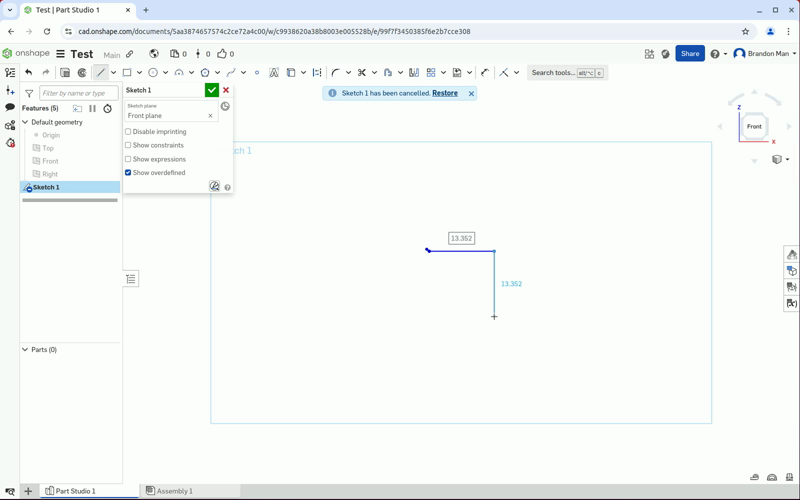
click(494, 316)
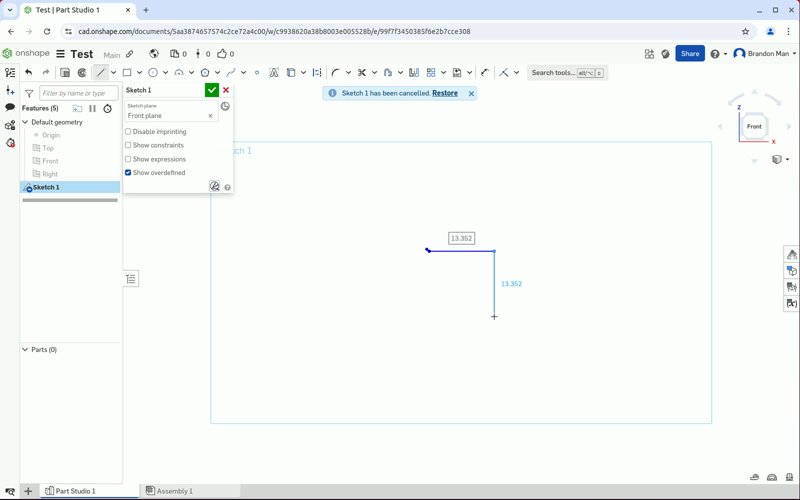
key_up(shift)
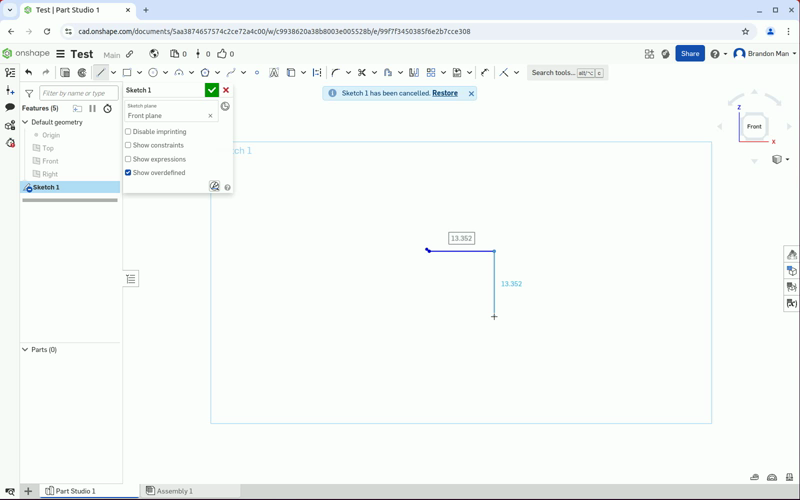
key_down(shift)
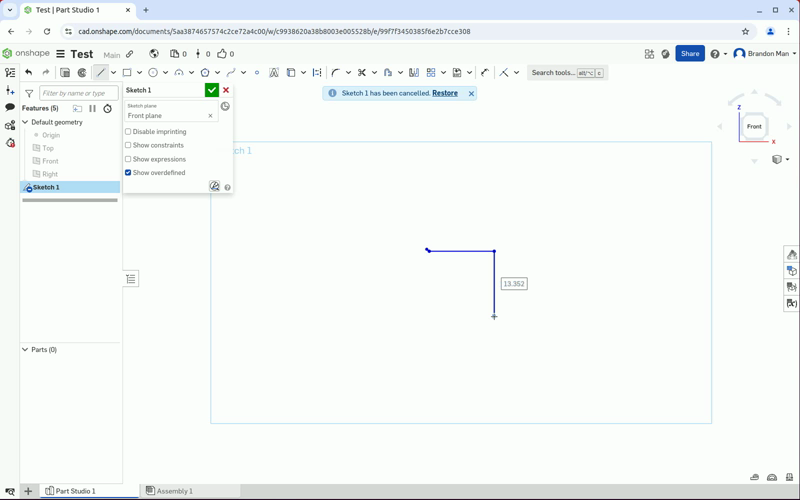
mouse_move(524, 316)
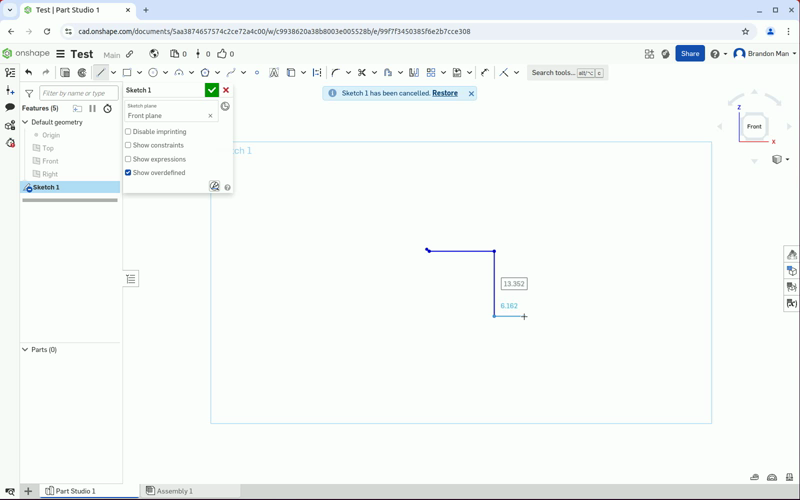
mouse_move(496, 318)
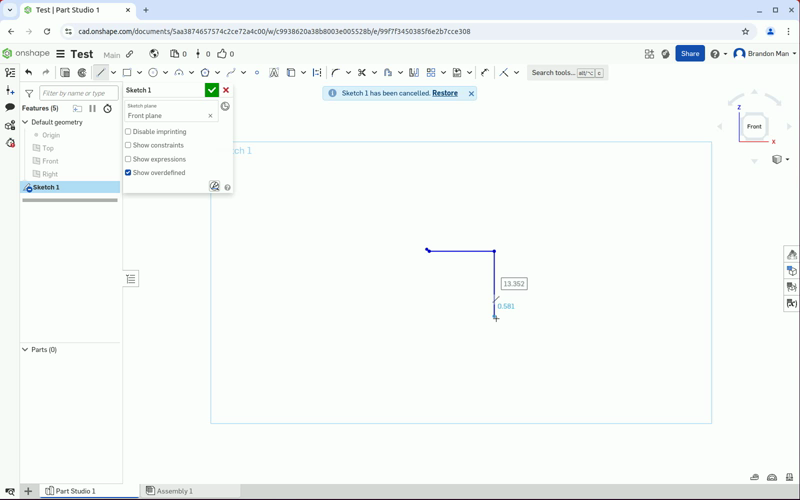
scroll(6)
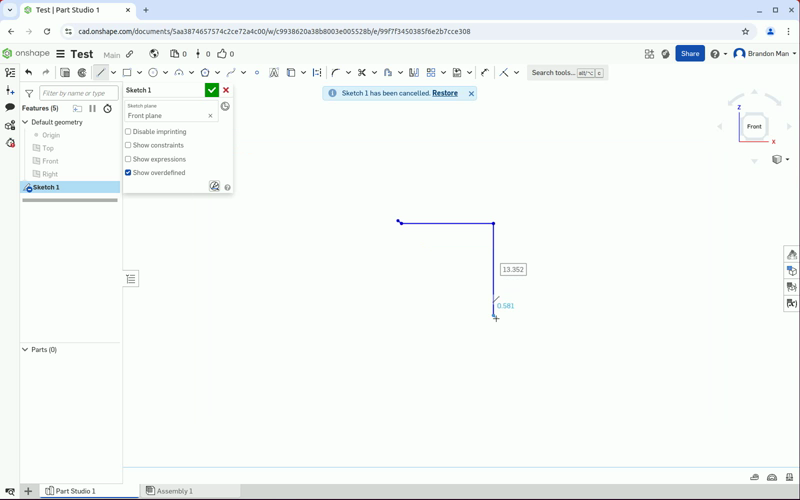
scroll(6)
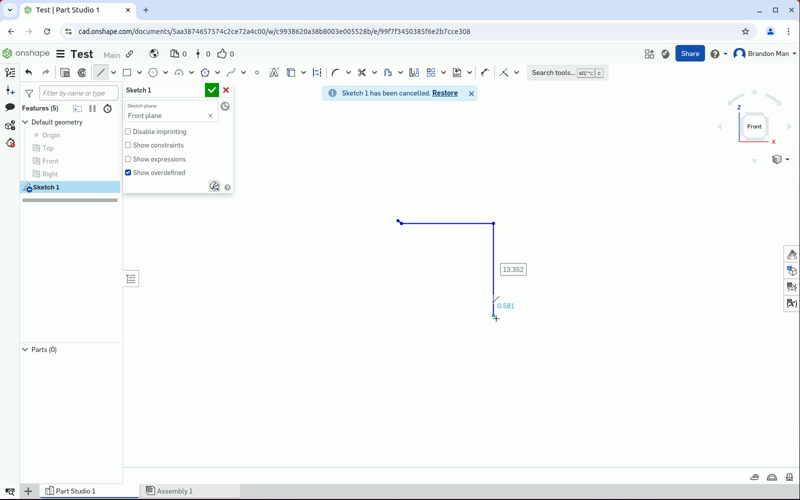
scroll(6)
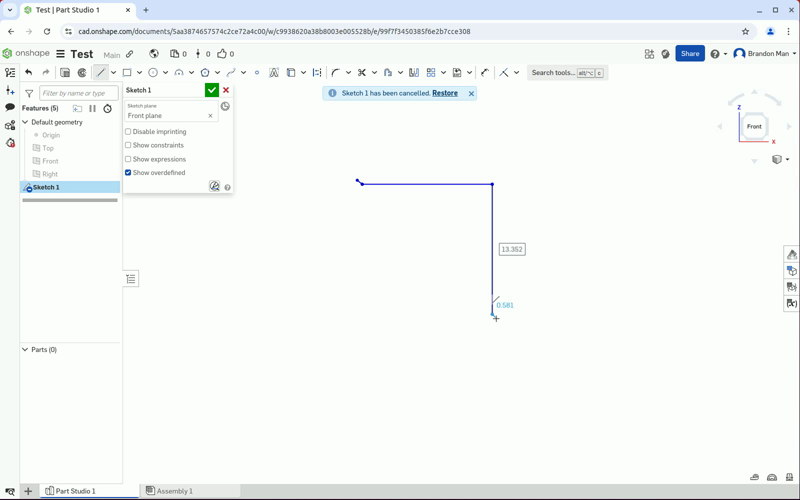
scroll(6)
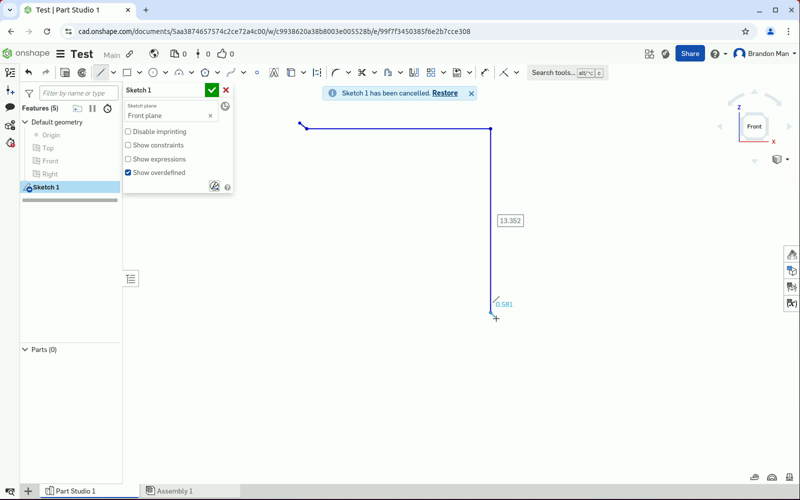
scroll(6)
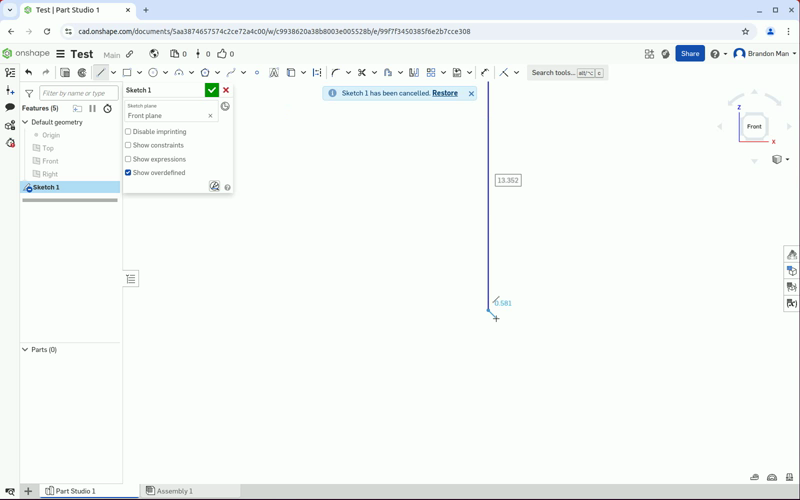
scroll(6)
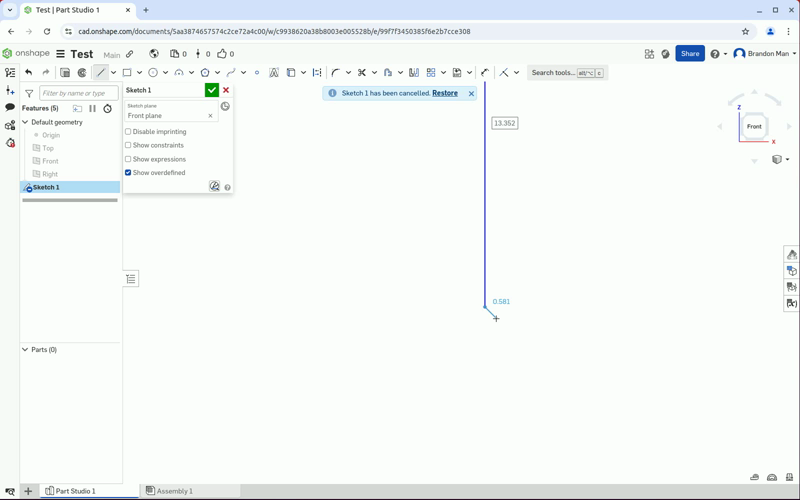
scroll(6)
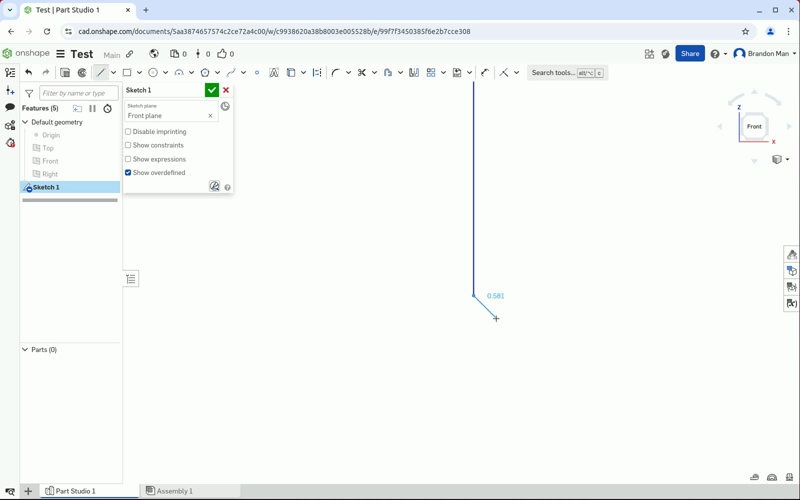
click(496, 318)
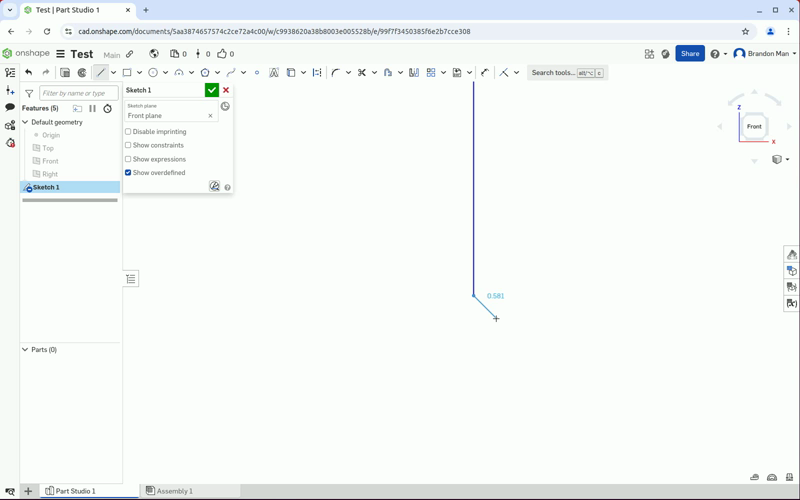
scroll(-6)
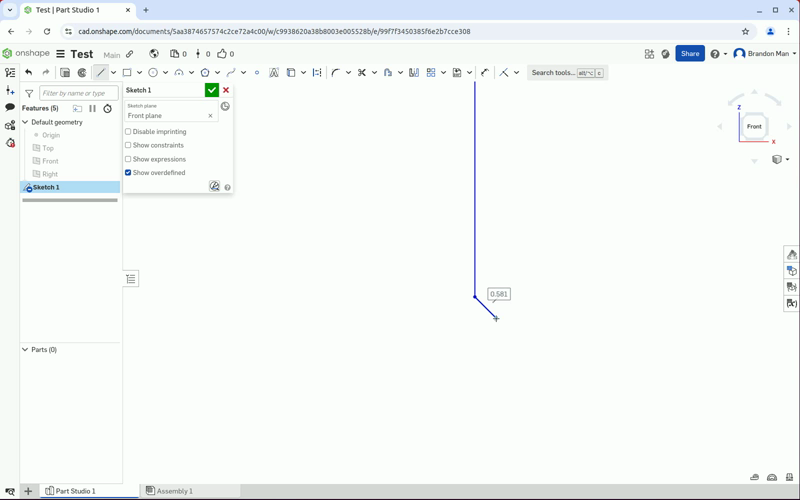
scroll(-6)
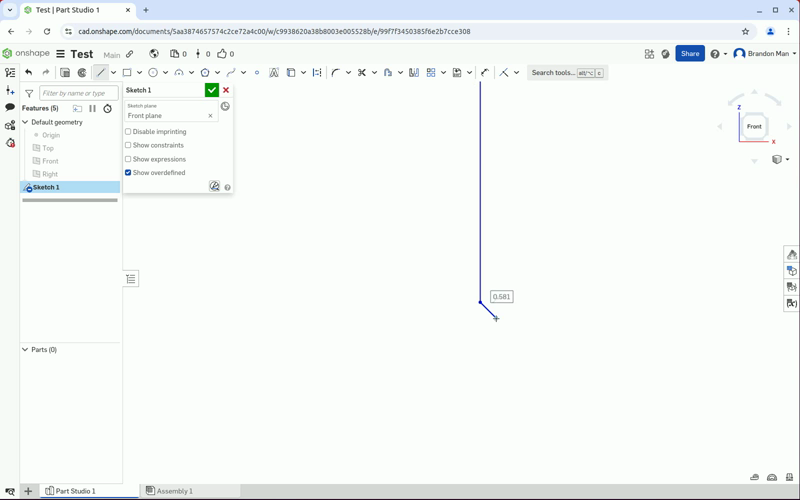
scroll(-6)
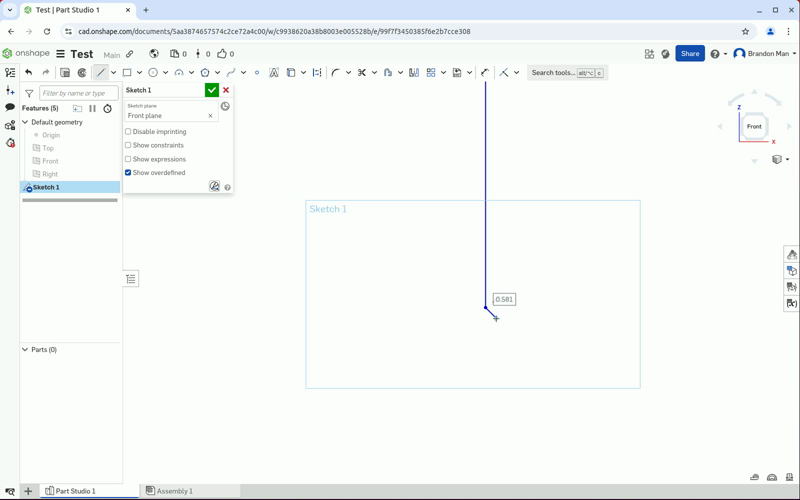
scroll(-6)
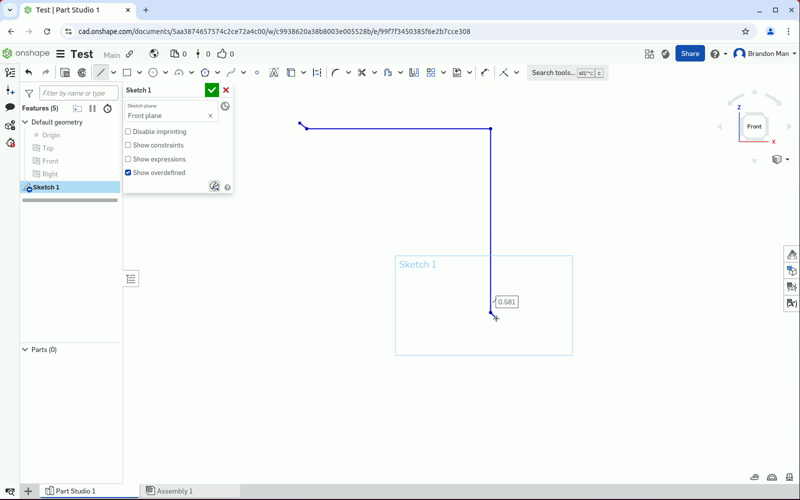
scroll(-6)
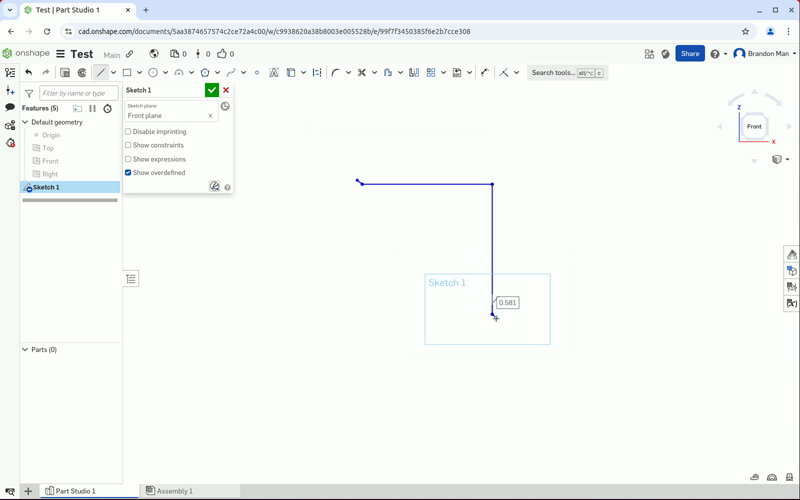
scroll(-6)
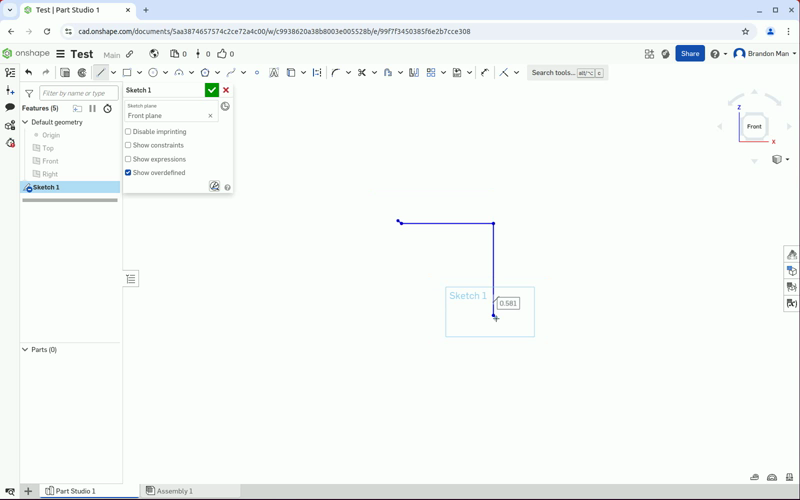
scroll(-6)
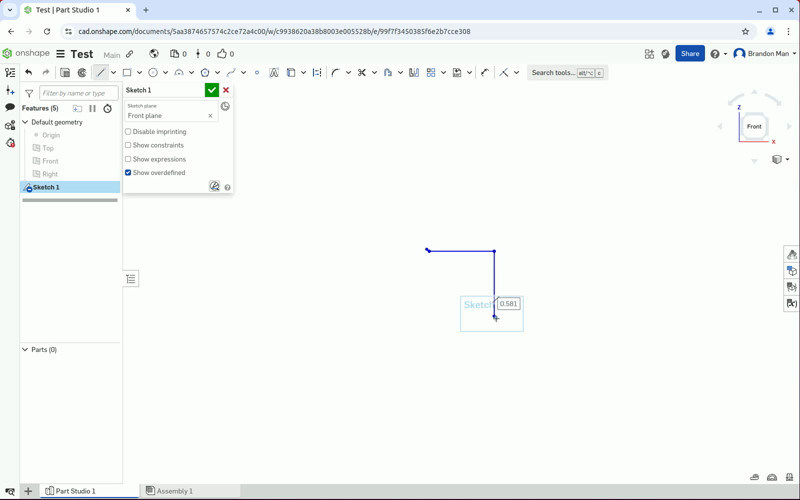
key_up(shift)
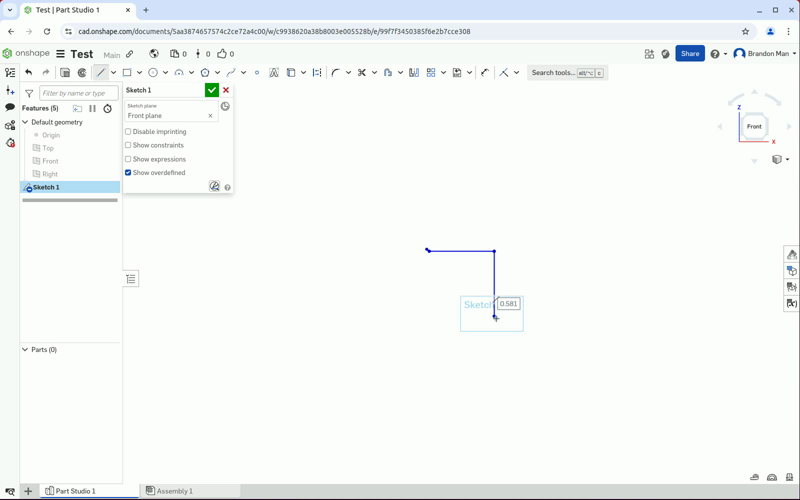
key_down(shift)
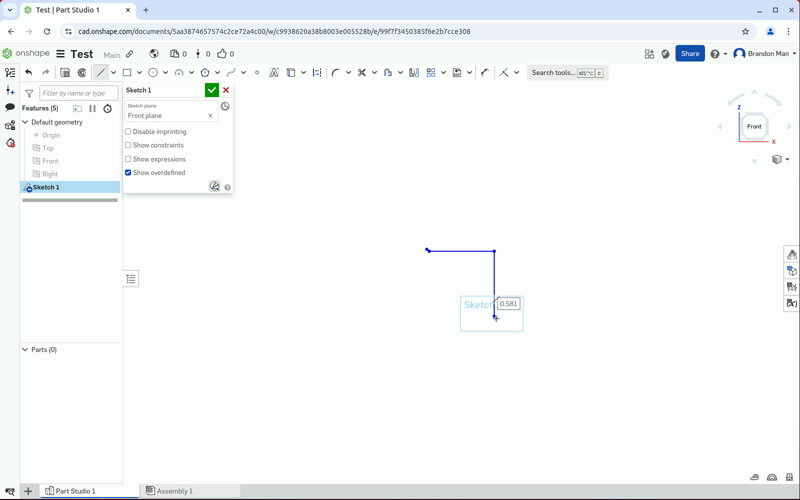
mouse_move(496, 249)
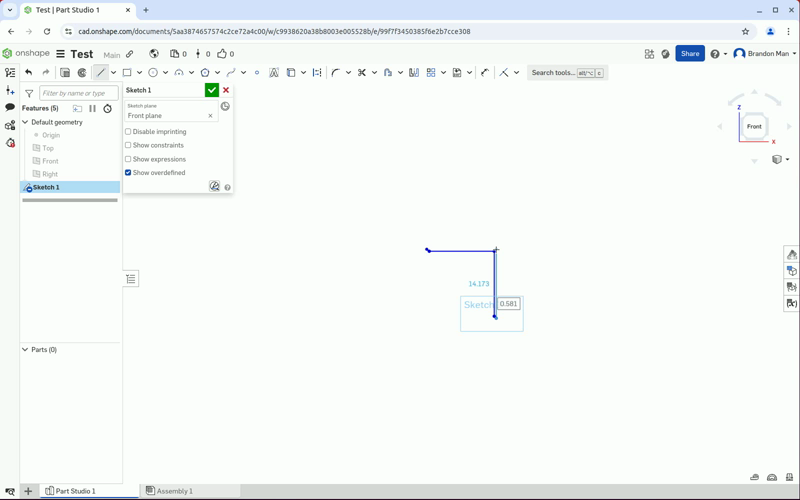
scroll(6)
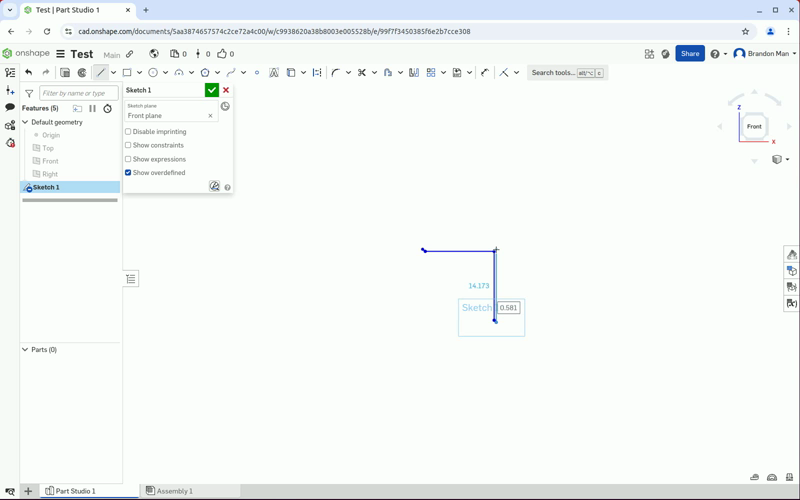
scroll(6)
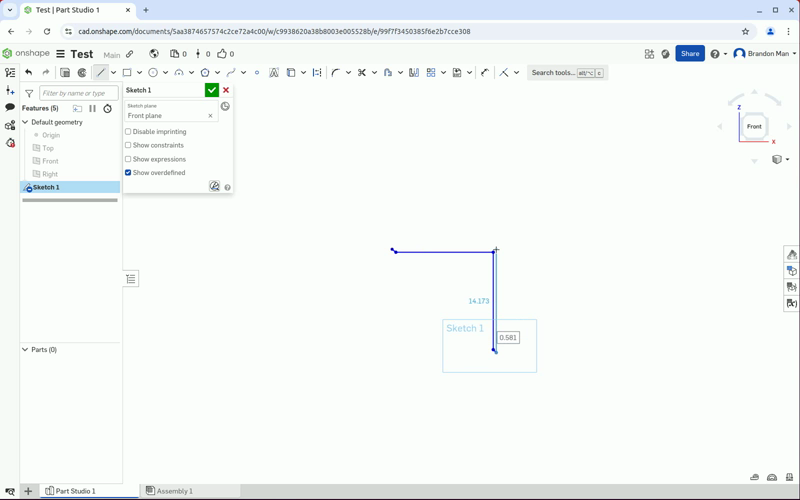
scroll(6)
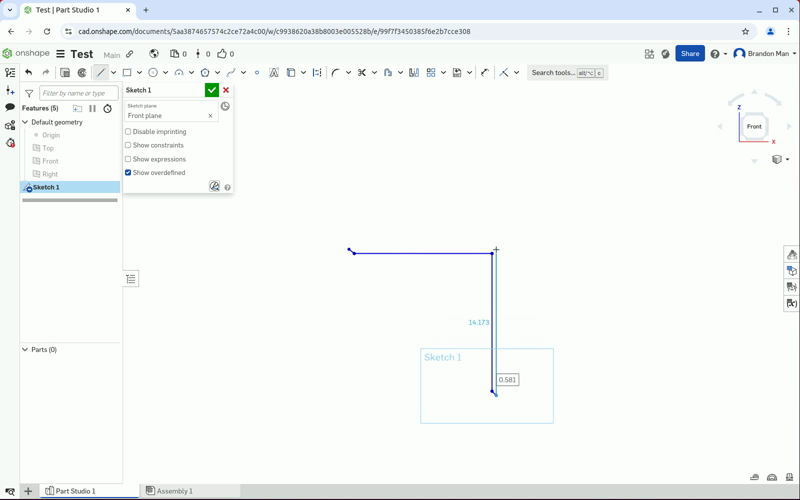
scroll(6)
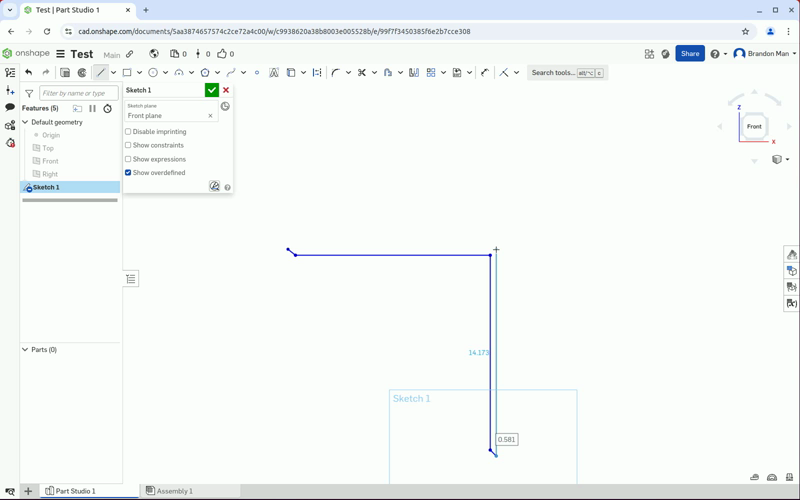
scroll(6)
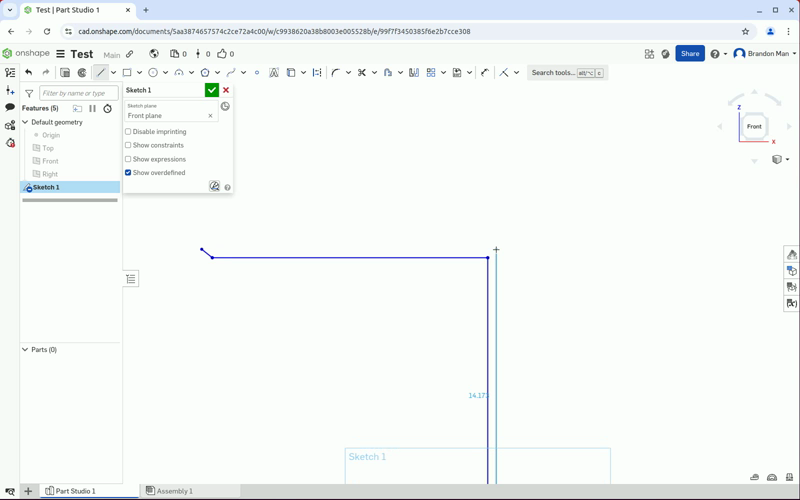
scroll(6)
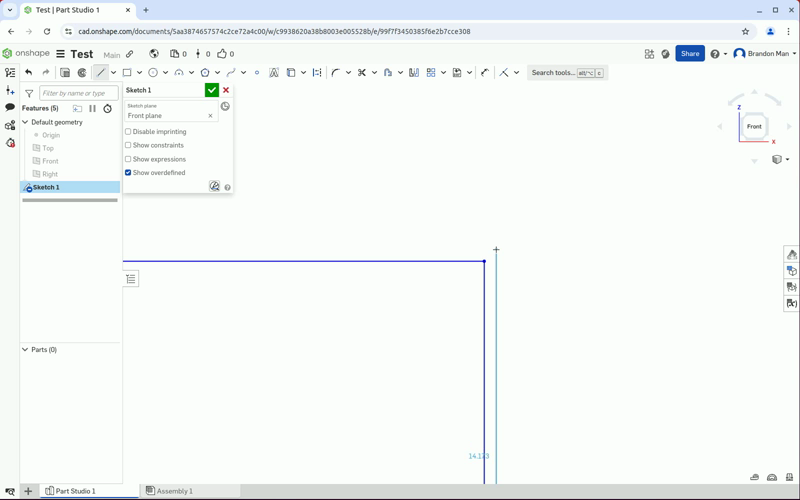
scroll(6)
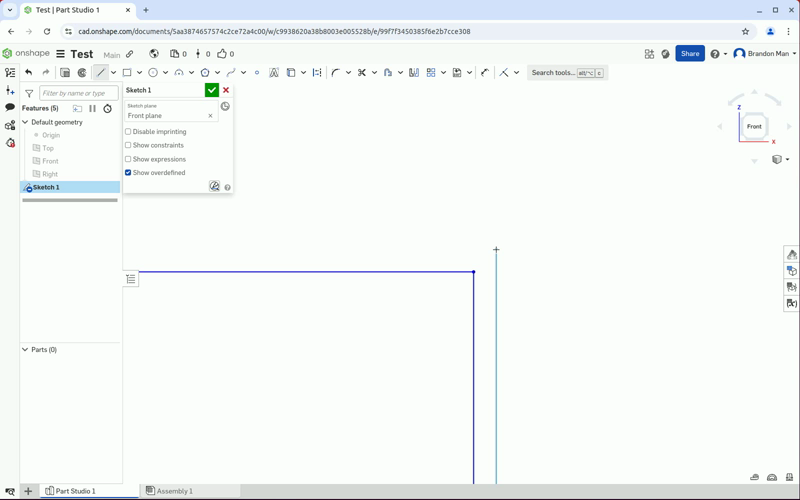
click(496, 249)
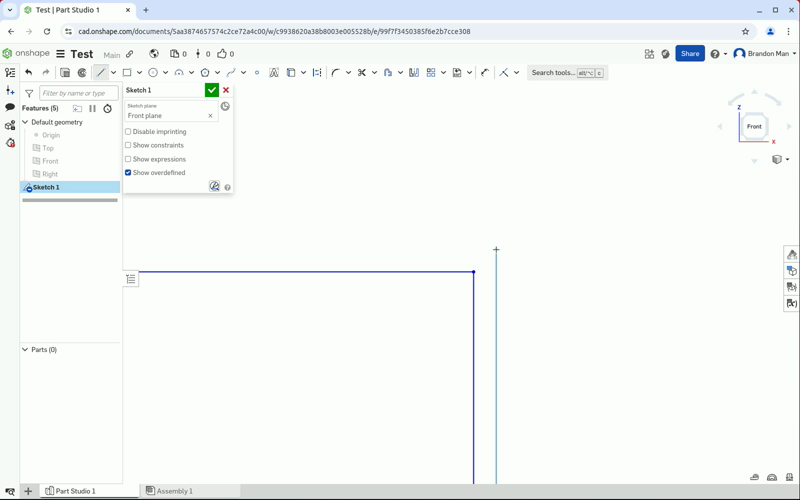
scroll(-6)
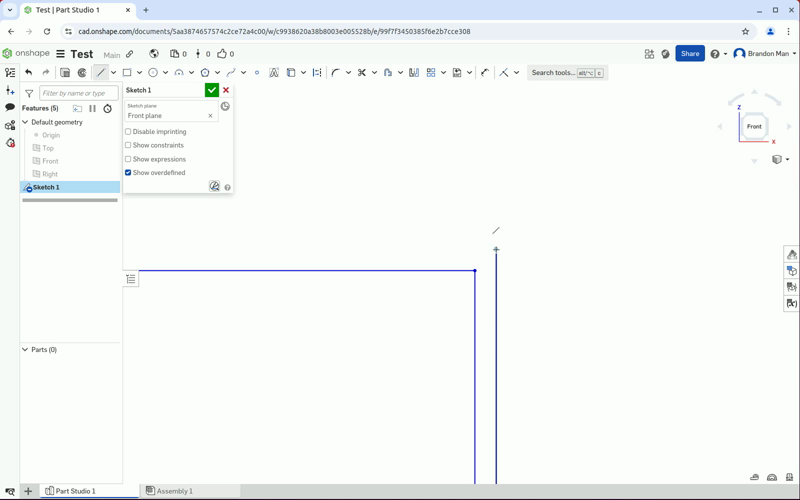
scroll(-6)
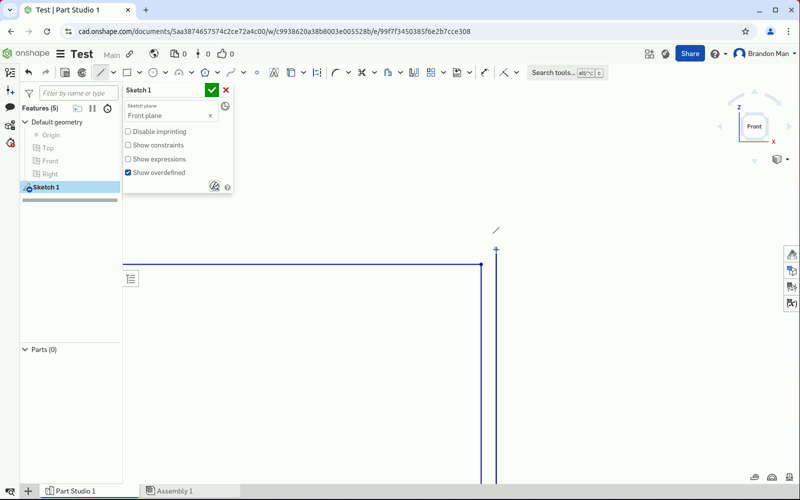
scroll(-6)
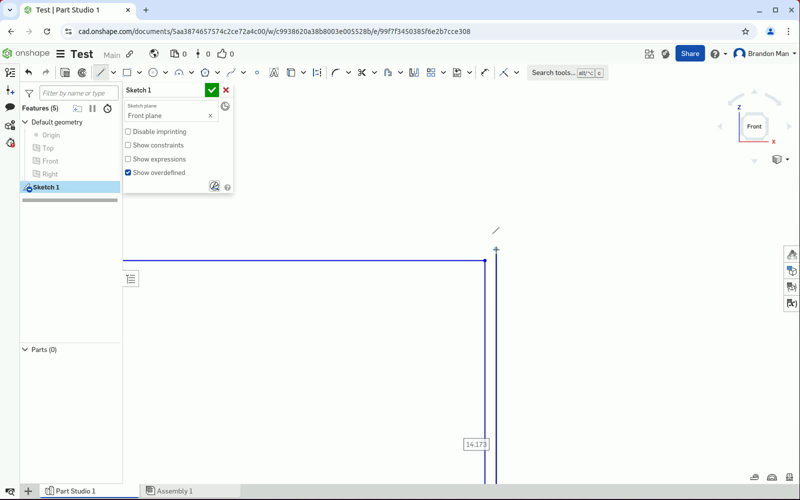
scroll(-6)
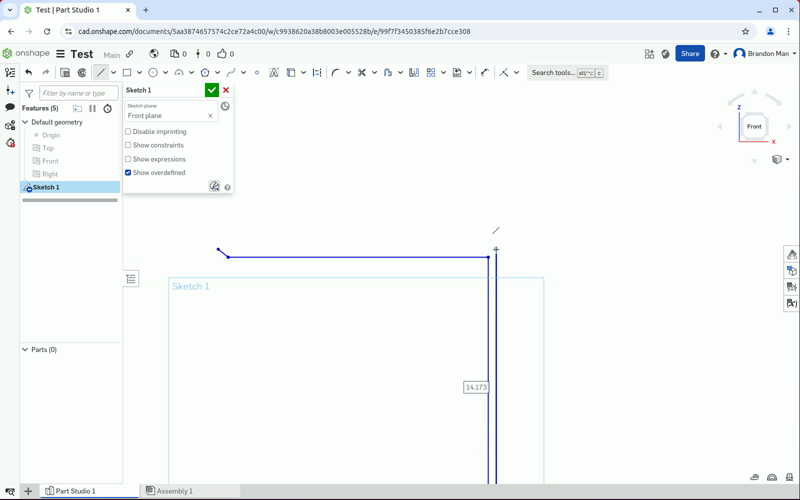
scroll(-6)
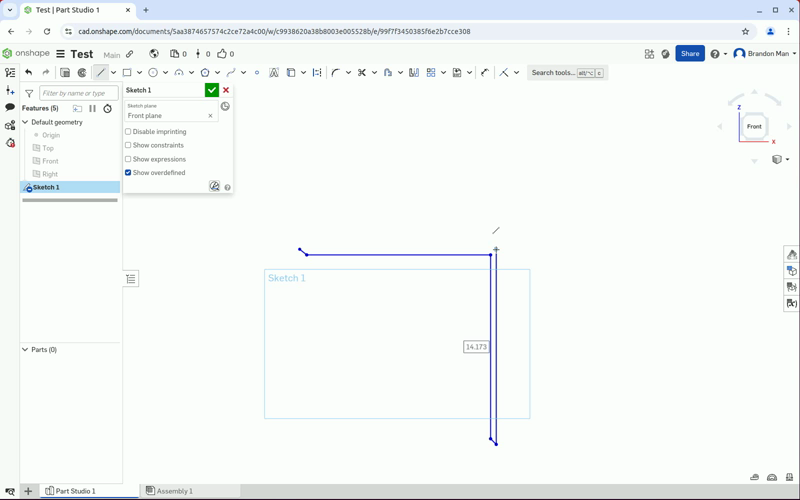
scroll(-6)
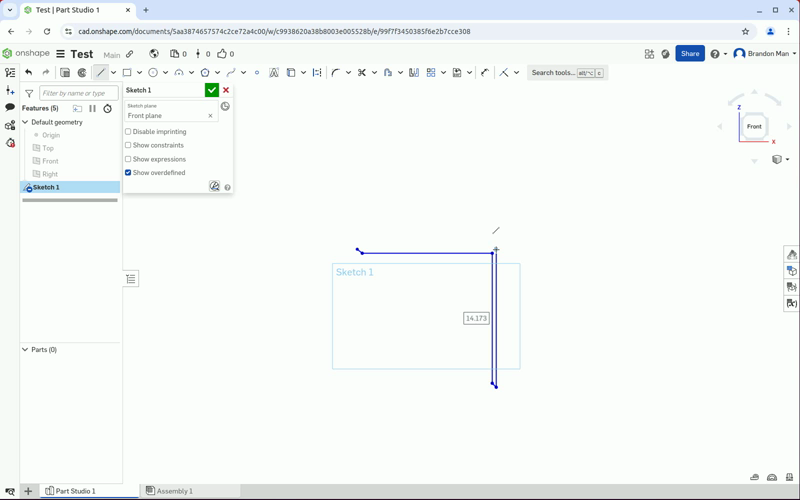
scroll(-6)
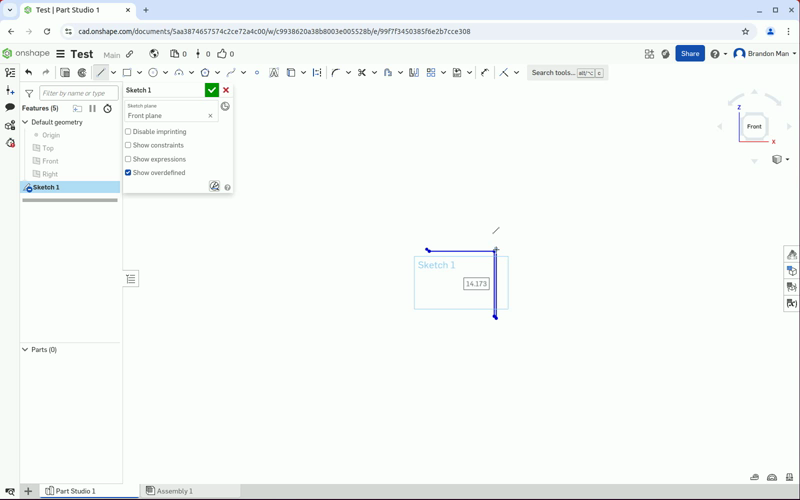
key_up(shift)
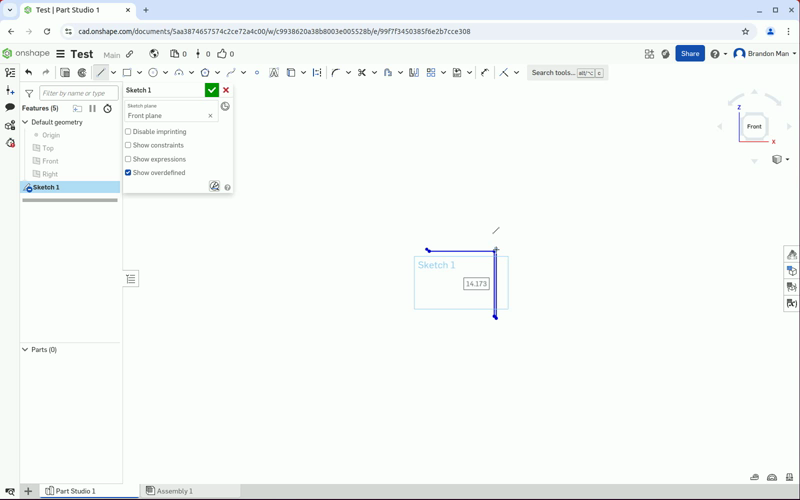
key_down(shift)
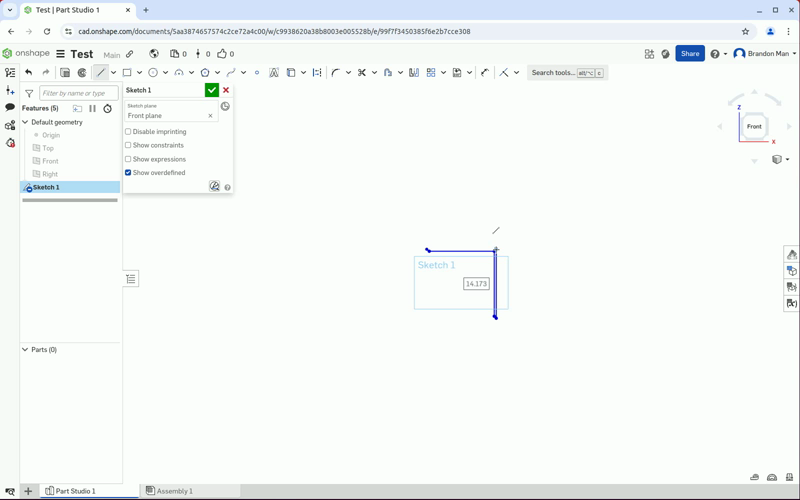
mouse_move(426, 249)
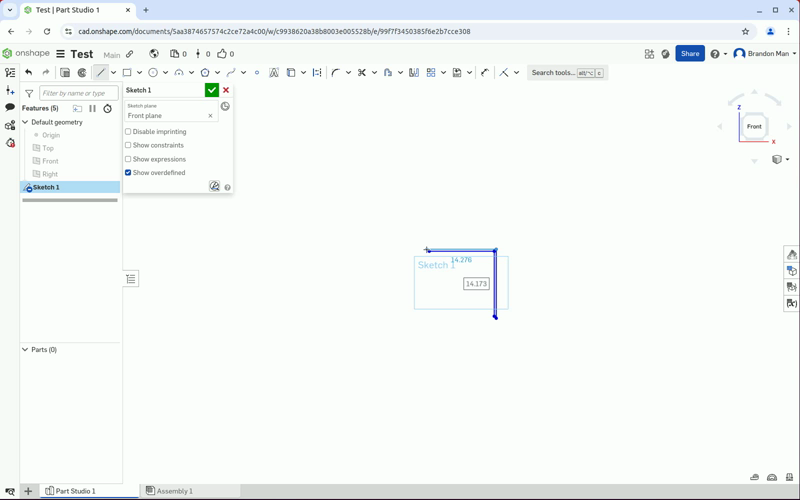
scroll(6)
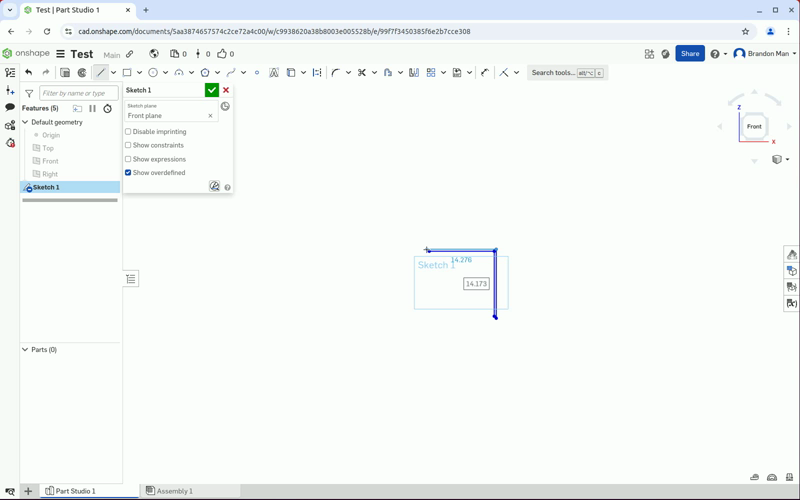
scroll(6)
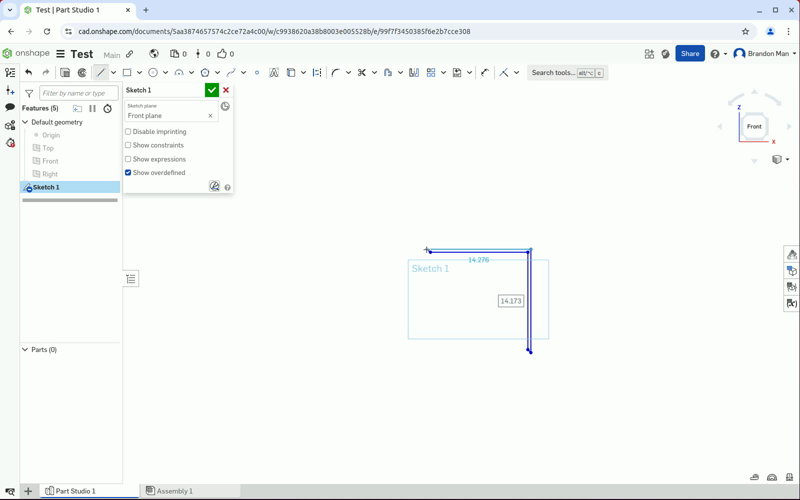
scroll(6)
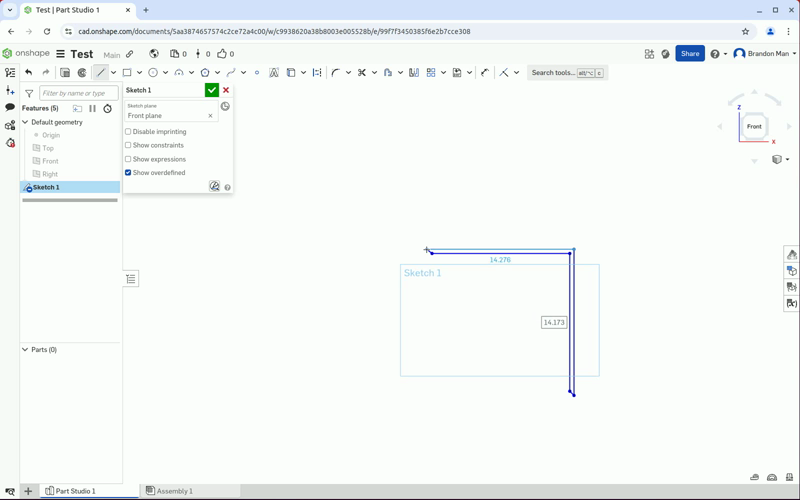
scroll(6)
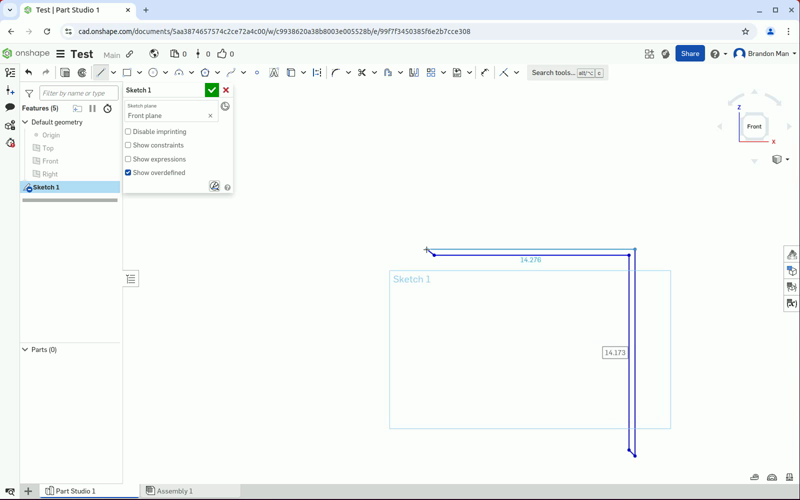
scroll(6)
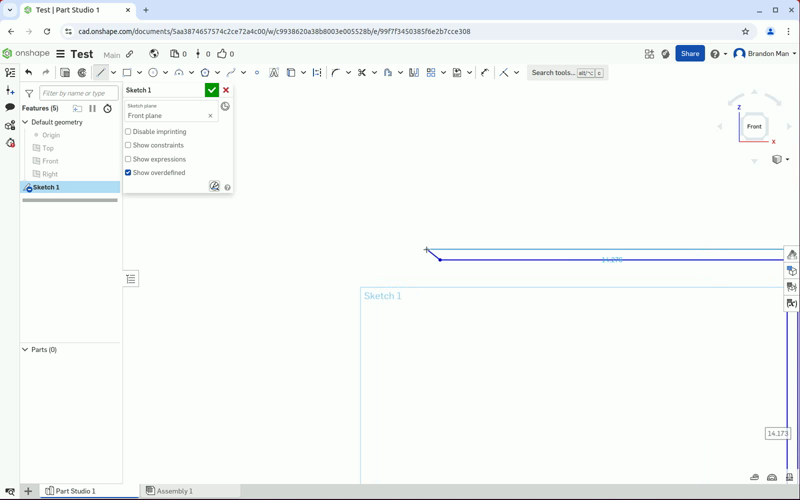
scroll(6)
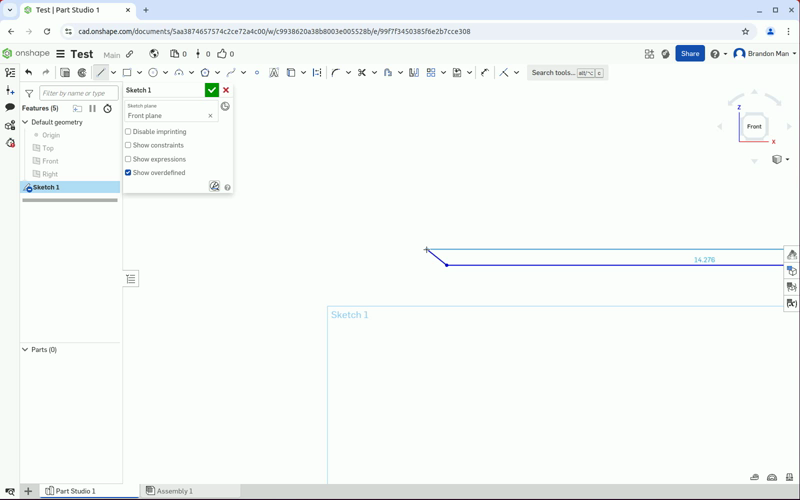
scroll(6)
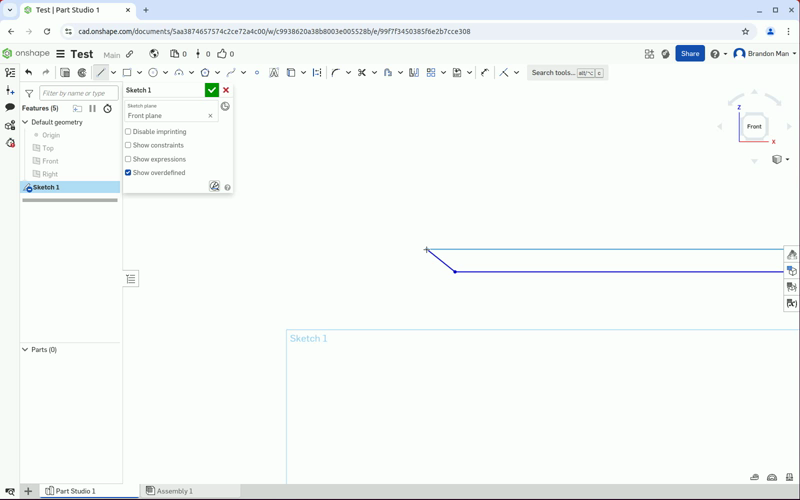
key_up(shift)
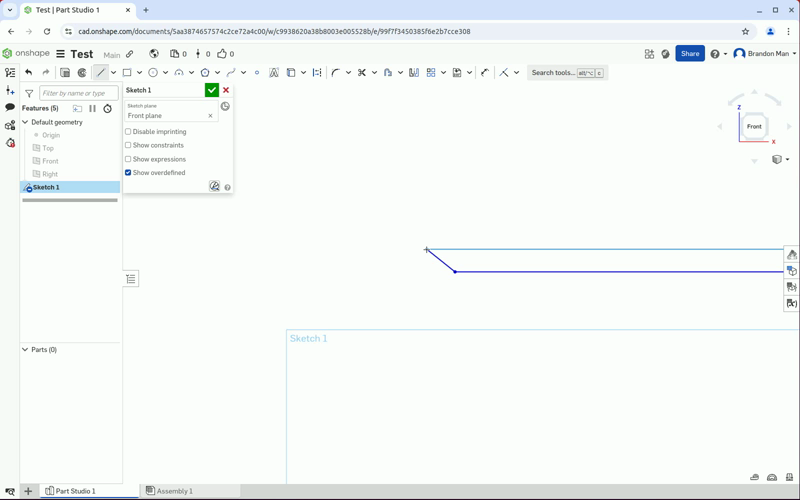
click(426, 249)
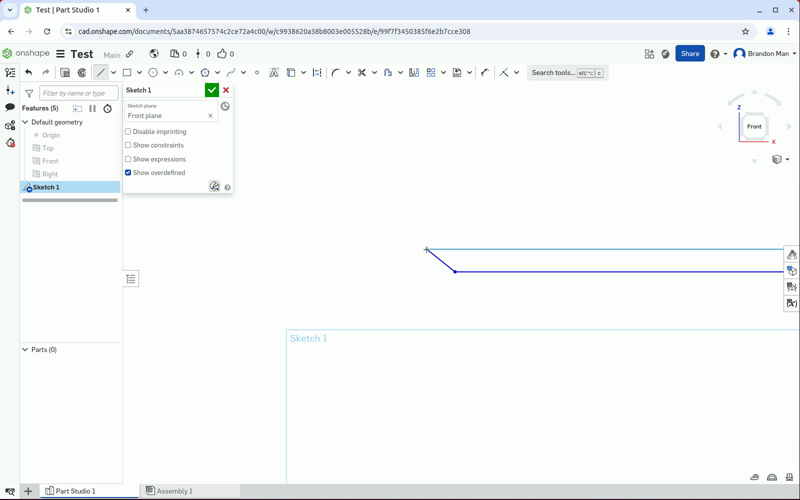
scroll(-6)
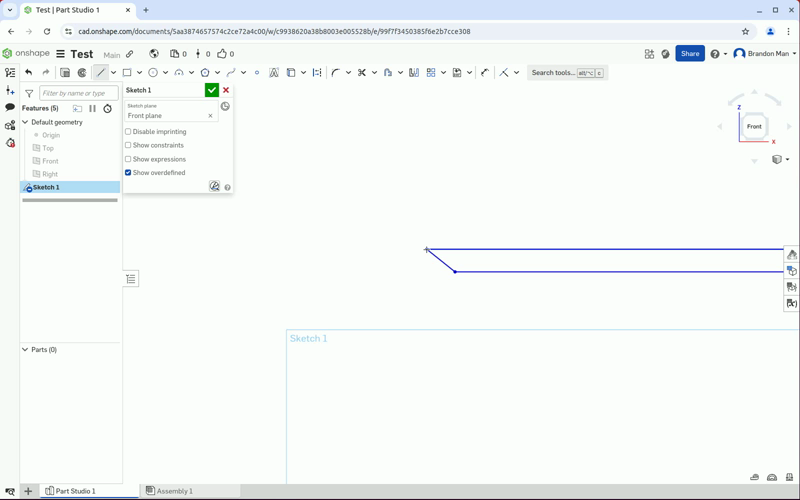
scroll(-6)
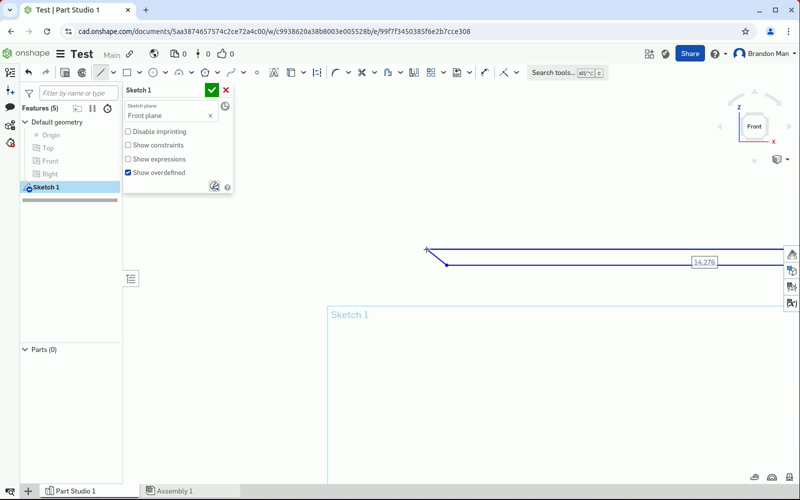
scroll(-6)
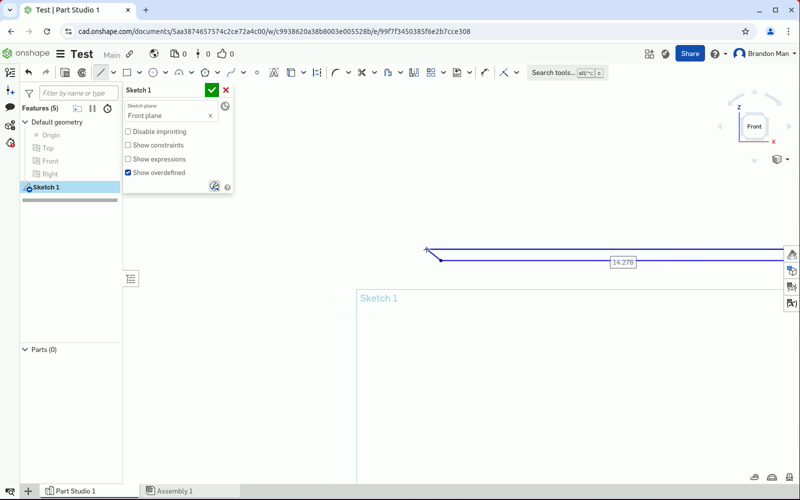
scroll(-6)
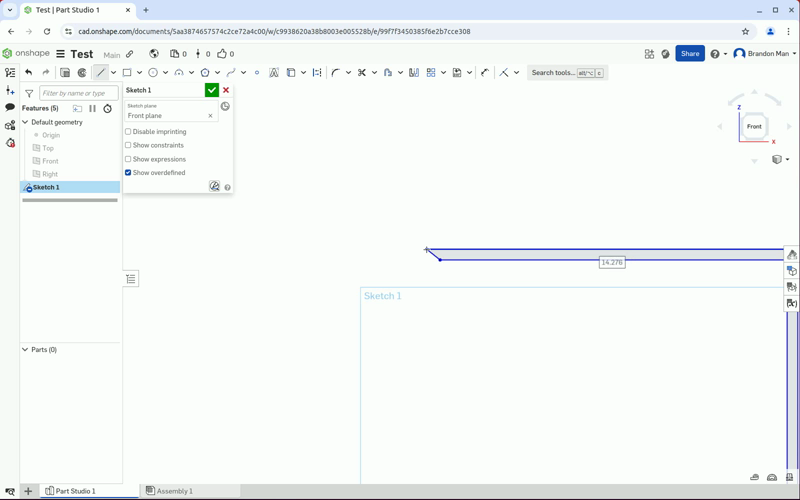
scroll(-6)
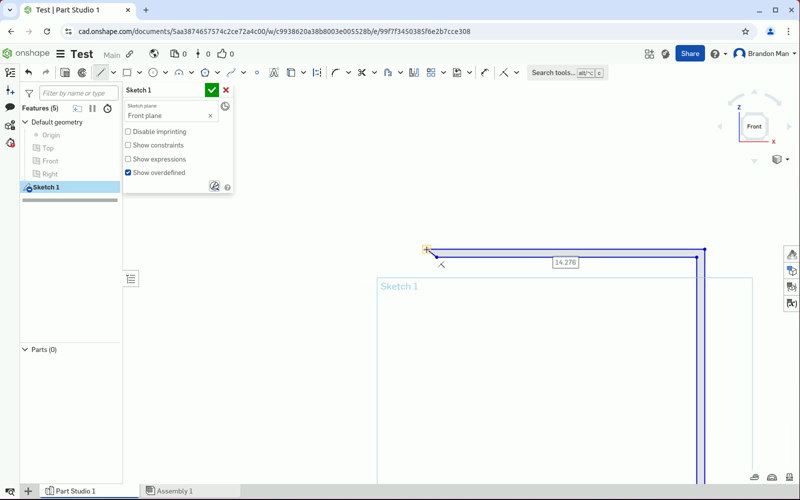
scroll(-6)
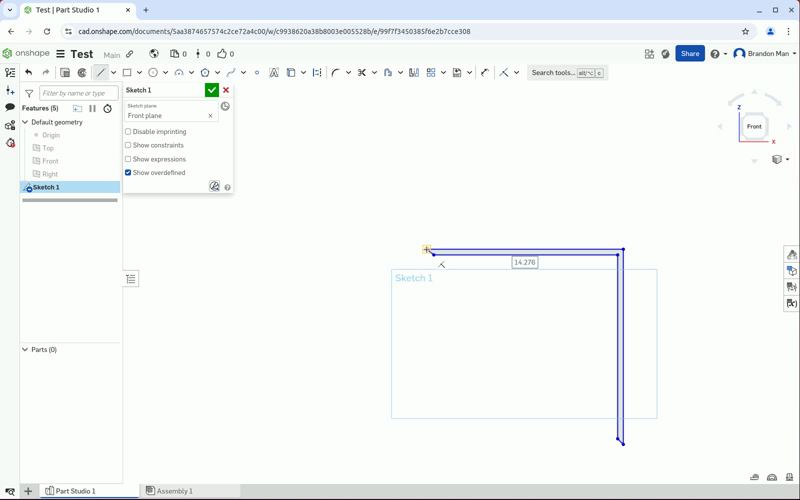
scroll(-6)
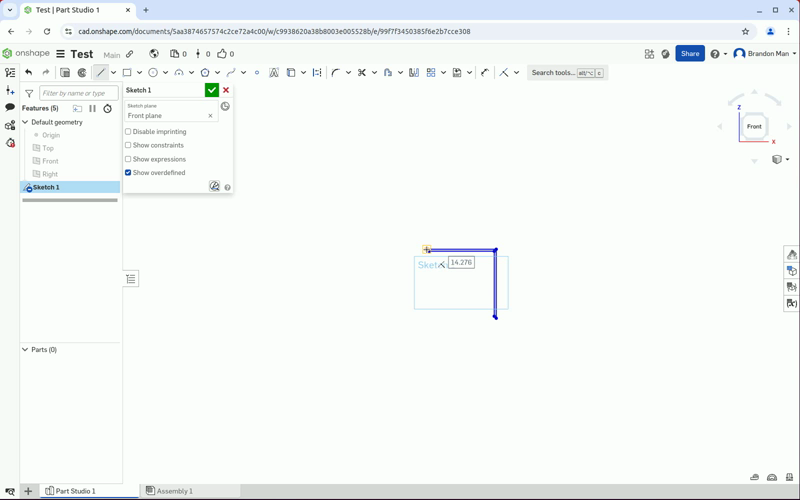
key(esc)
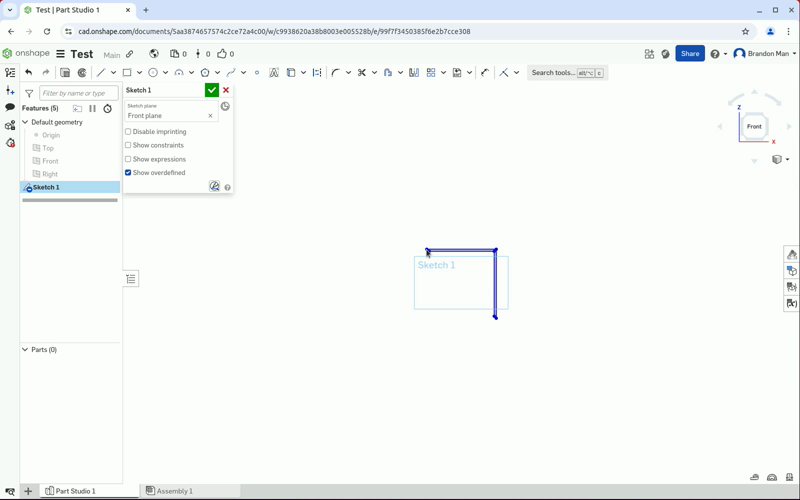
mouse_move(492, 250)
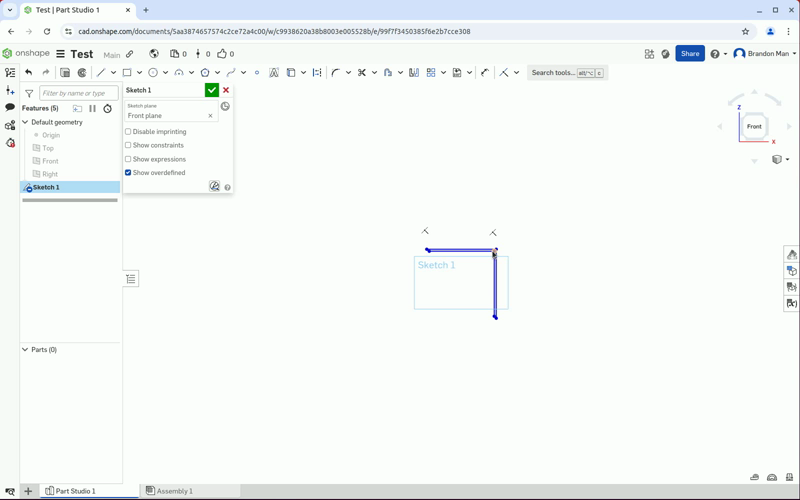
scroll(6)
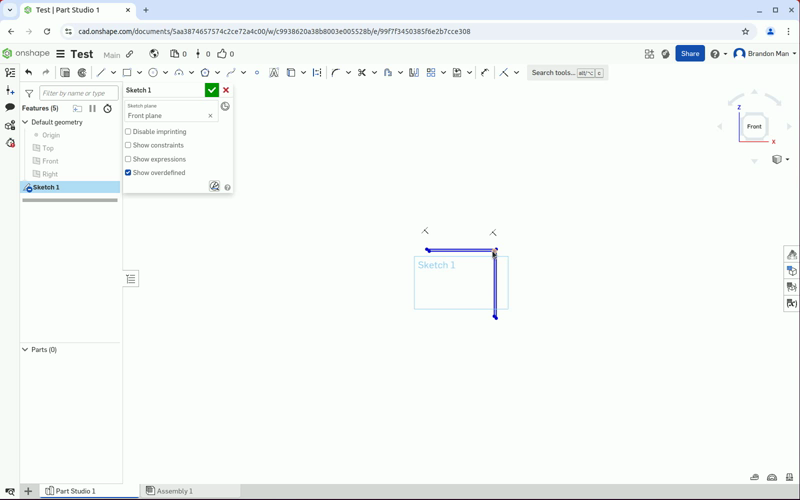
scroll(6)
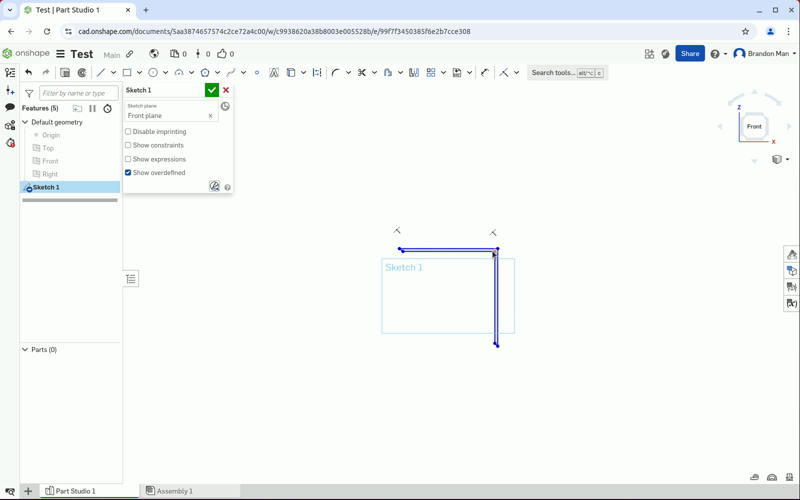
scroll(6)
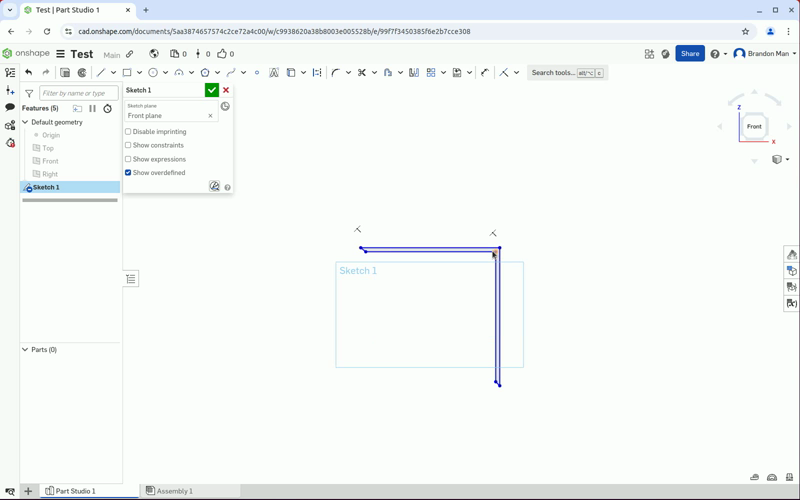
scroll(6)
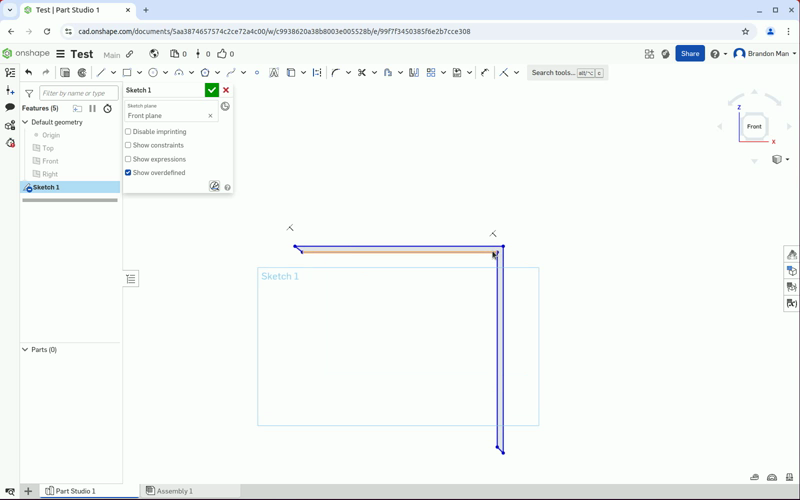
scroll(6)
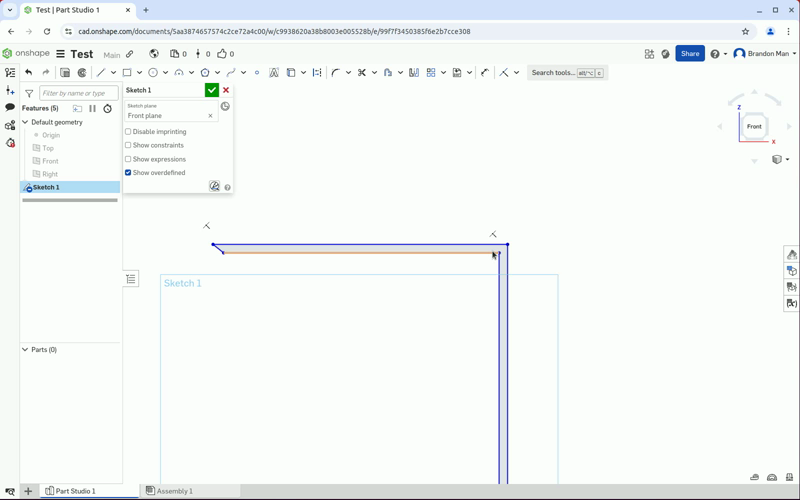
scroll(6)
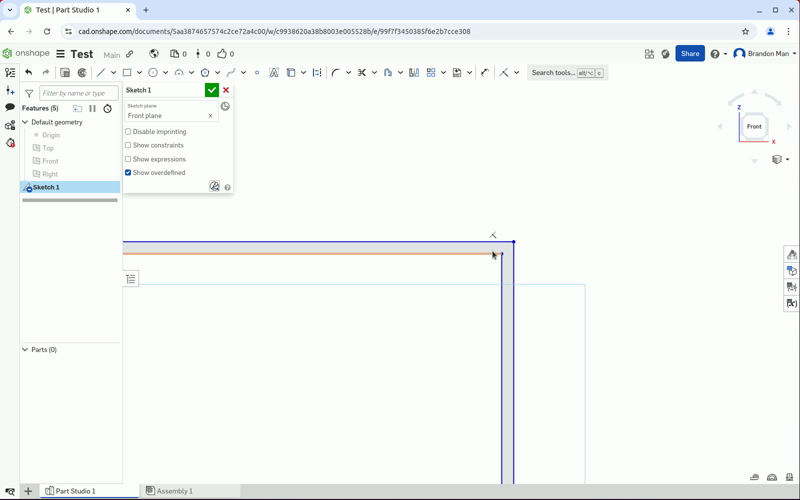
scroll(6)
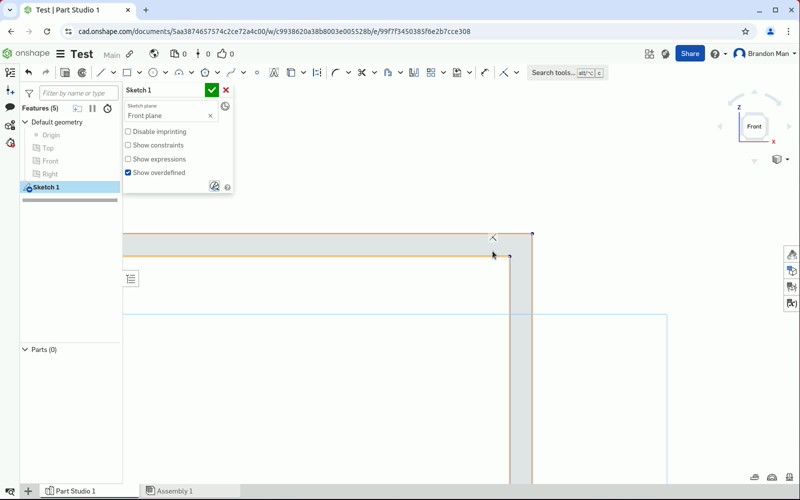
click(492, 250)
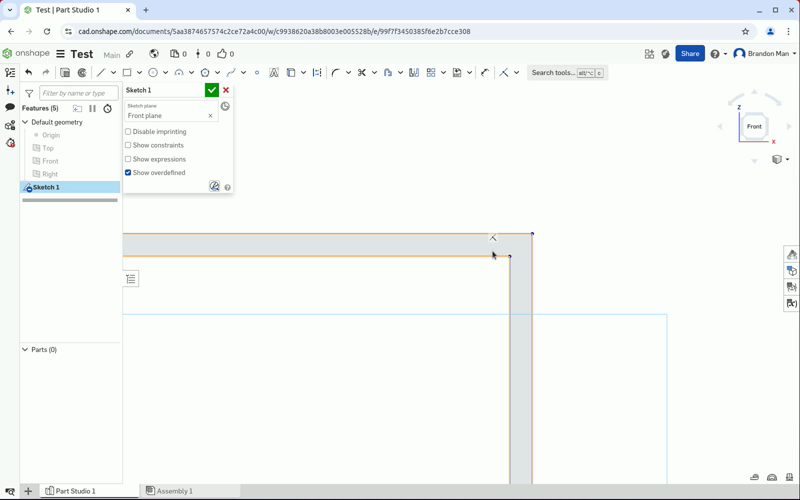
scroll(-6)
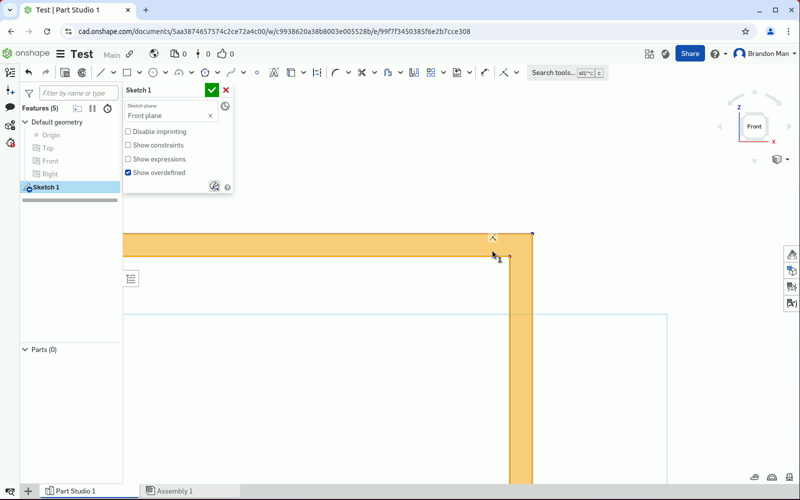
scroll(-6)
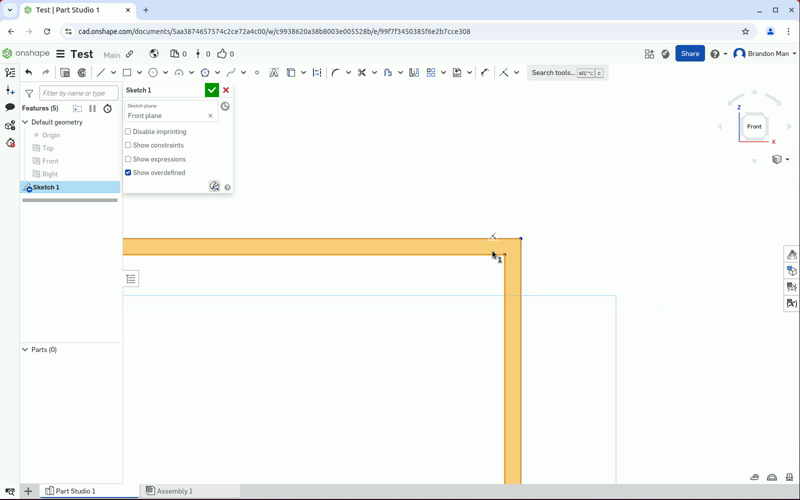
scroll(-6)
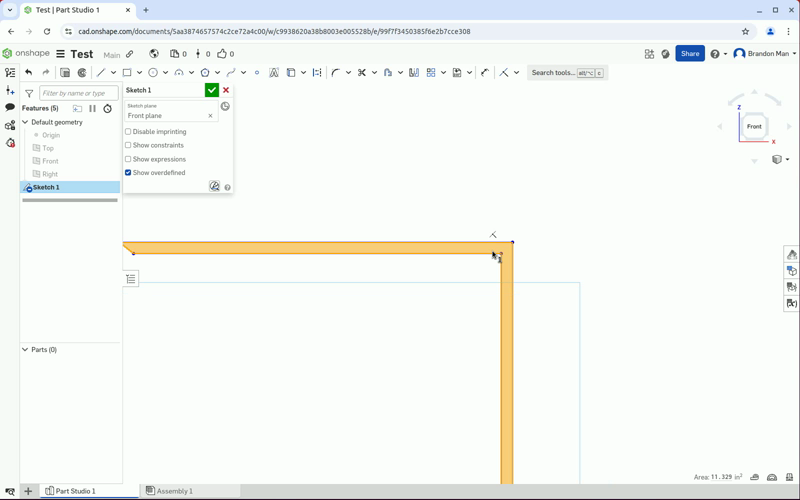
scroll(-6)
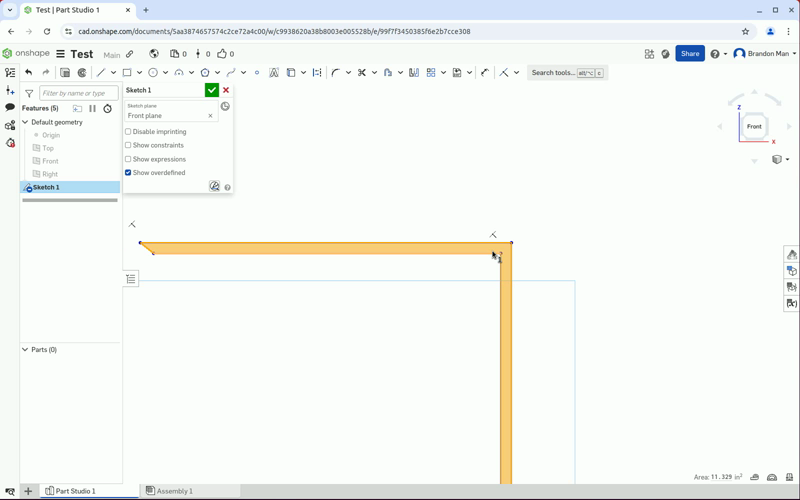
scroll(-6)
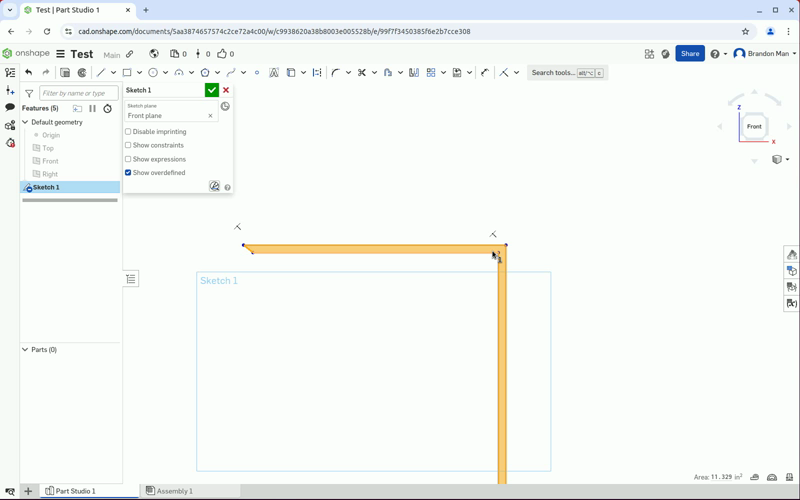
scroll(-6)
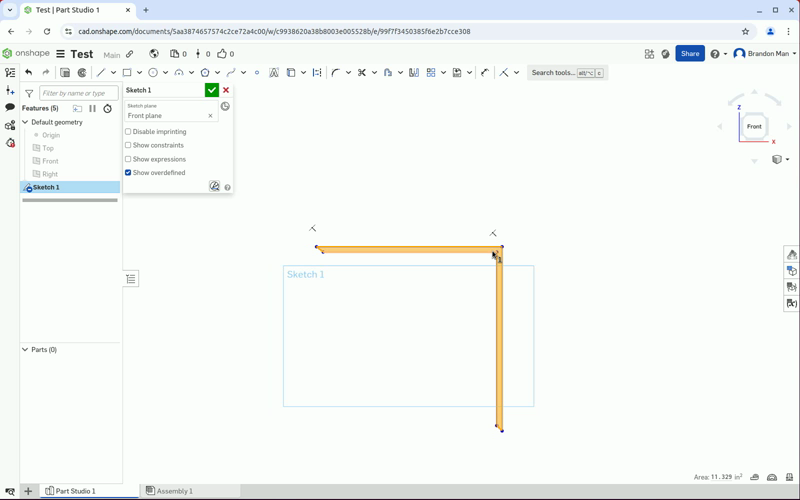
scroll(-6)
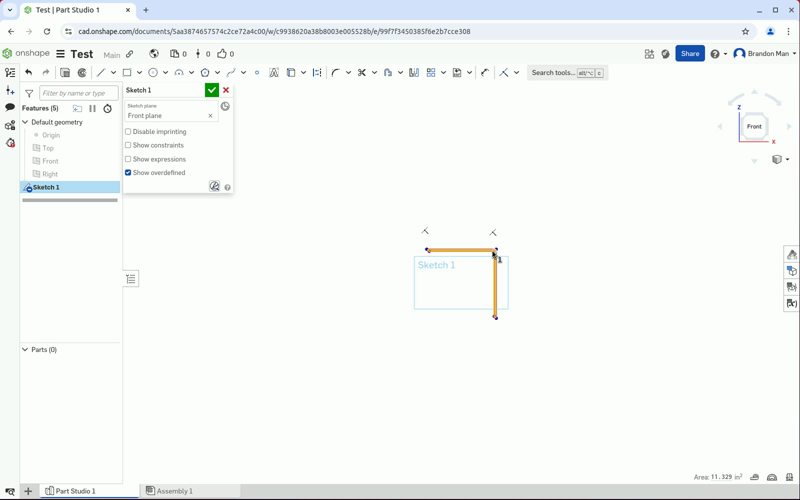
mouse_move(73, 352)
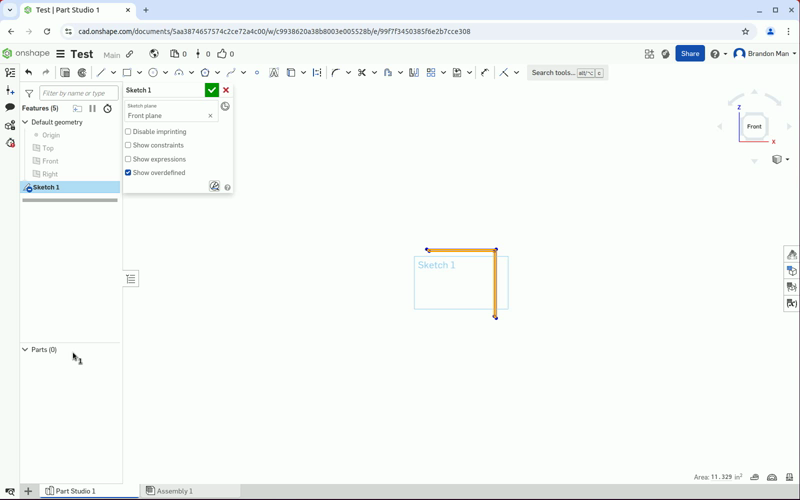
key(shift+y)
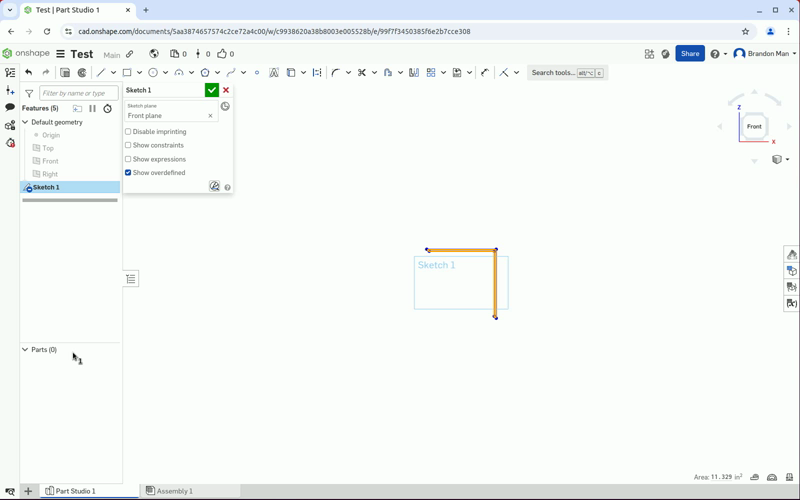
key(shift+e)
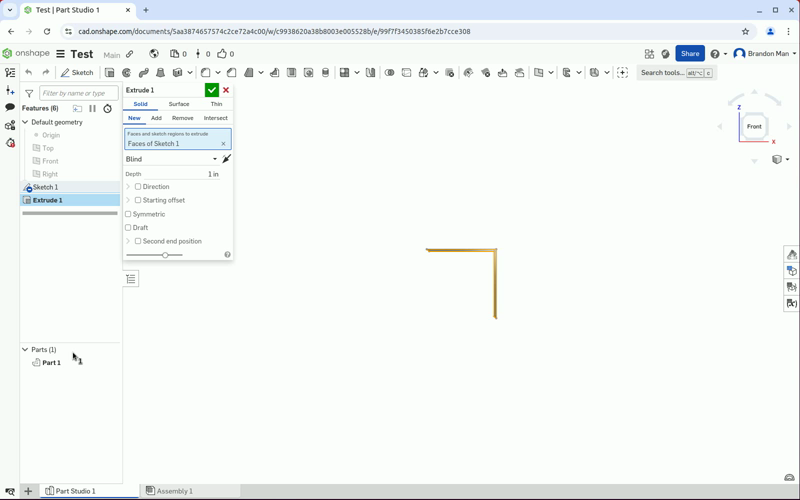
mouse_move(143, 106)
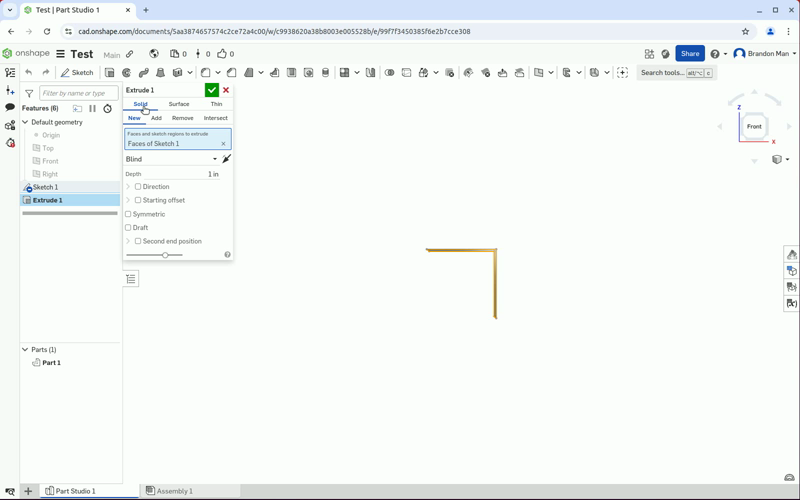
click(143, 106)
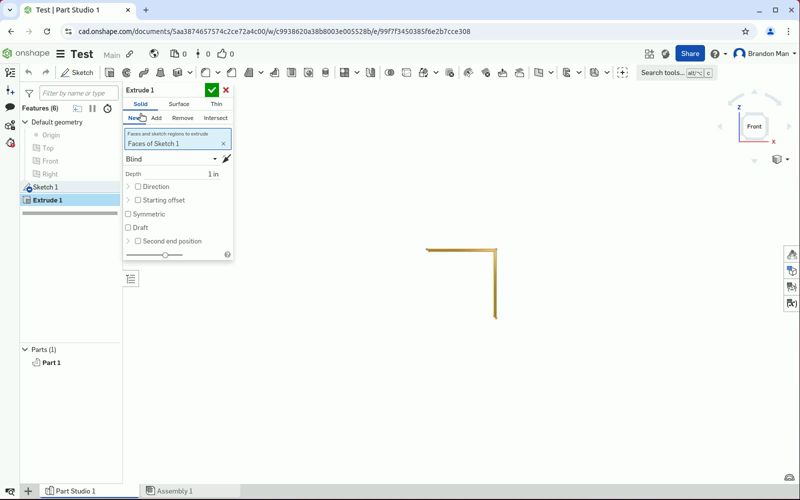
mouse_move(137, 120)
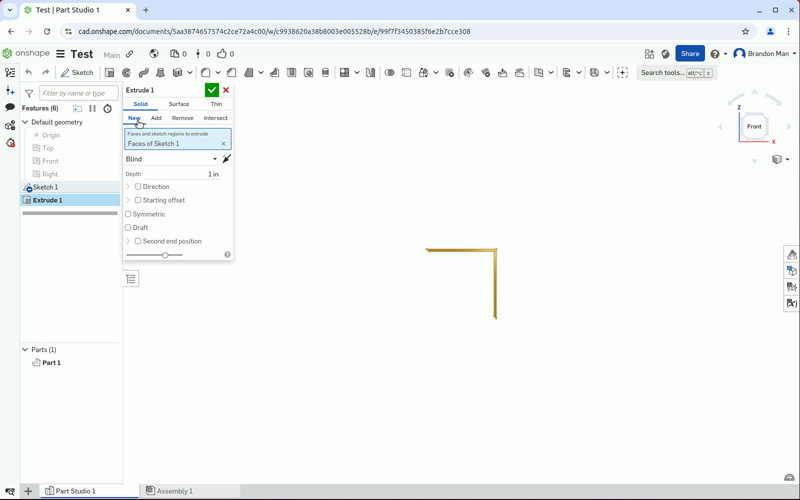
click(137, 120)
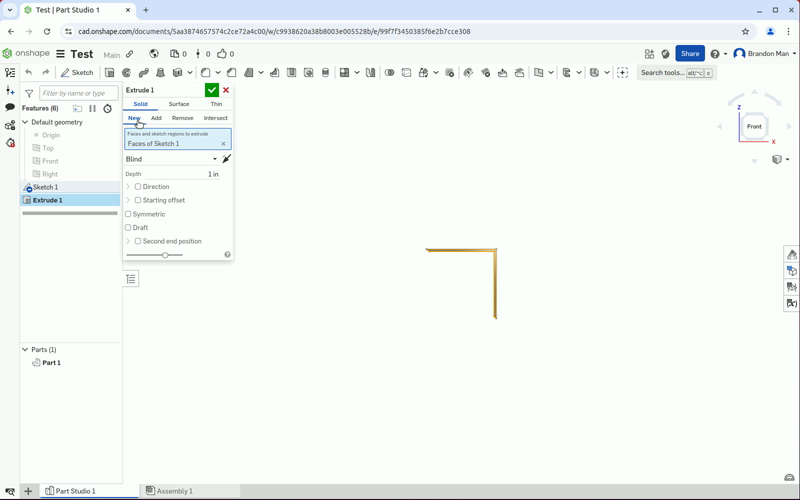
key(tab, 4)
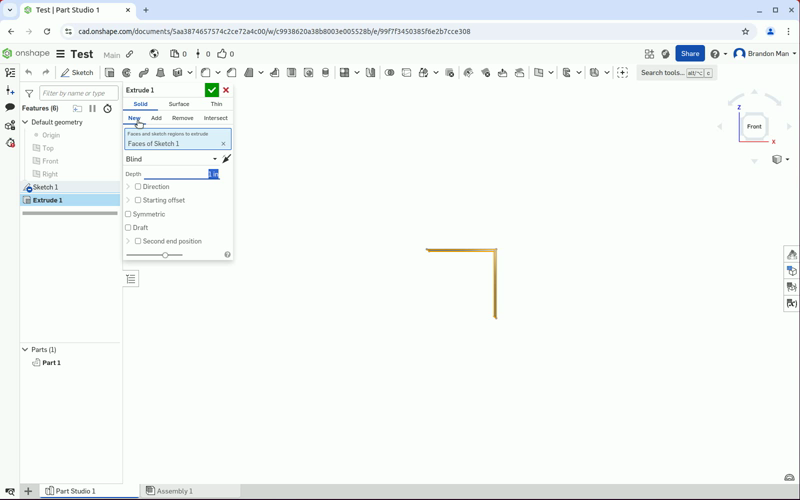
text(5.296)
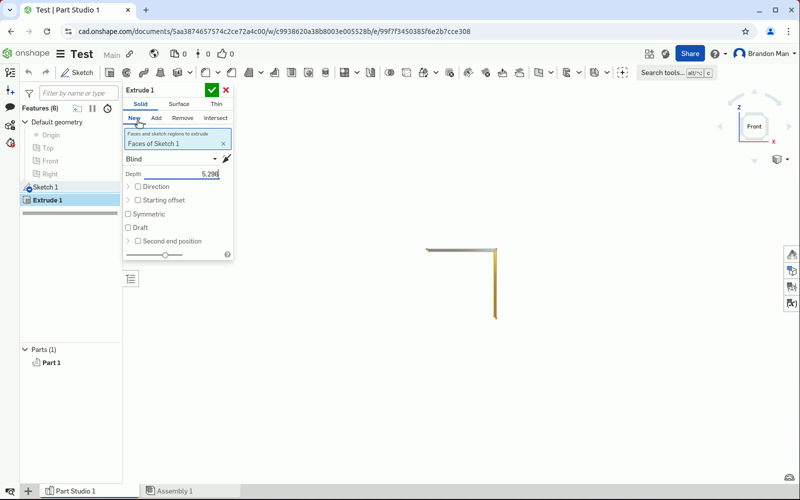
key(enter)
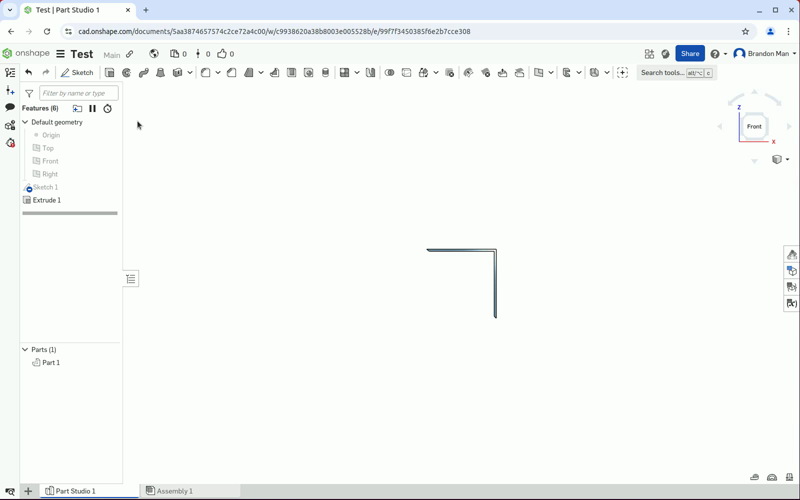
key(shift+h)
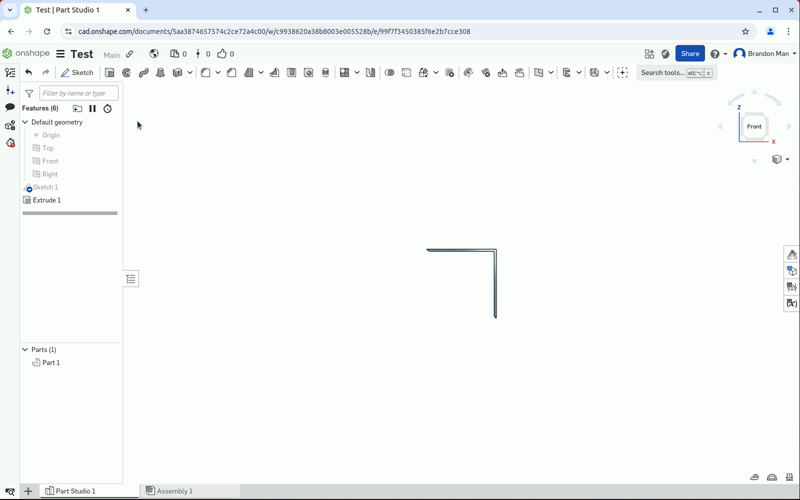
key(shift+h)
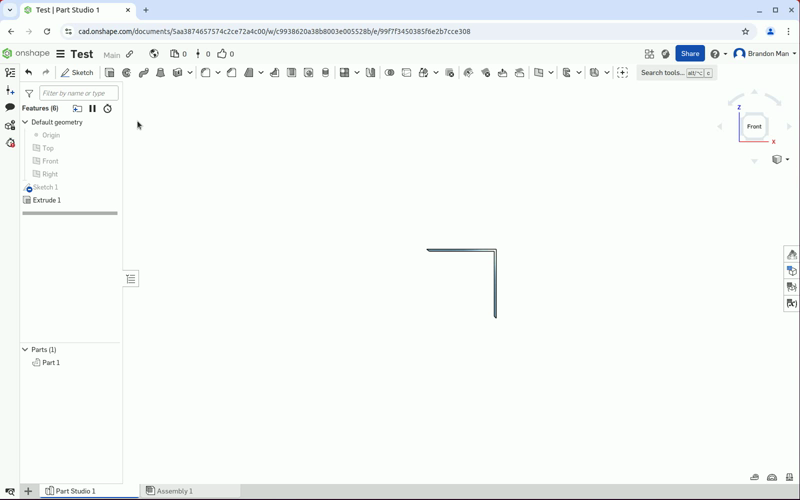
mouse_move(73, 189)
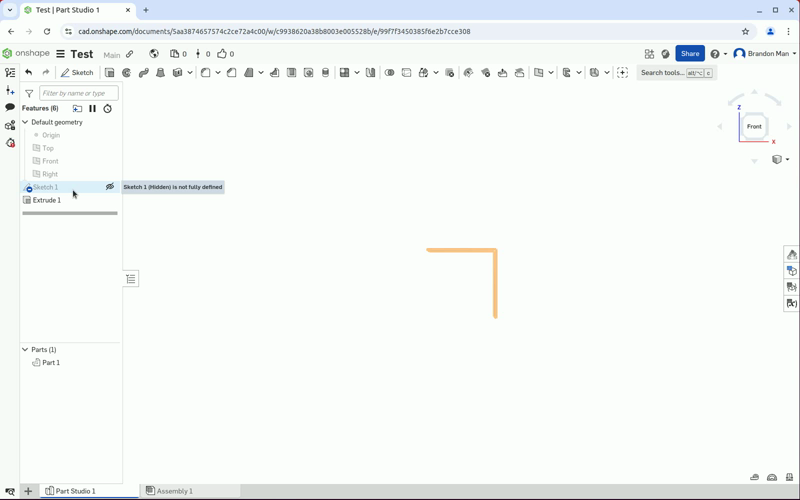
click(73, 189)
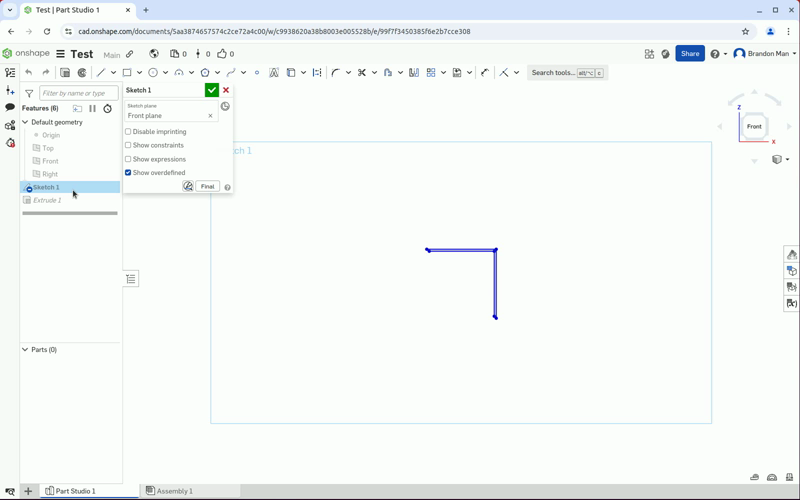
mouse_move(229, 92)
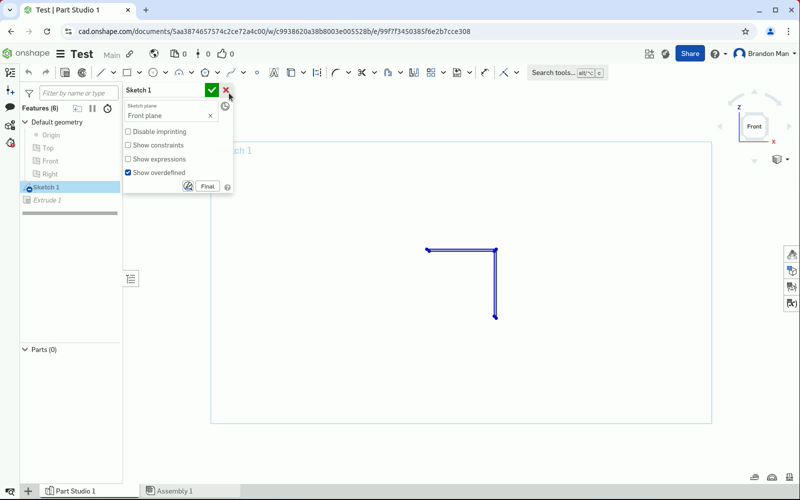
click(229, 92)
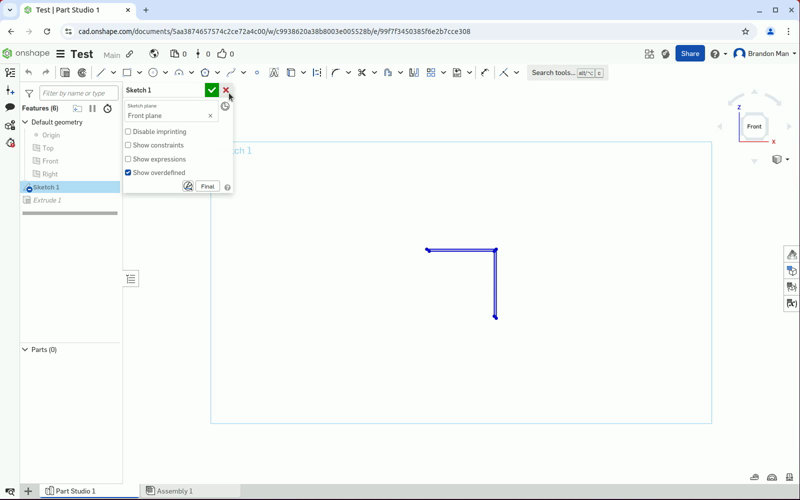
key(shift+s)
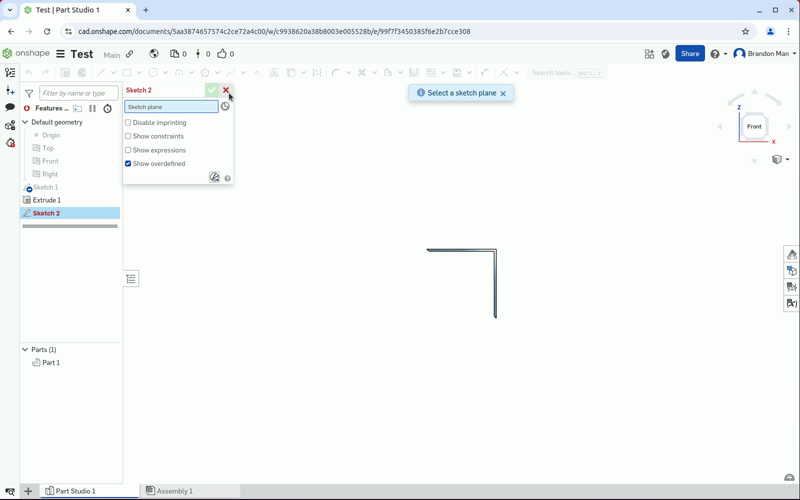
mouse_move(73, 163)
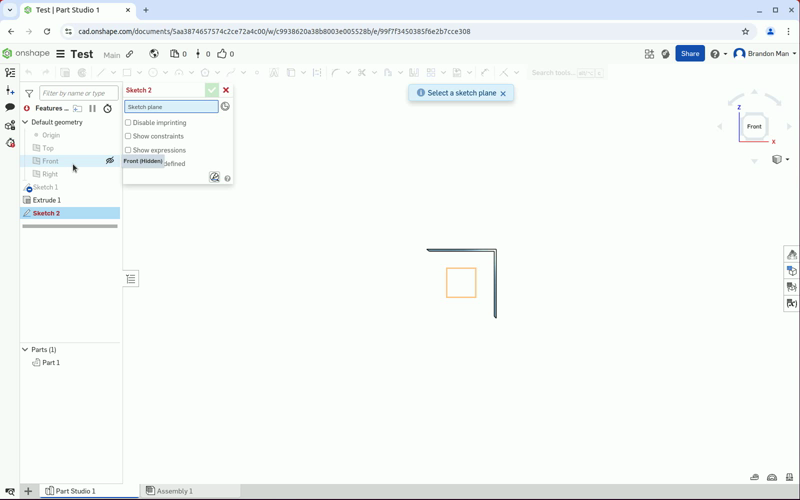
click(73, 163)
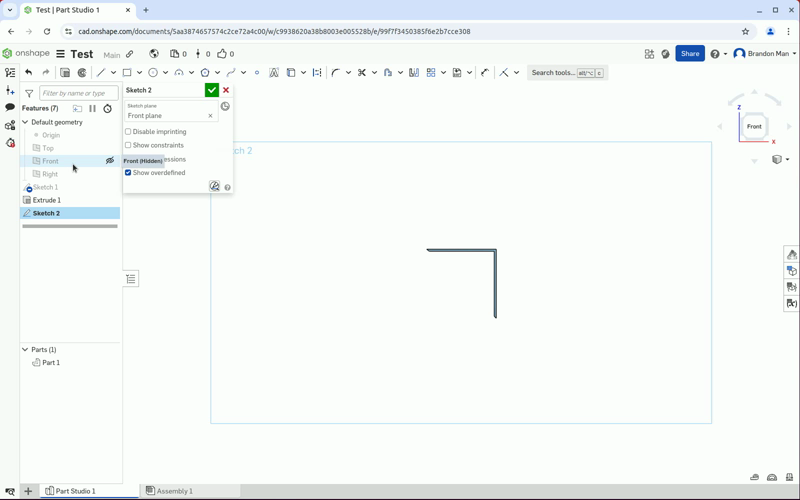
mouse_move(73, 352)
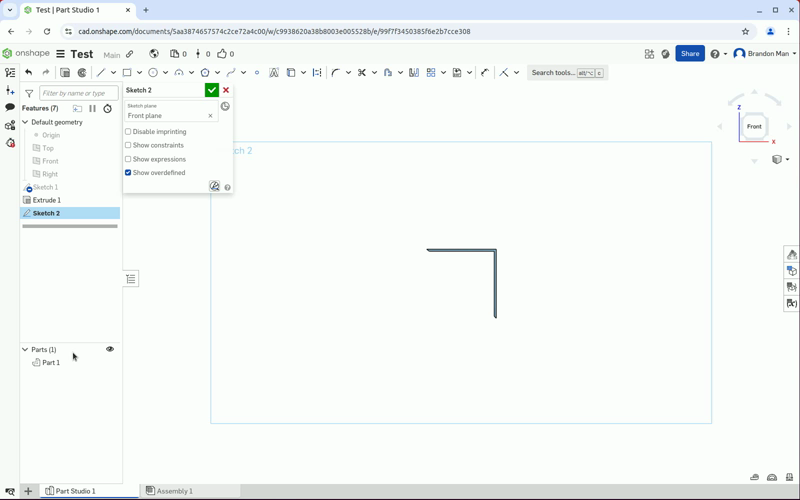
key(y)
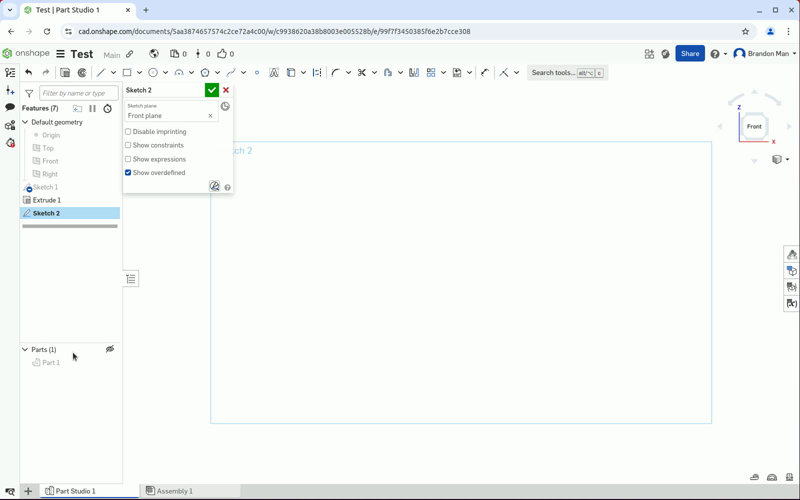
key(l)
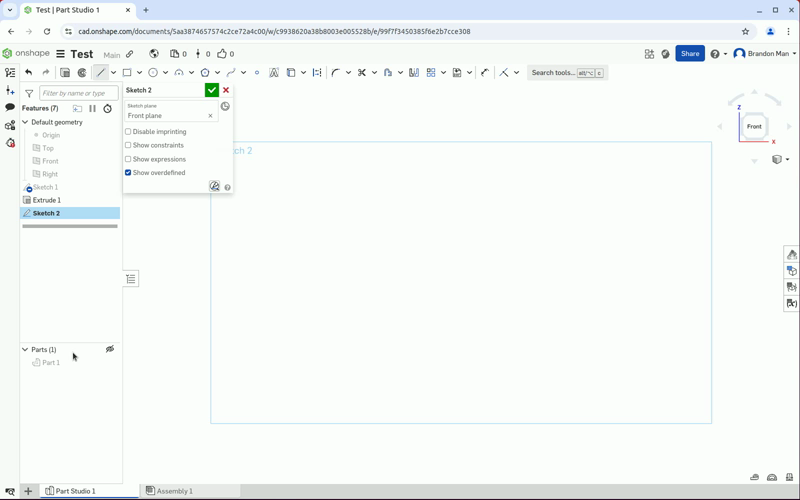
key_down(shift)
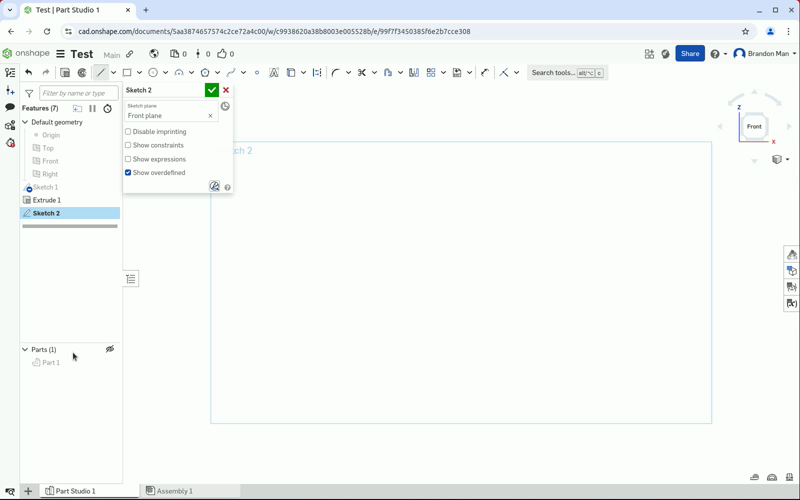
mouse_move(426, 316)
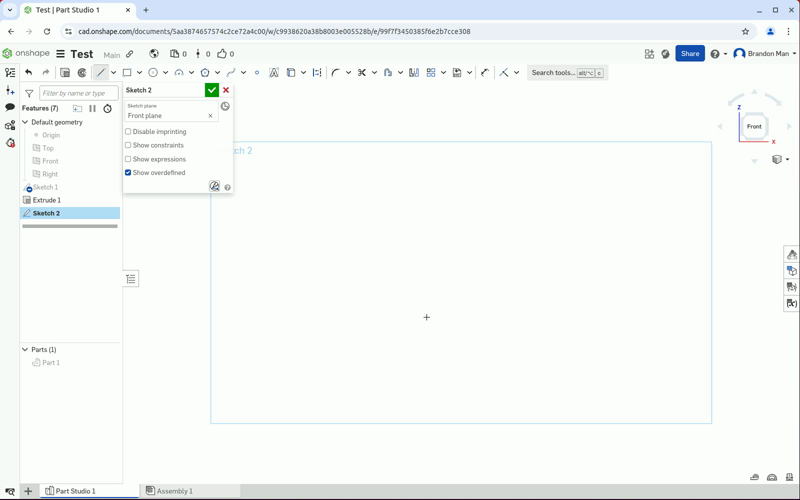
click(426, 316)
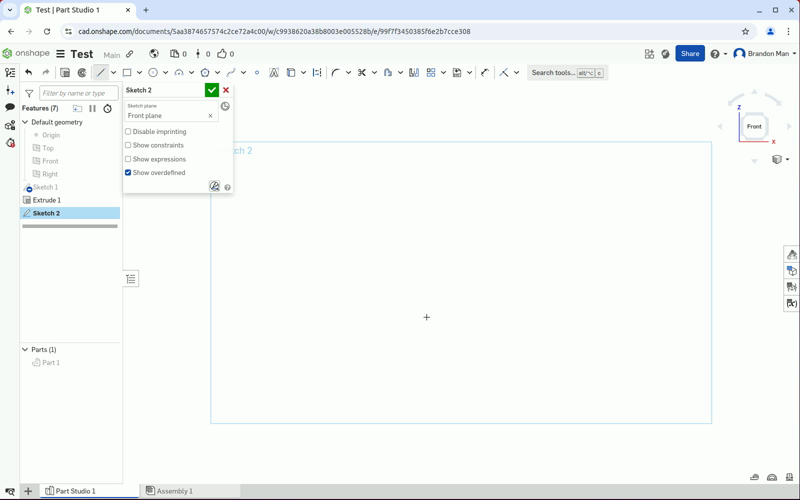
key_up(shift)
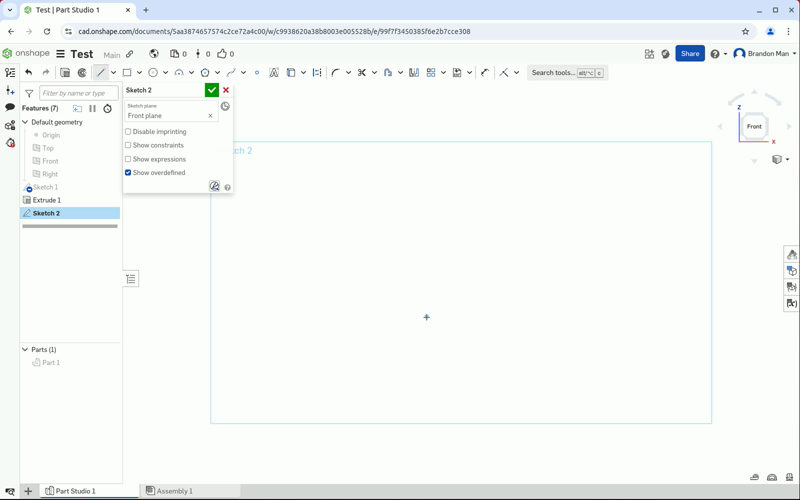
key_down(shift)
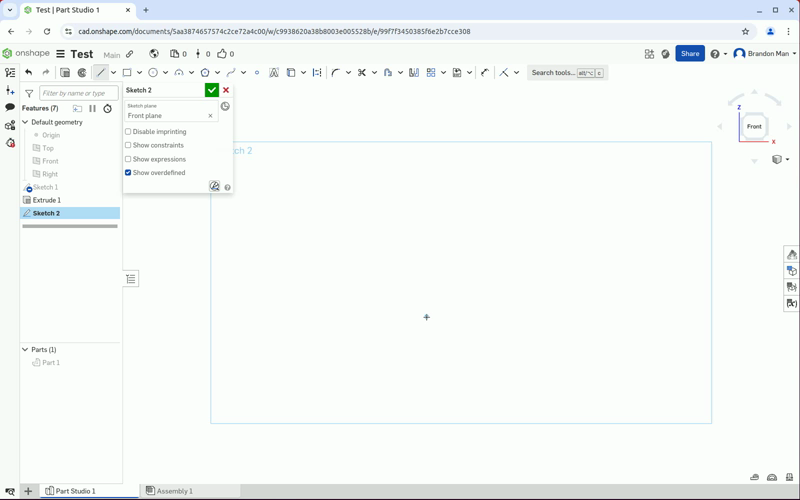
mouse_move(496, 316)
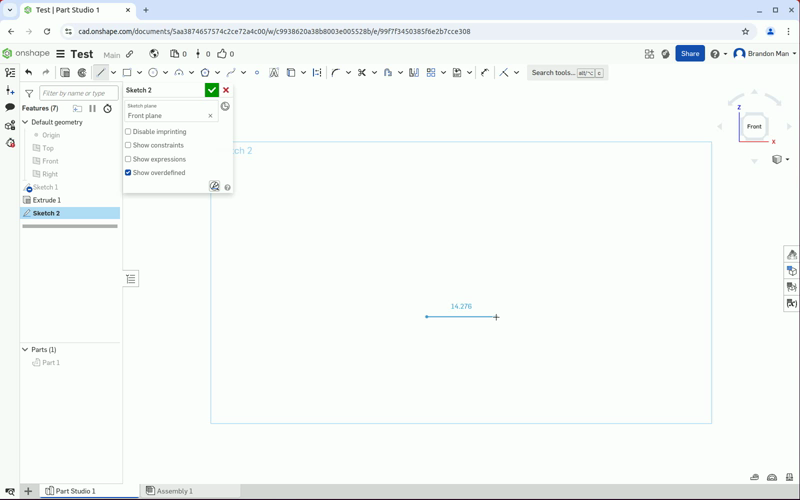
click(496, 316)
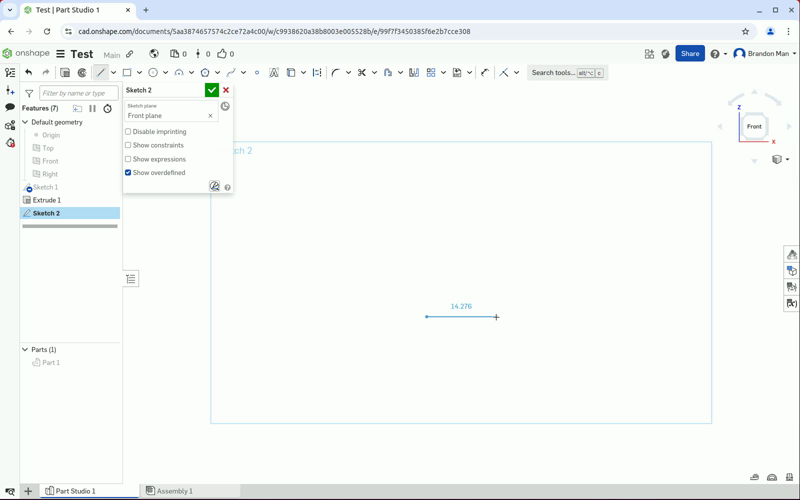
key_up(shift)
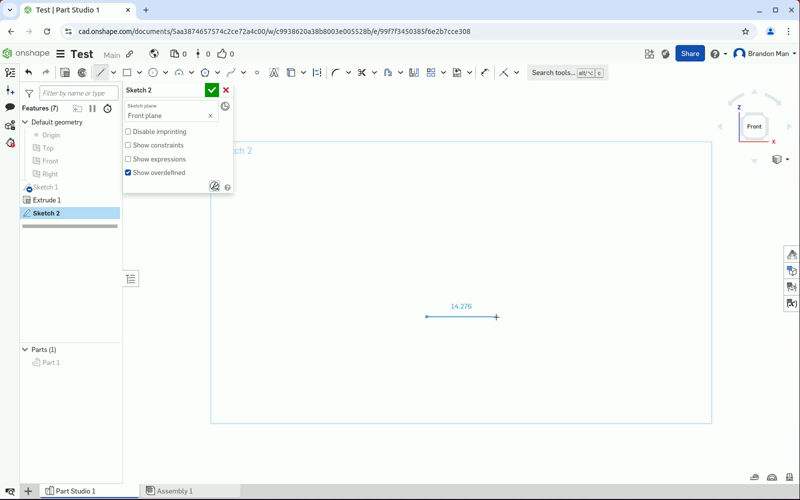
key_down(shift)
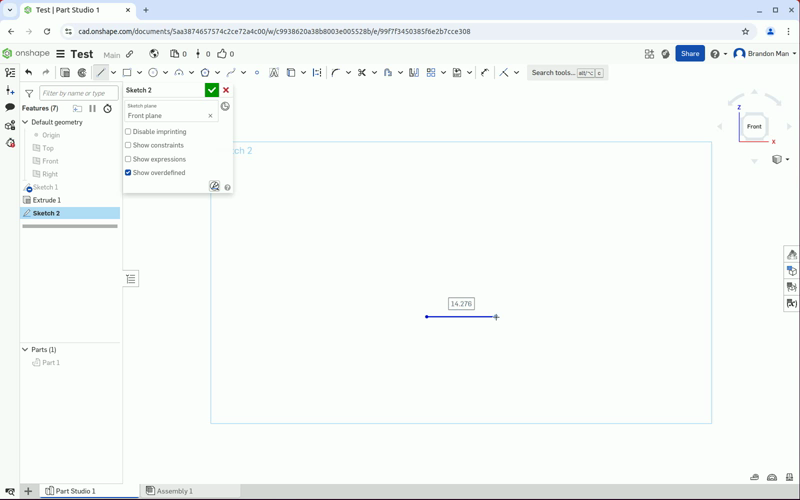
mouse_move(526, 316)
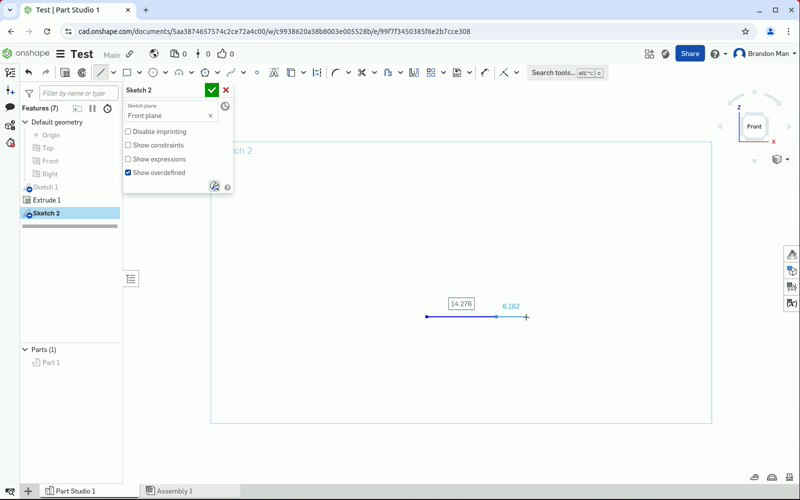
mouse_move(494, 314)
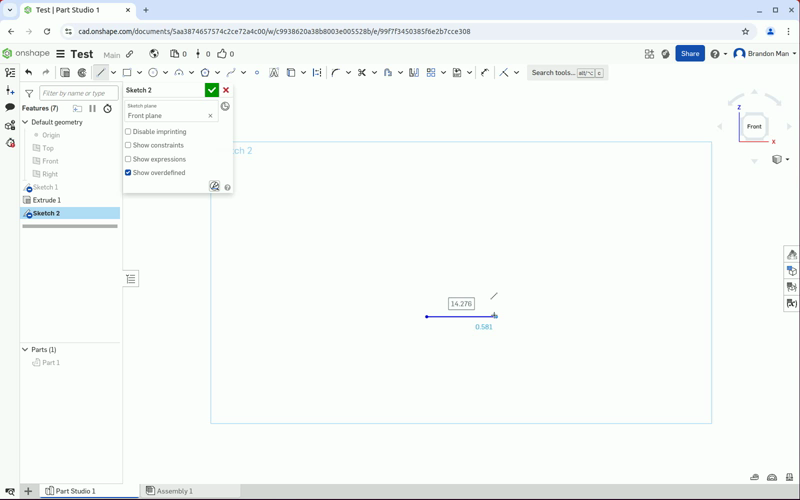
scroll(6)
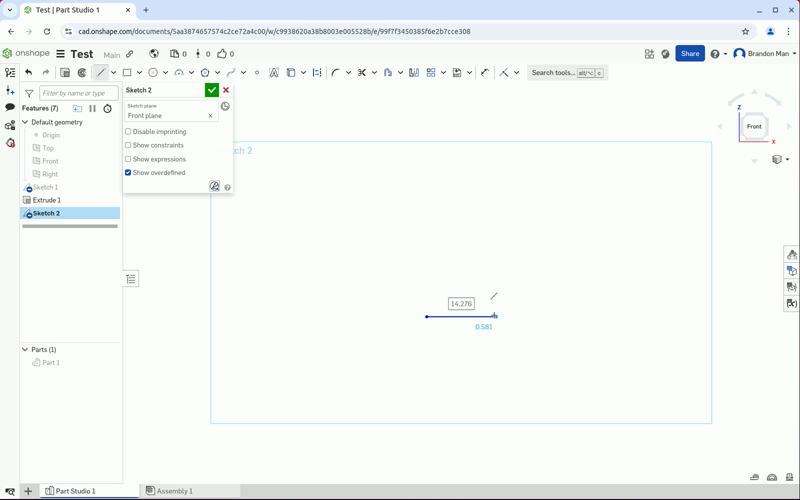
scroll(6)
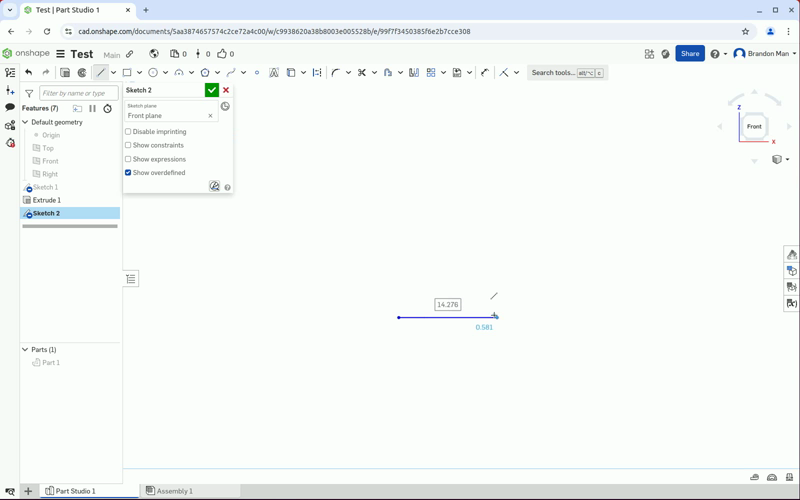
scroll(6)
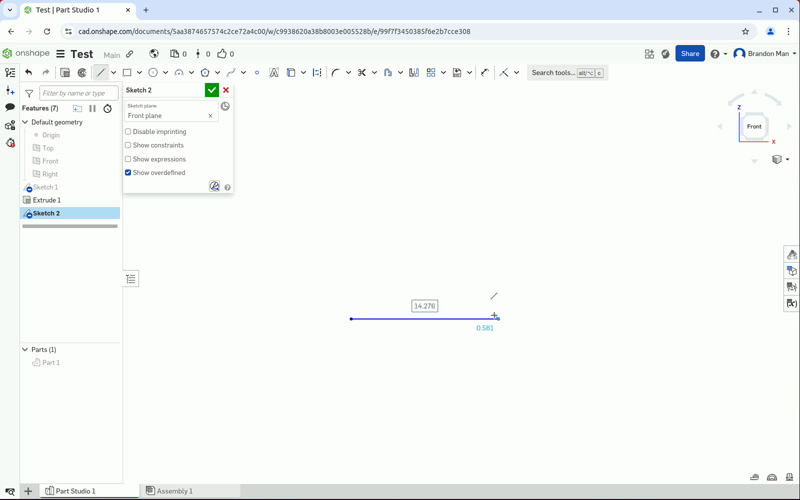
scroll(6)
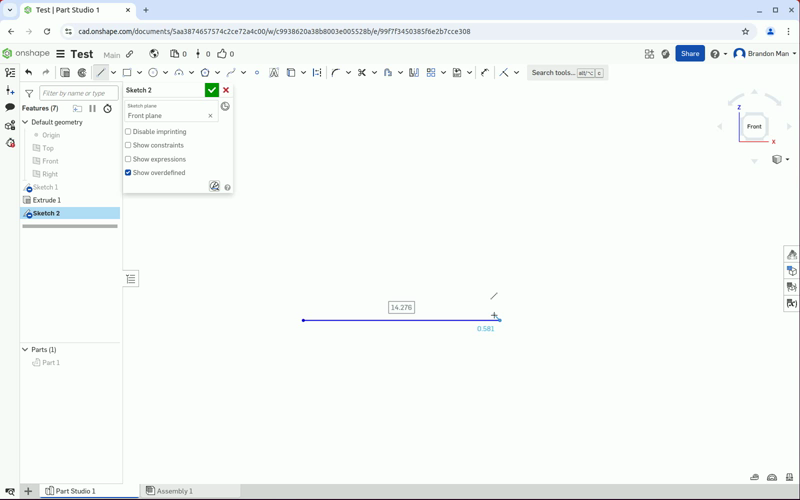
scroll(6)
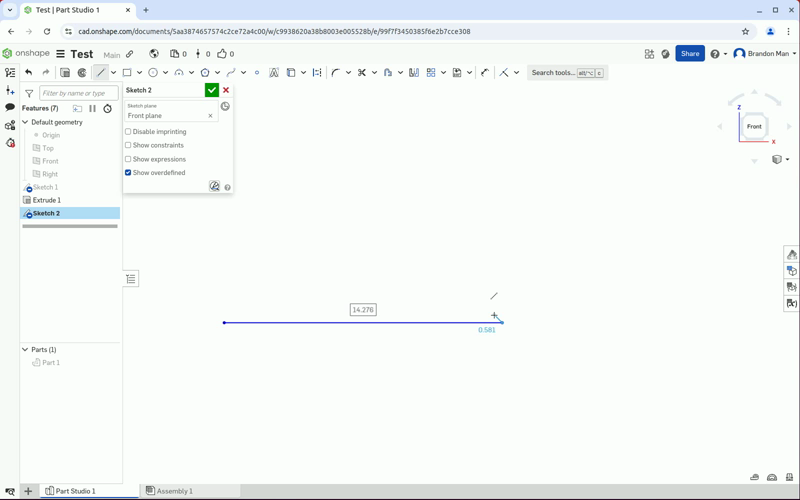
scroll(6)
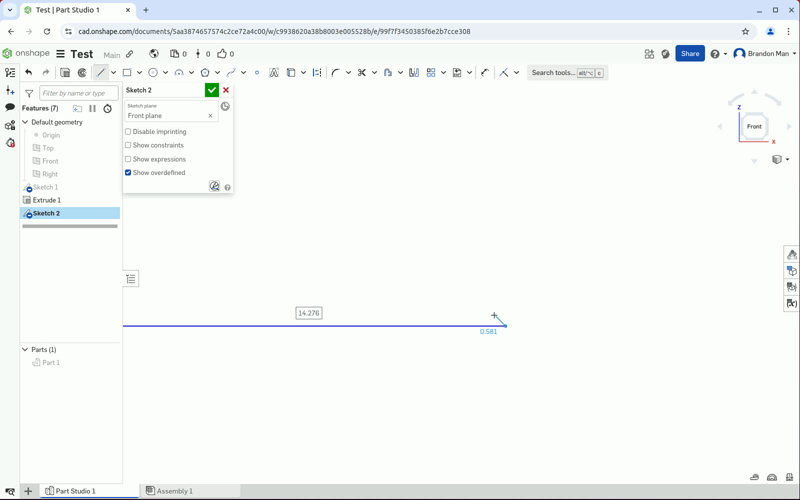
scroll(6)
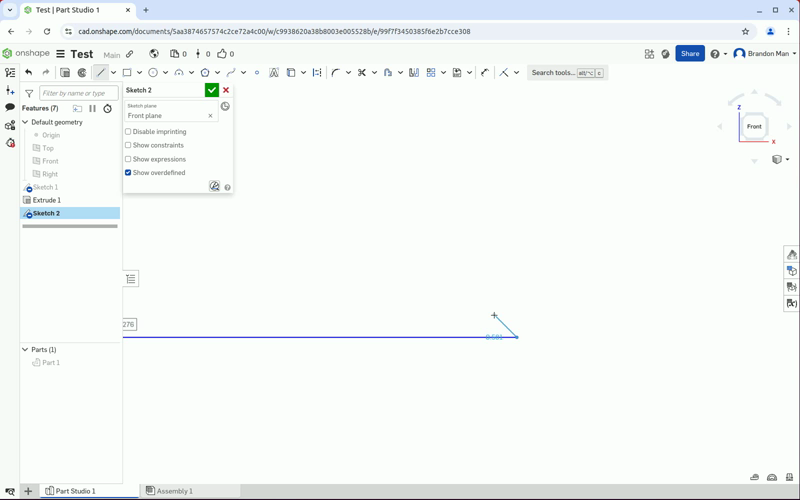
click(494, 314)
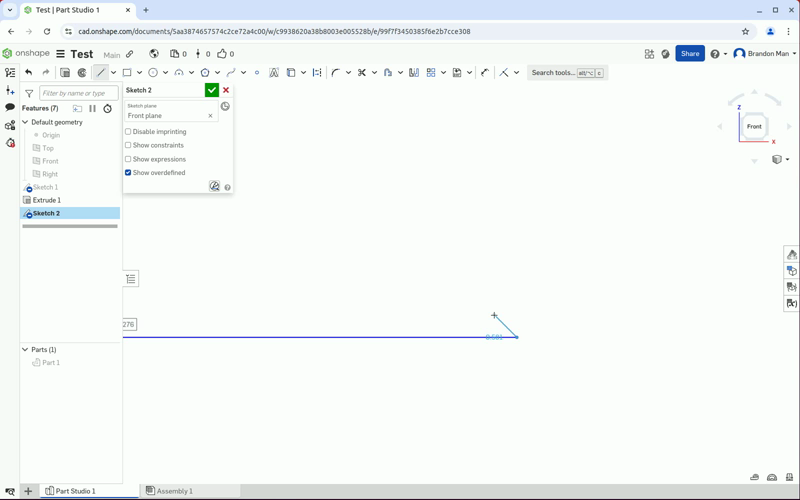
scroll(-6)
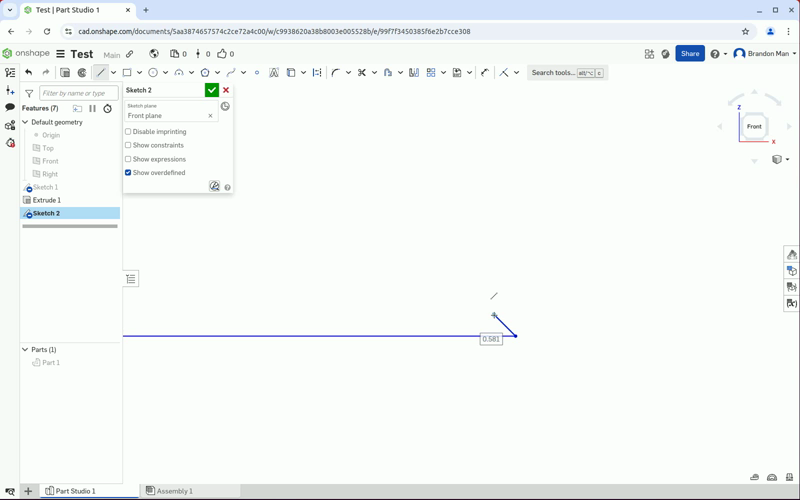
scroll(-6)
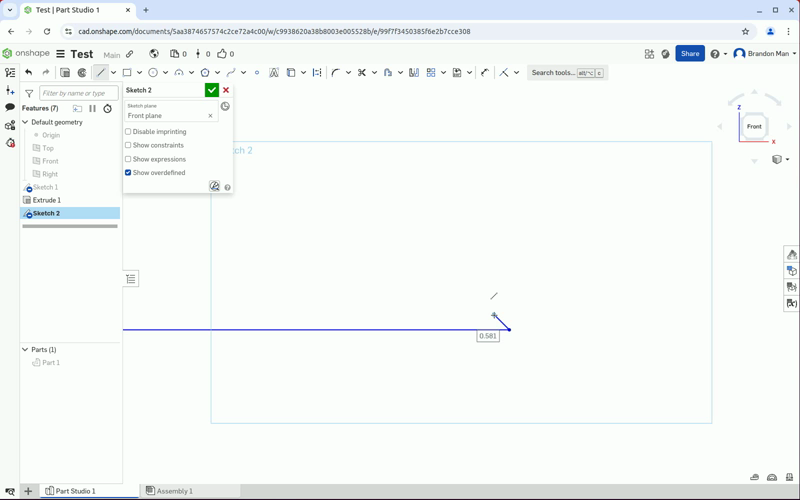
scroll(-6)
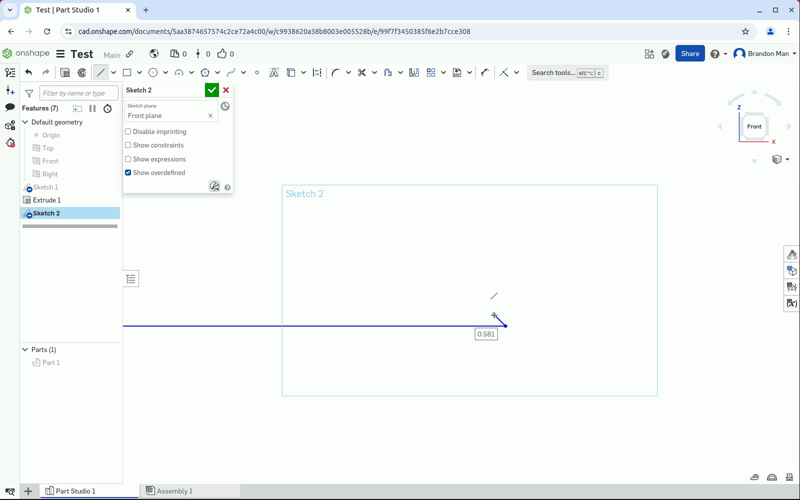
scroll(-6)
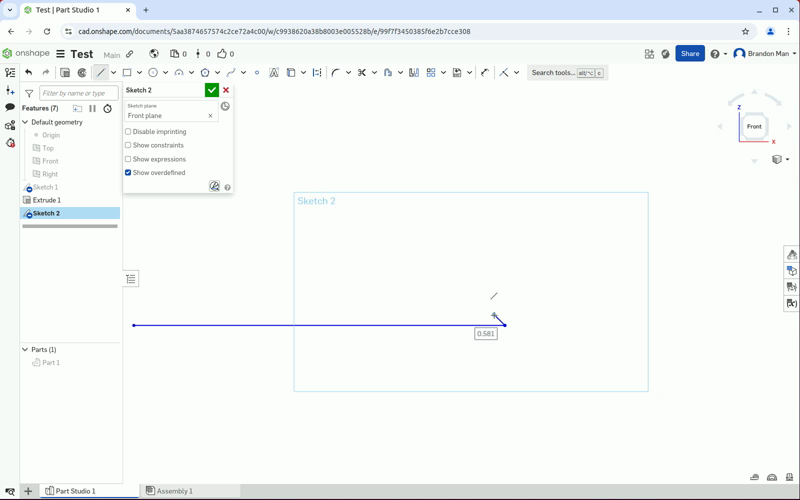
scroll(-6)
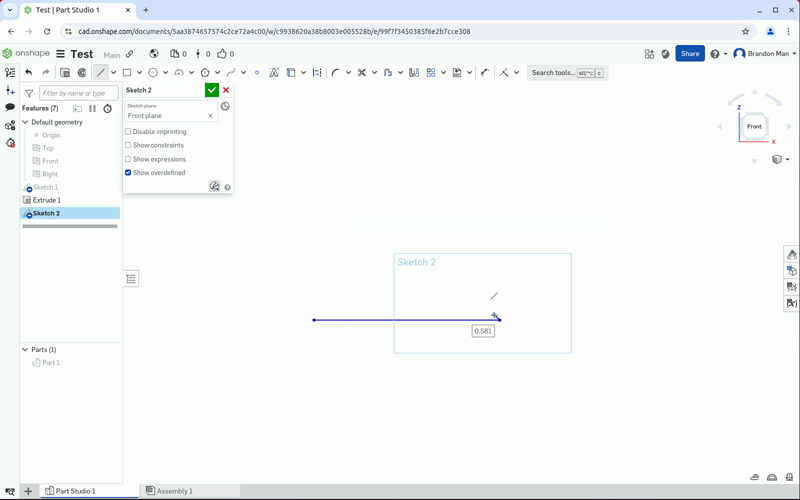
scroll(-6)
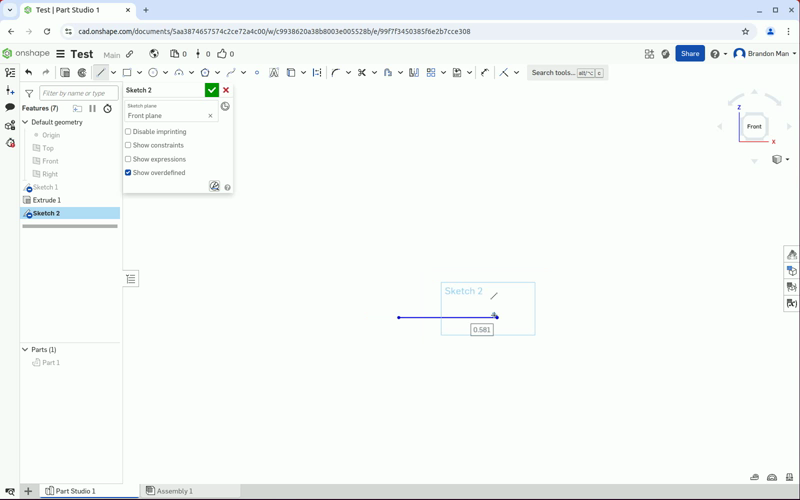
scroll(-6)
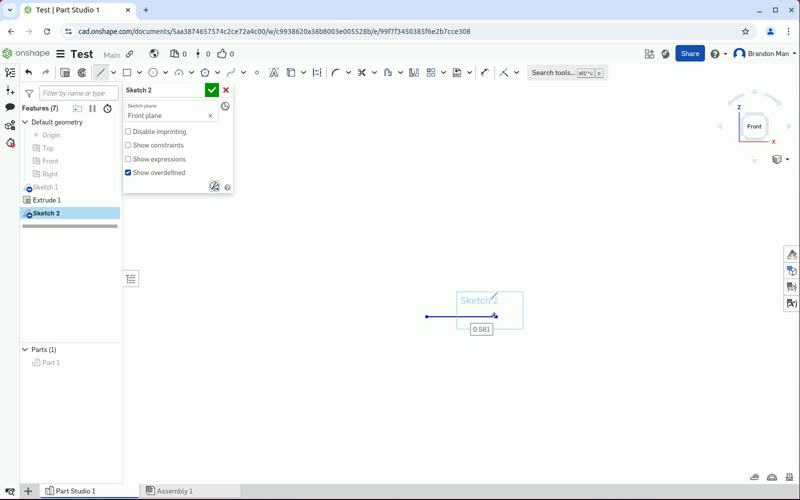
key_up(shift)
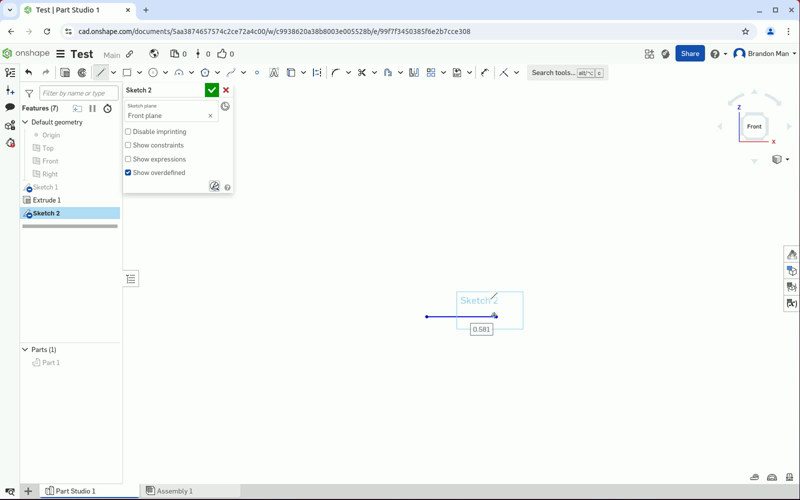
key_down(shift)
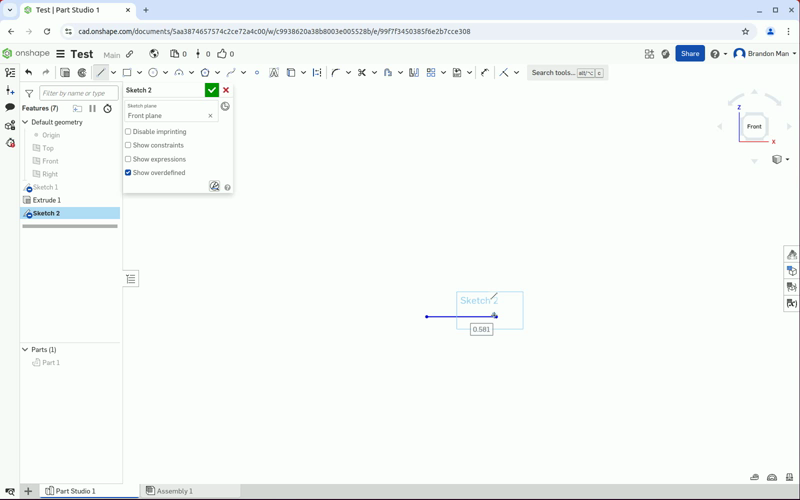
mouse_move(429, 314)
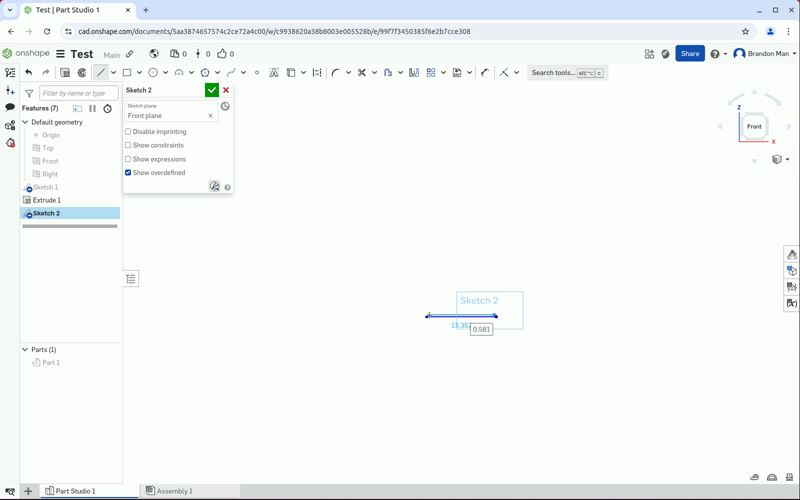
scroll(6)
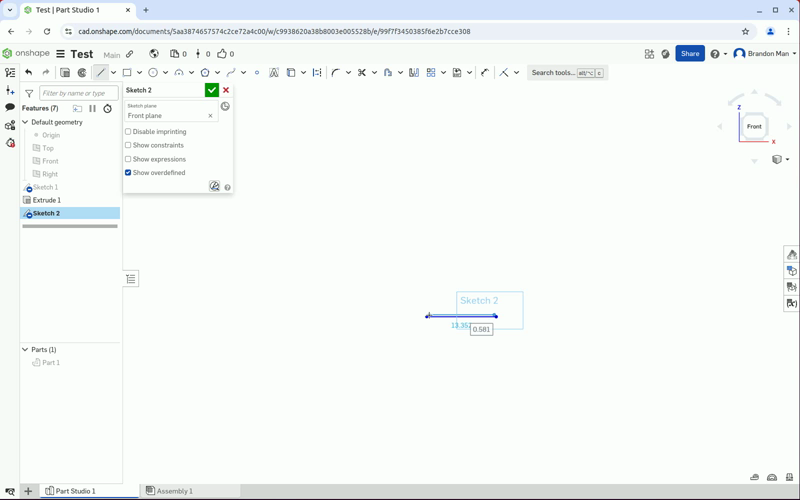
scroll(6)
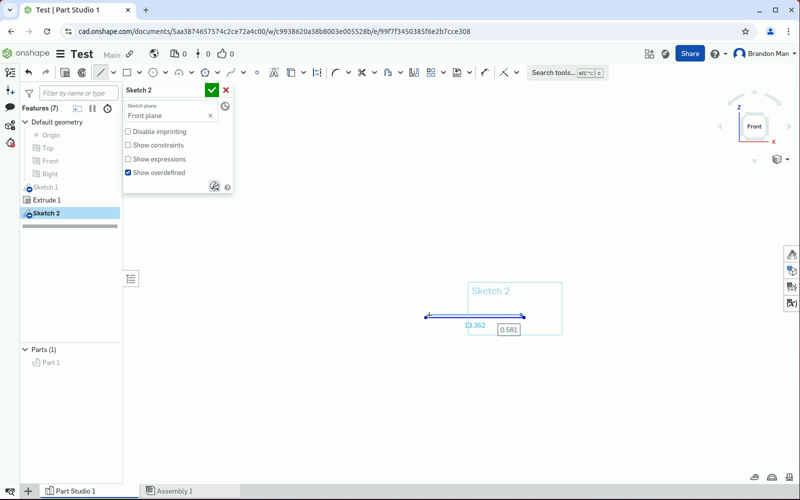
scroll(6)
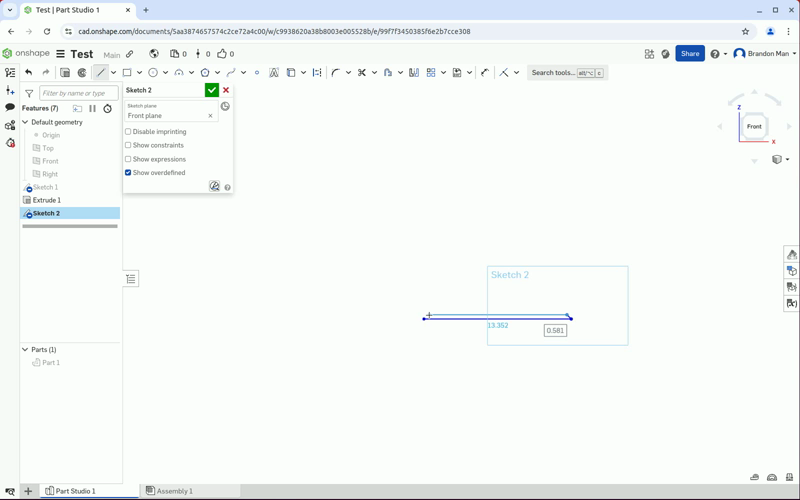
scroll(6)
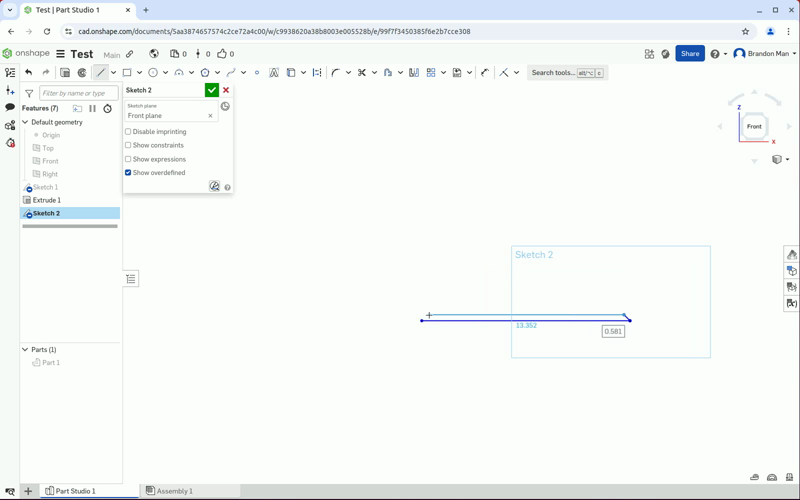
scroll(6)
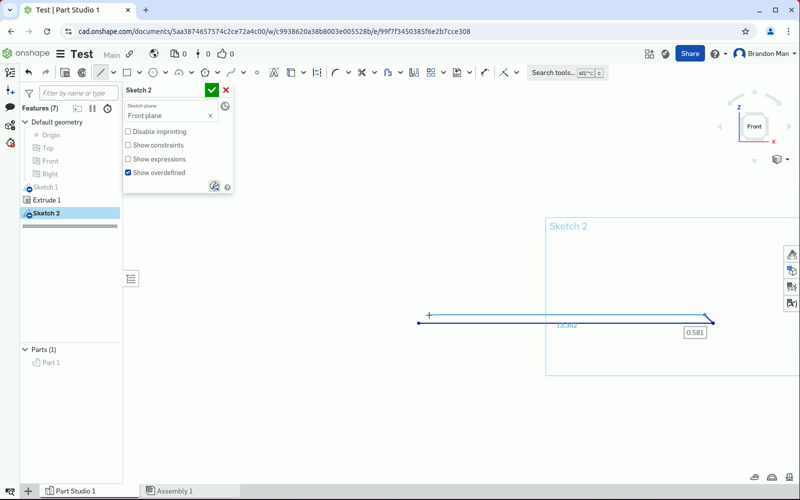
scroll(6)
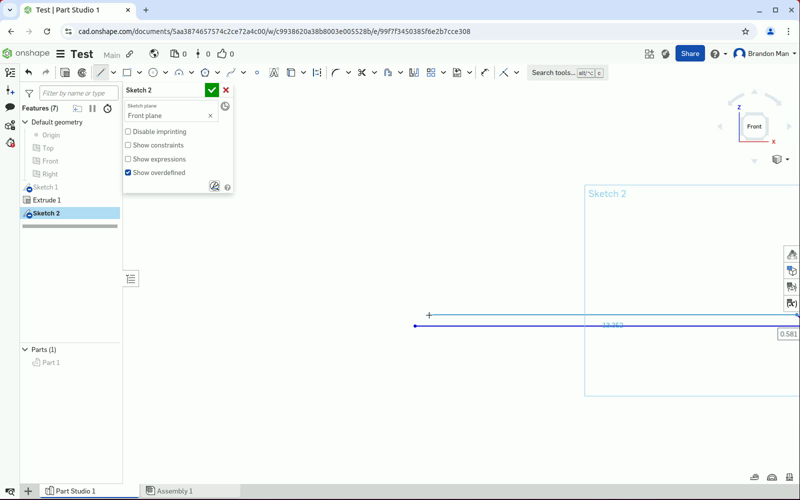
scroll(6)
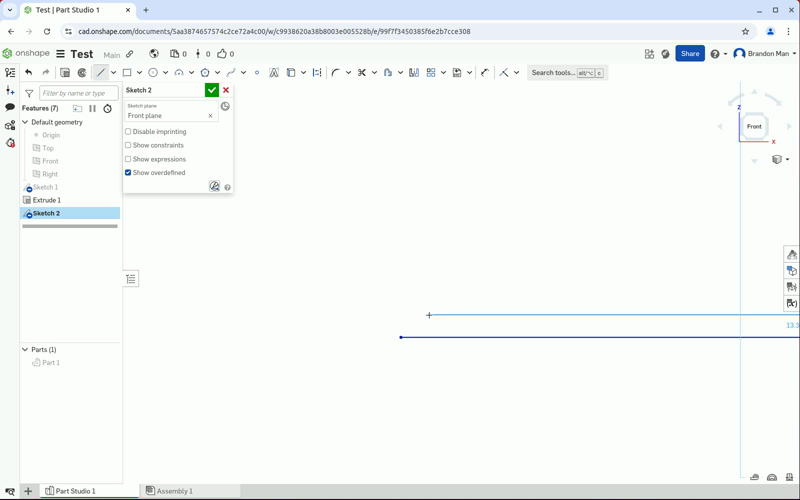
click(429, 314)
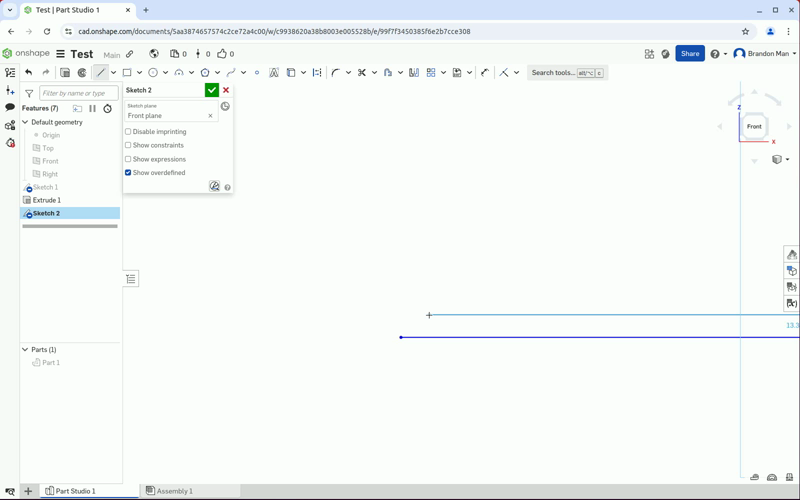
scroll(-6)
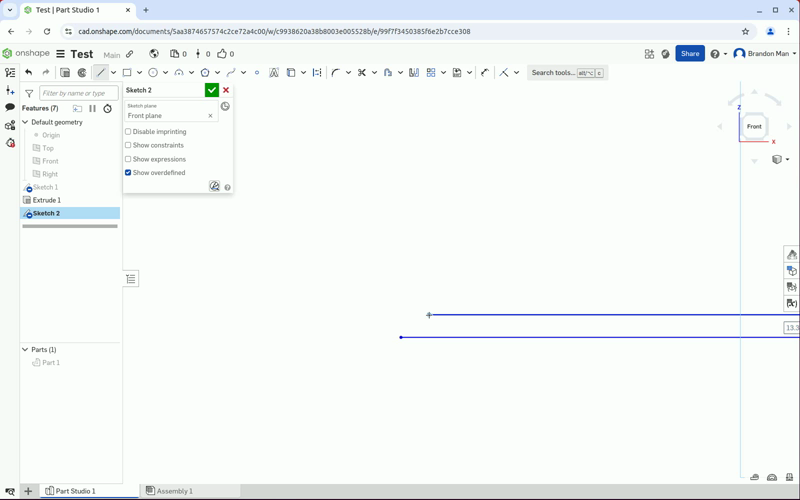
scroll(-6)
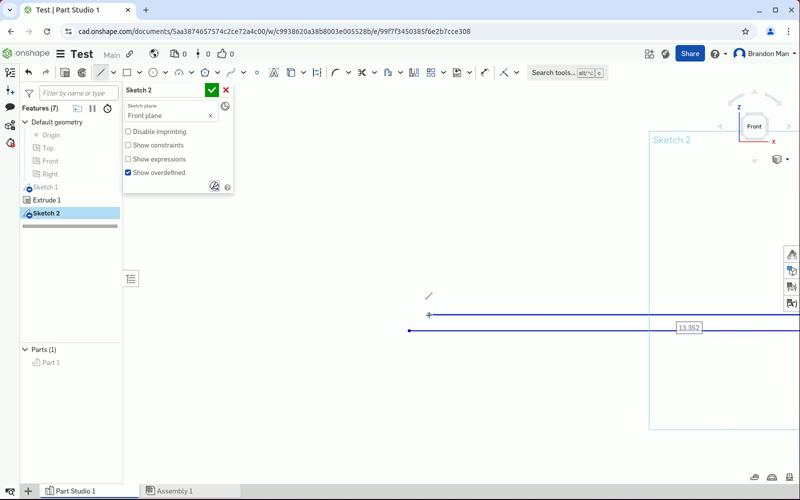
scroll(-6)
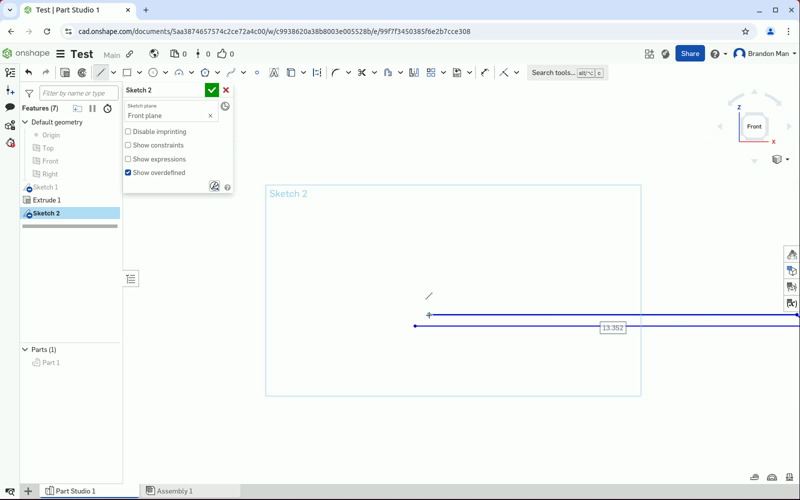
scroll(-6)
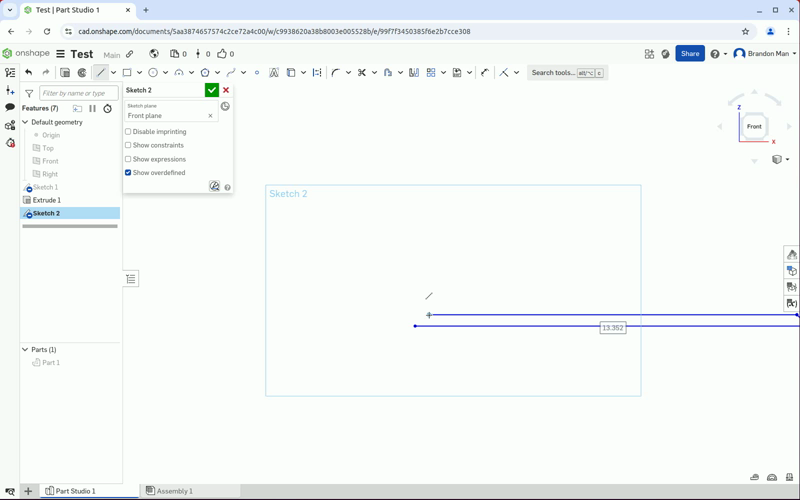
scroll(-6)
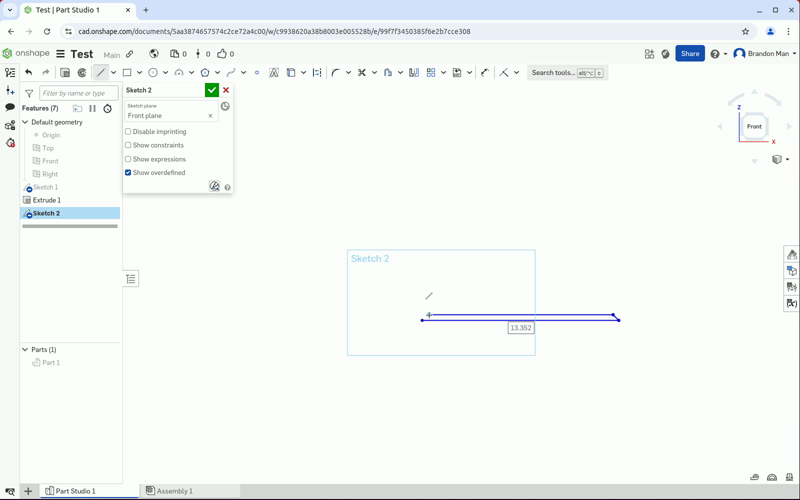
scroll(-6)
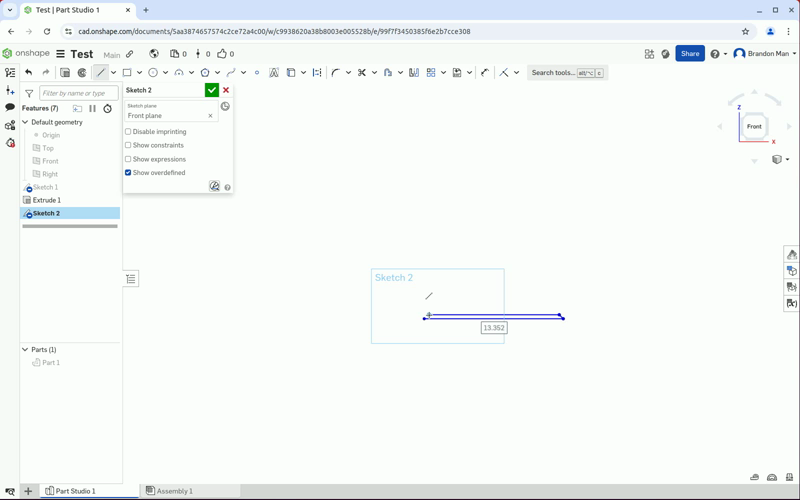
scroll(-6)
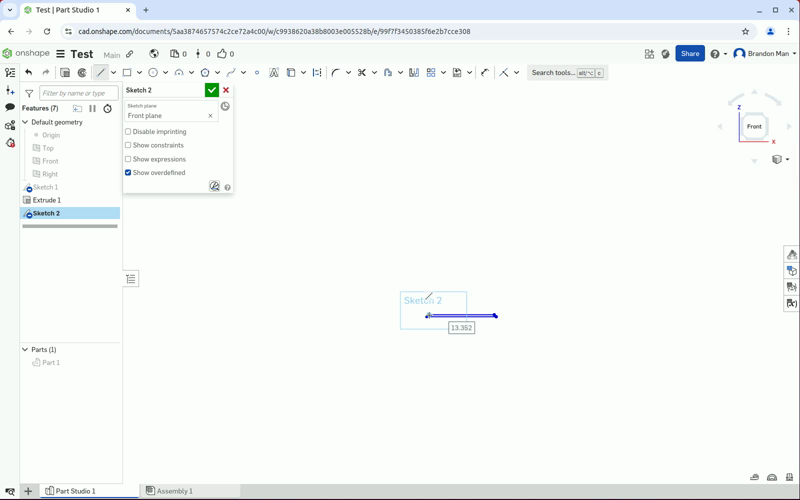
key_up(shift)
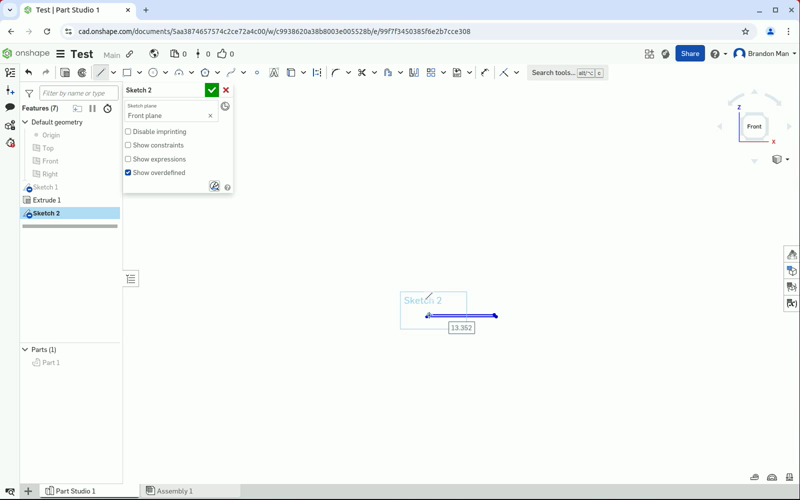
key_down(shift)
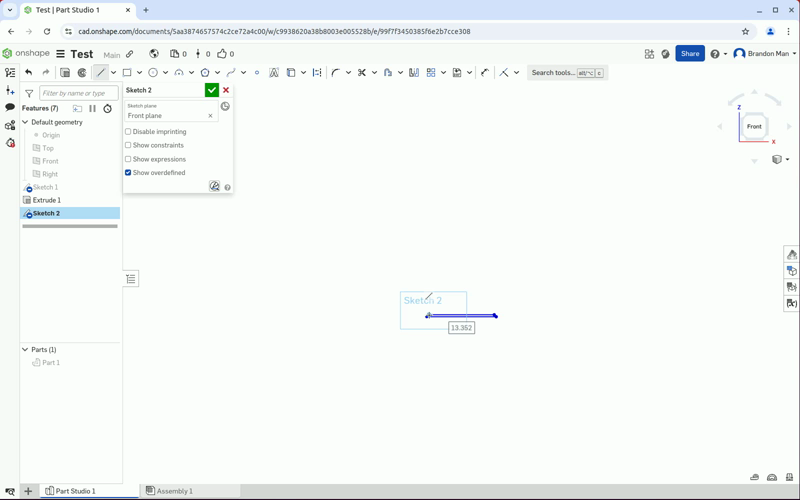
mouse_move(429, 249)
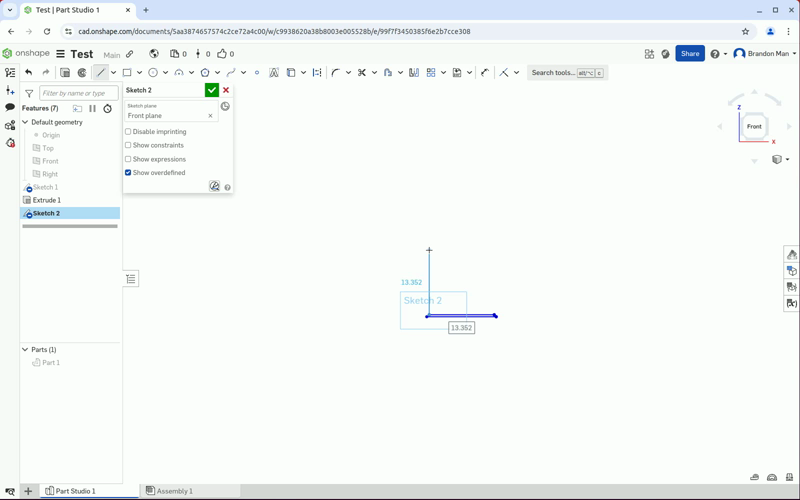
click(429, 249)
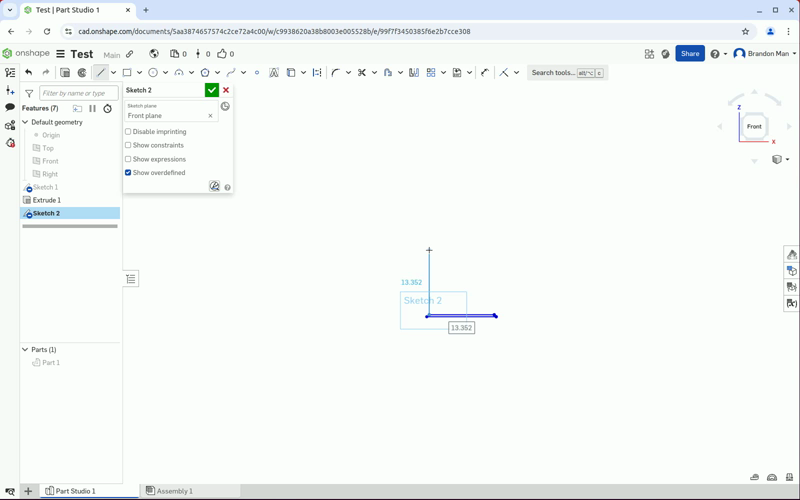
key_up(shift)
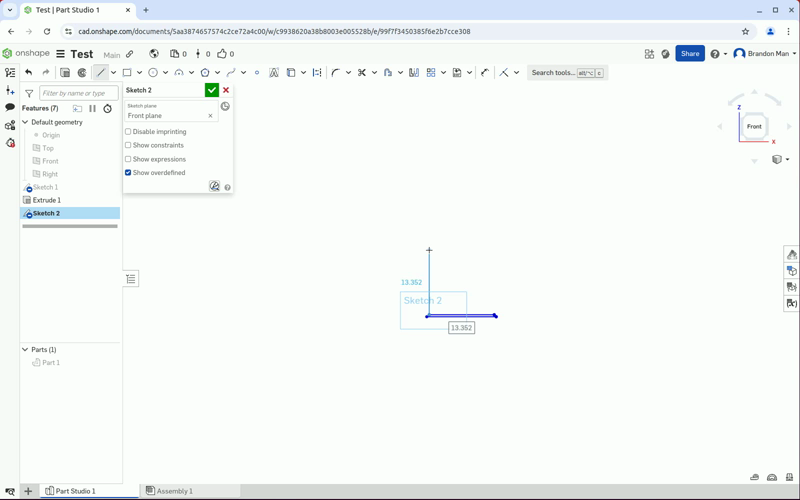
key_down(shift)
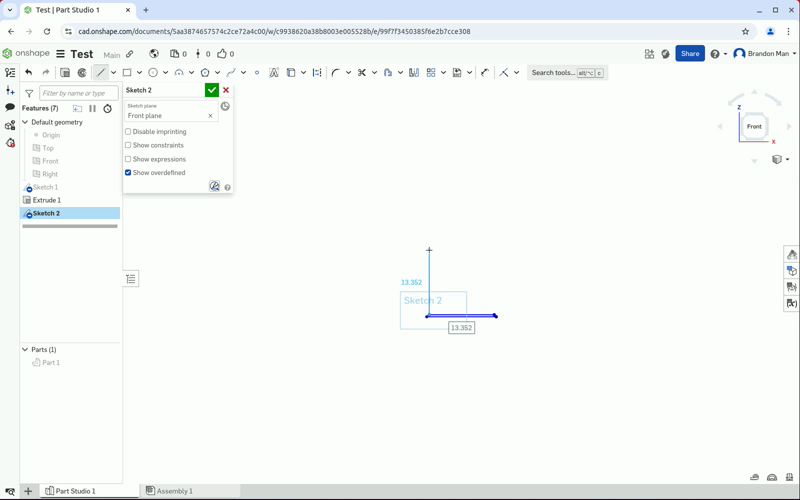
mouse_move(459, 249)
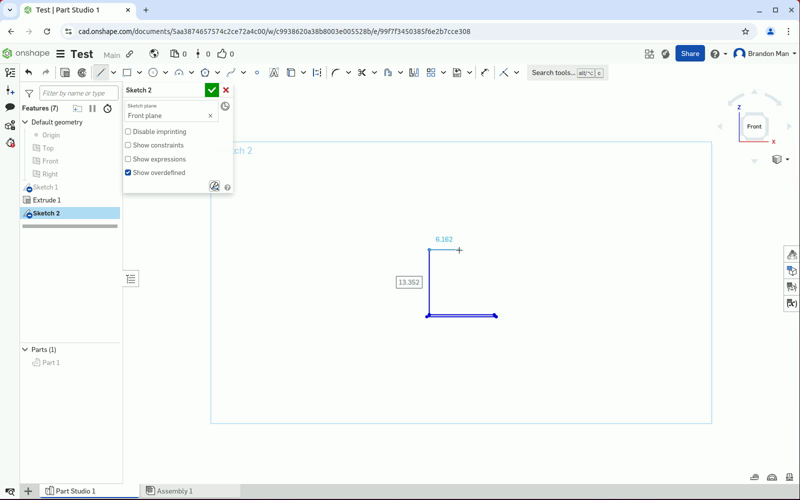
mouse_move(426, 247)
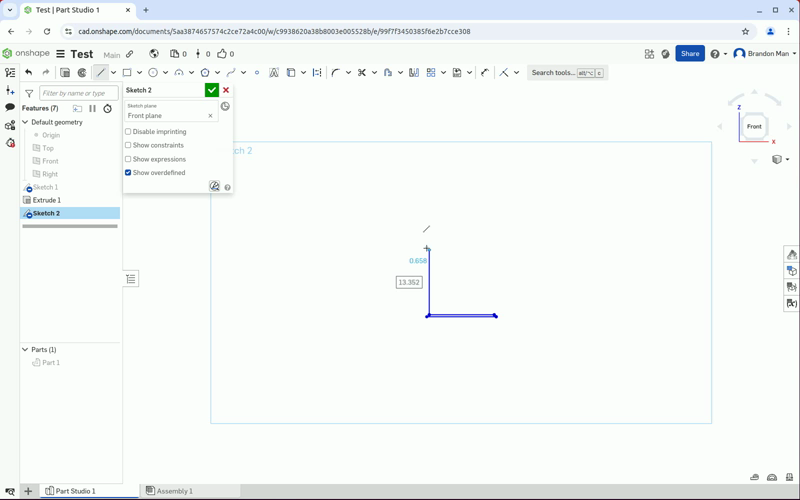
scroll(6)
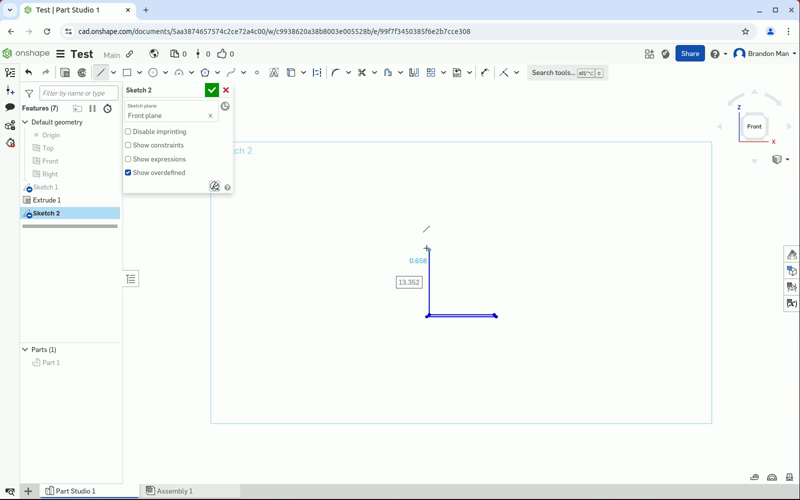
scroll(6)
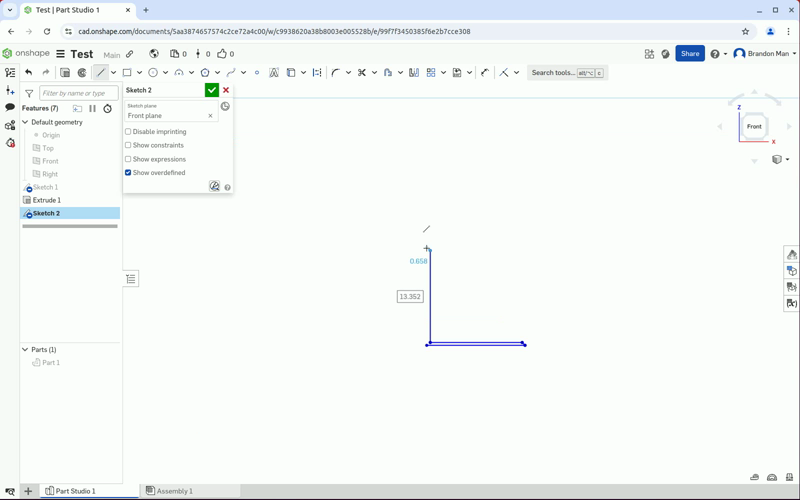
scroll(6)
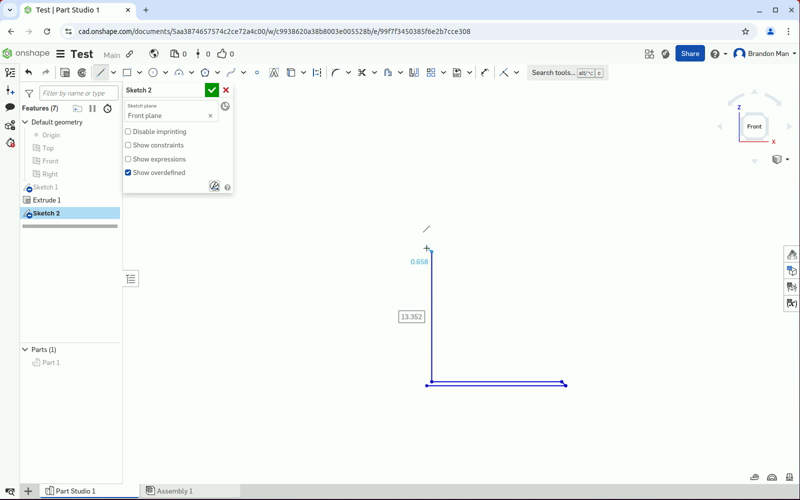
scroll(6)
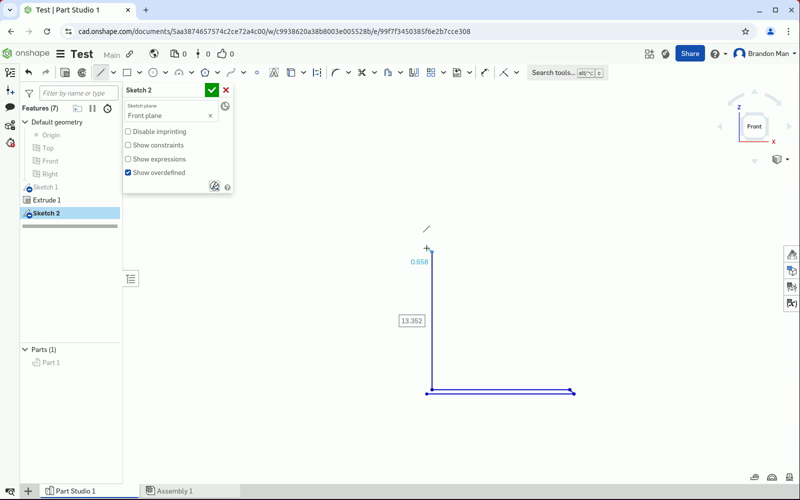
scroll(6)
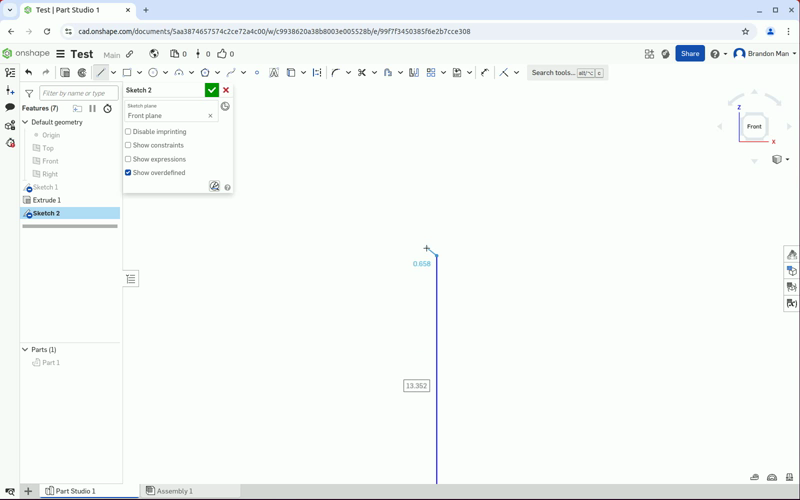
scroll(6)
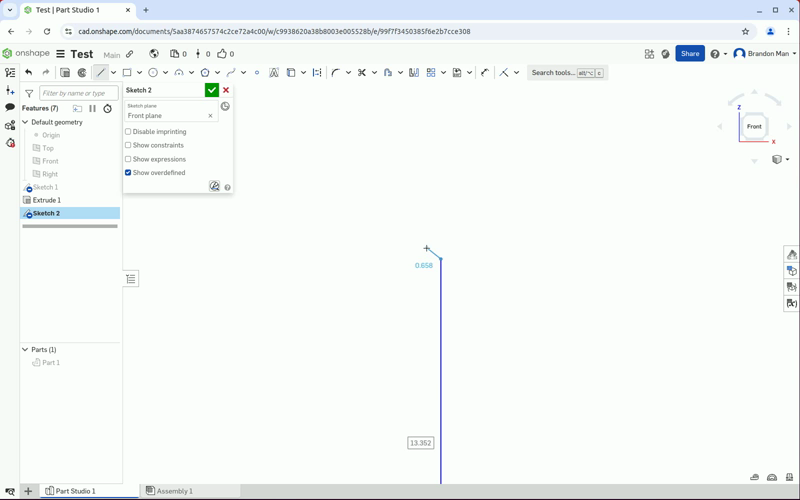
scroll(6)
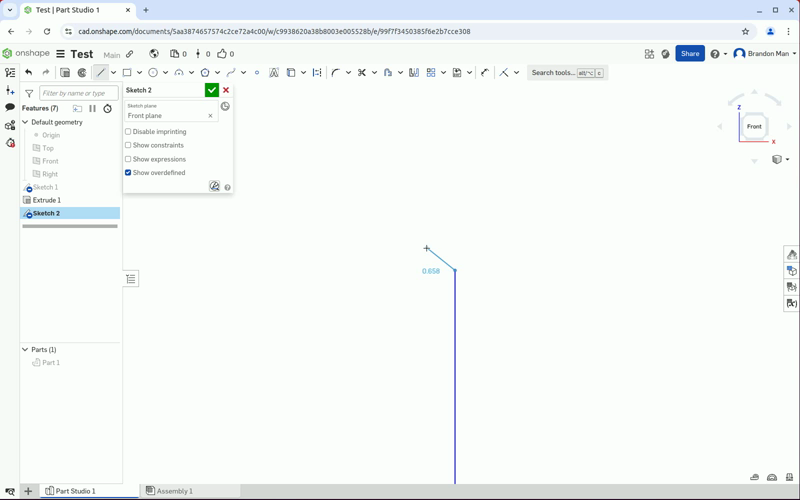
click(426, 247)
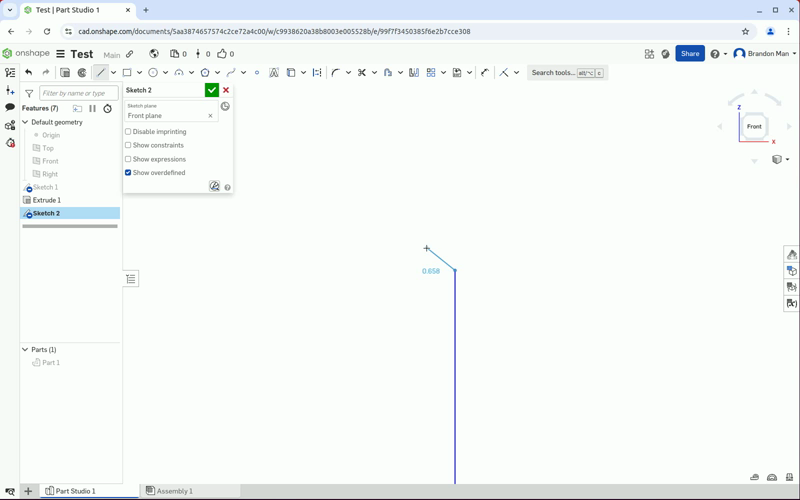
scroll(-6)
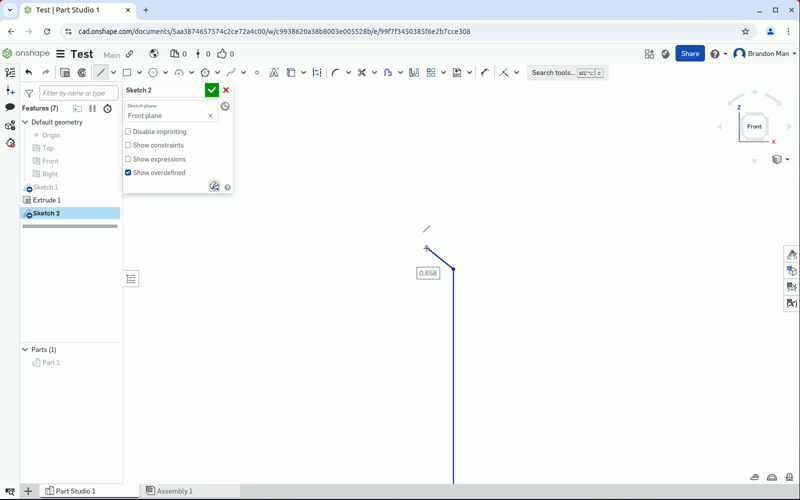
scroll(-6)
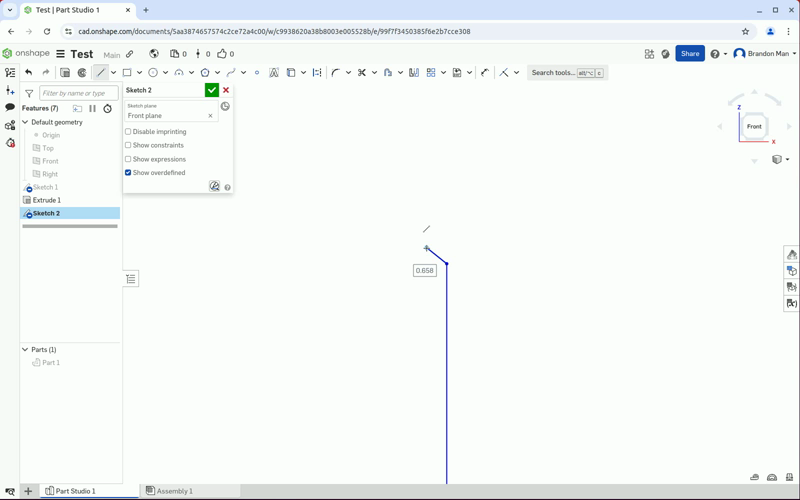
scroll(-6)
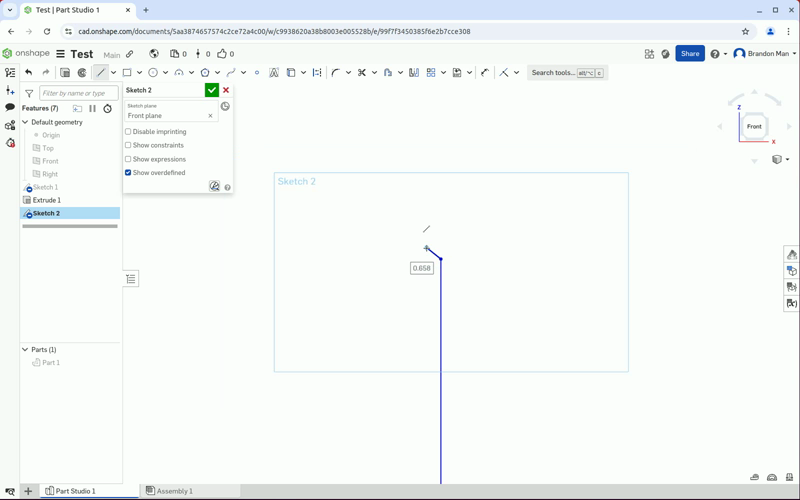
scroll(-6)
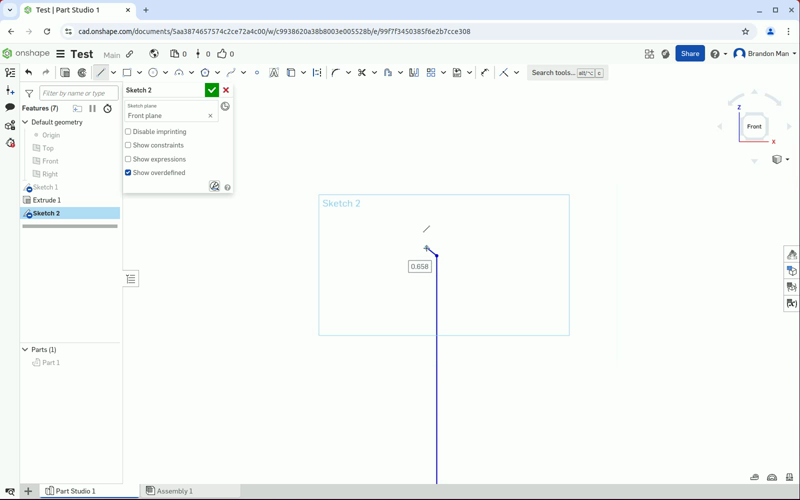
scroll(-6)
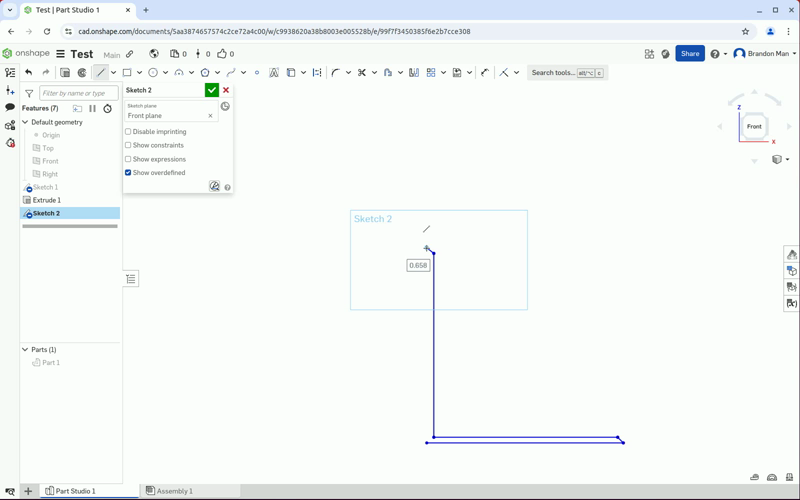
scroll(-6)
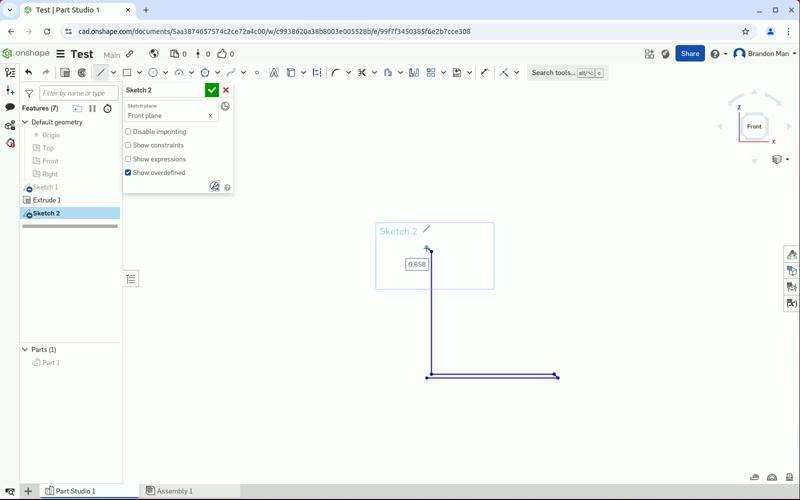
scroll(-6)
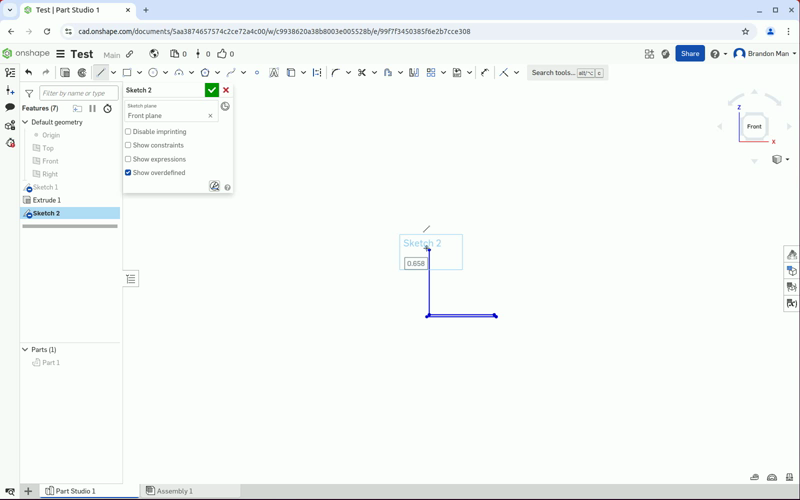
key_up(shift)
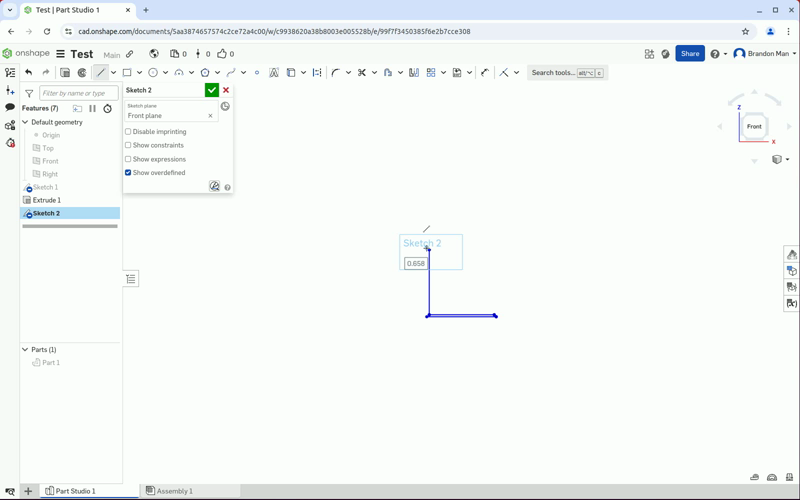
key_down(shift)
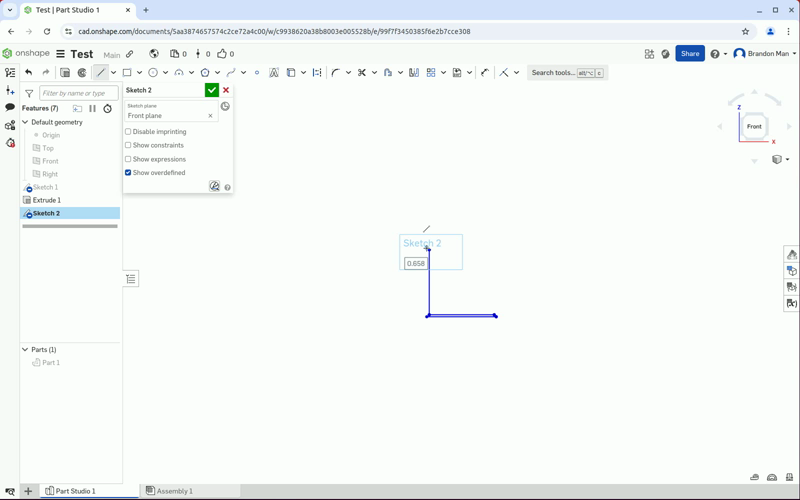
mouse_move(426, 316)
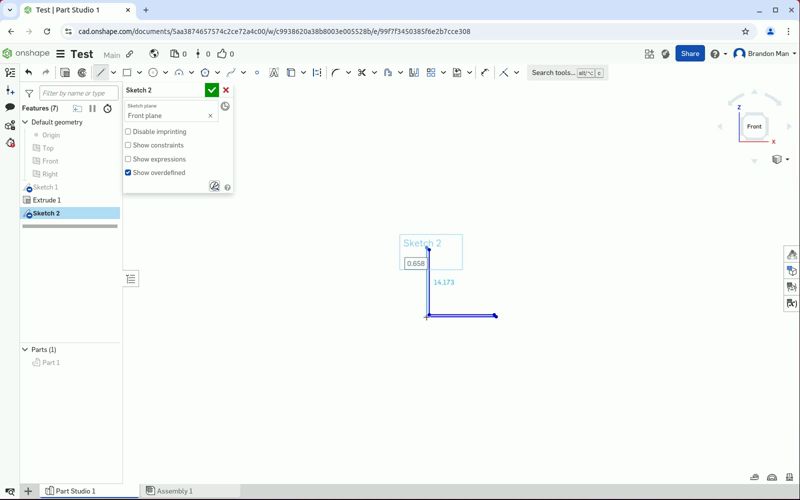
scroll(6)
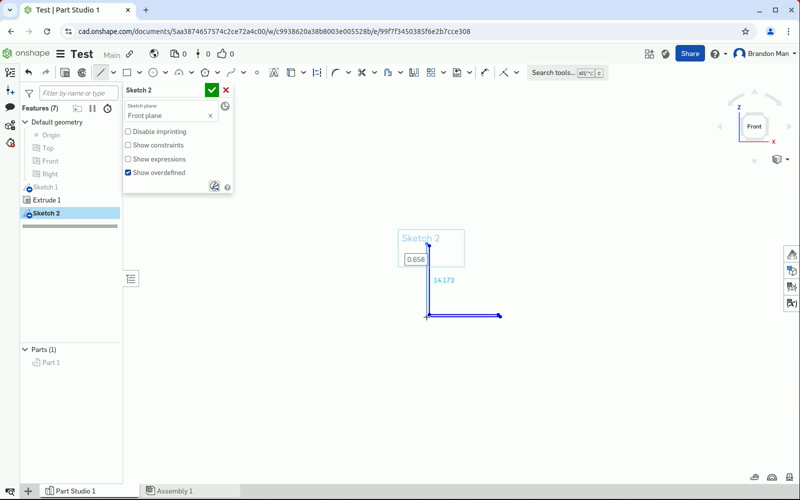
scroll(6)
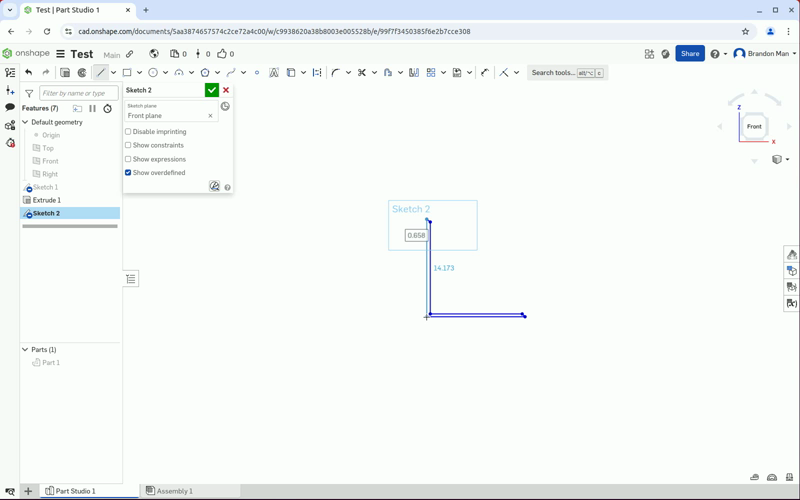
scroll(6)
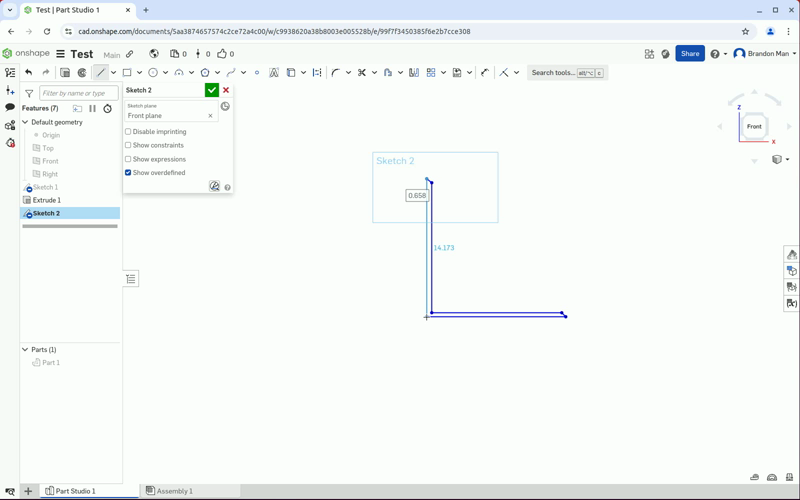
scroll(6)
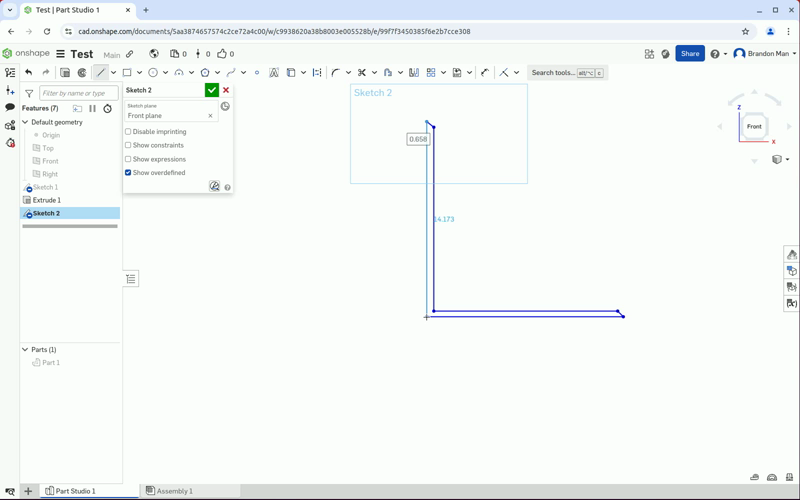
scroll(6)
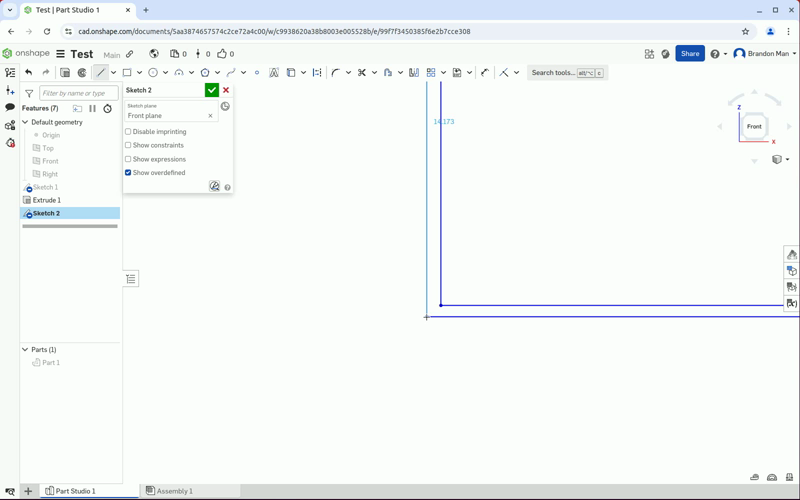
scroll(6)
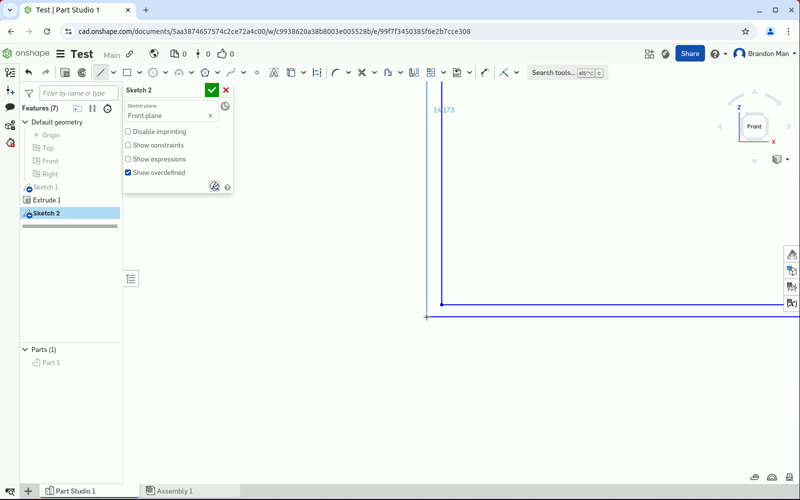
scroll(6)
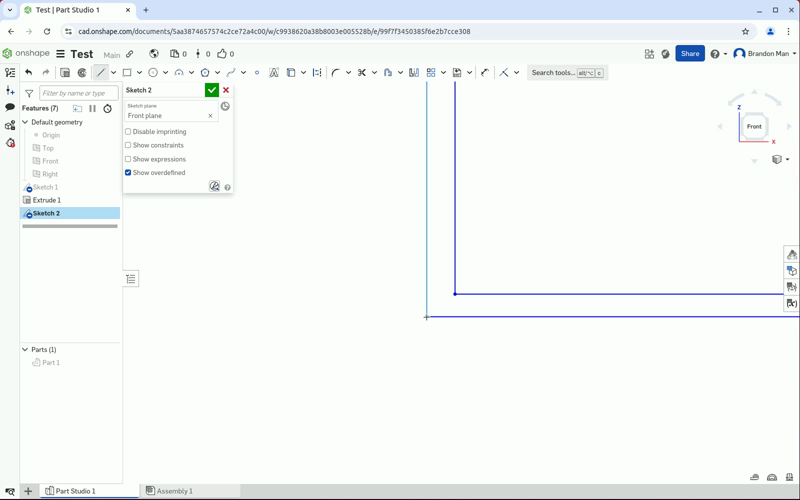
key_up(shift)
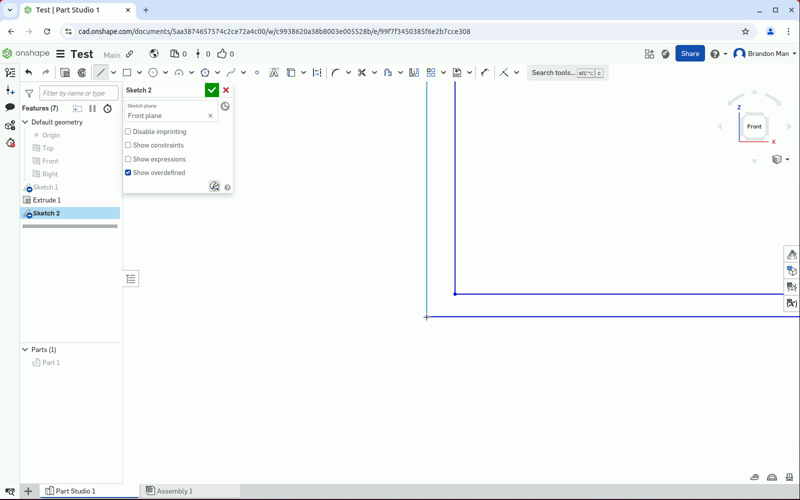
click(426, 316)
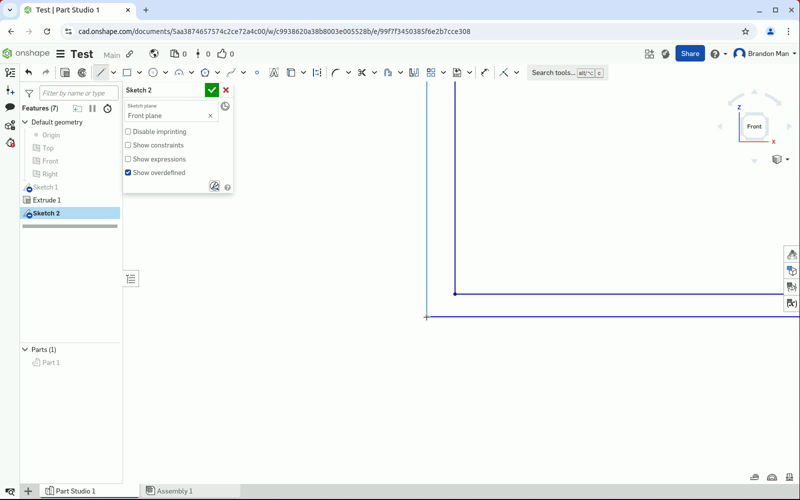
scroll(-6)
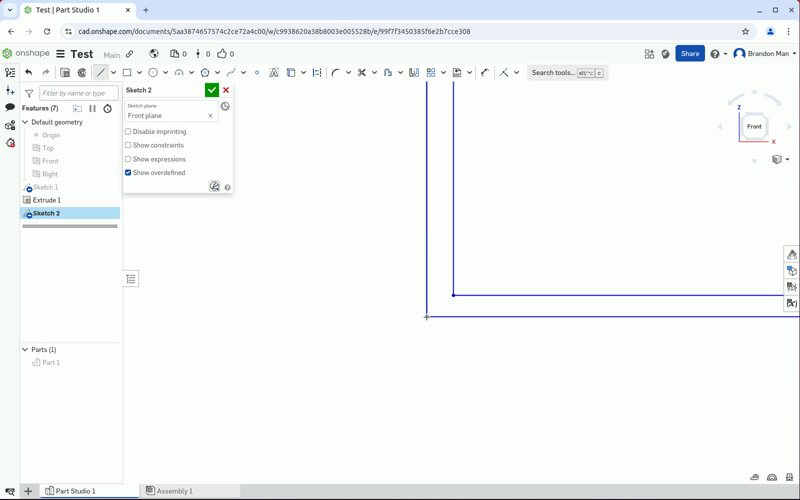
scroll(-6)
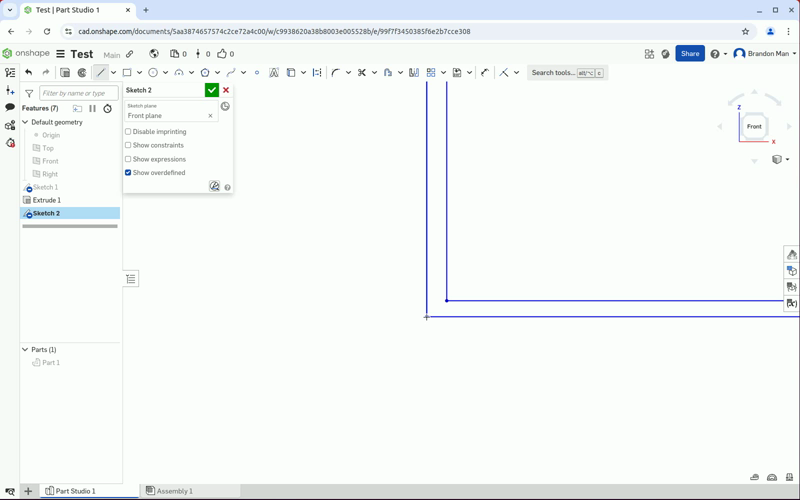
scroll(-6)
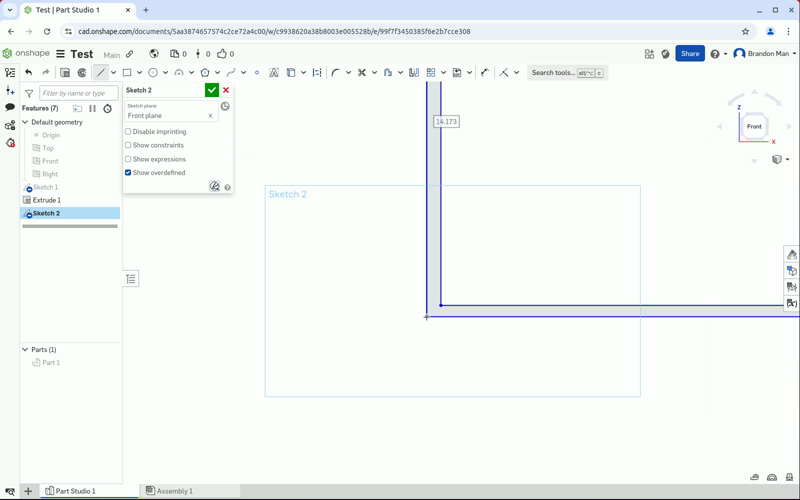
scroll(-6)
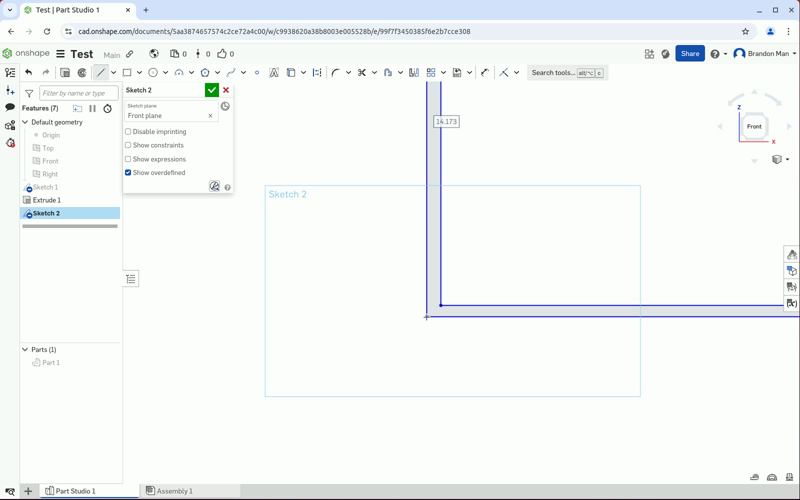
scroll(-6)
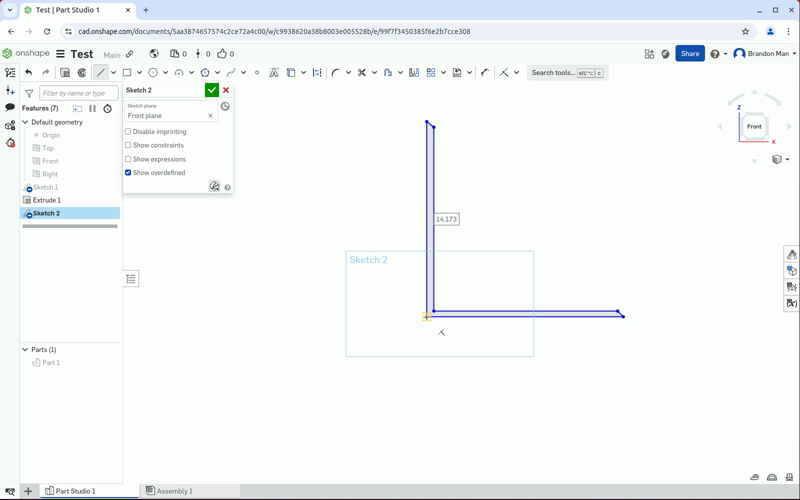
scroll(-6)
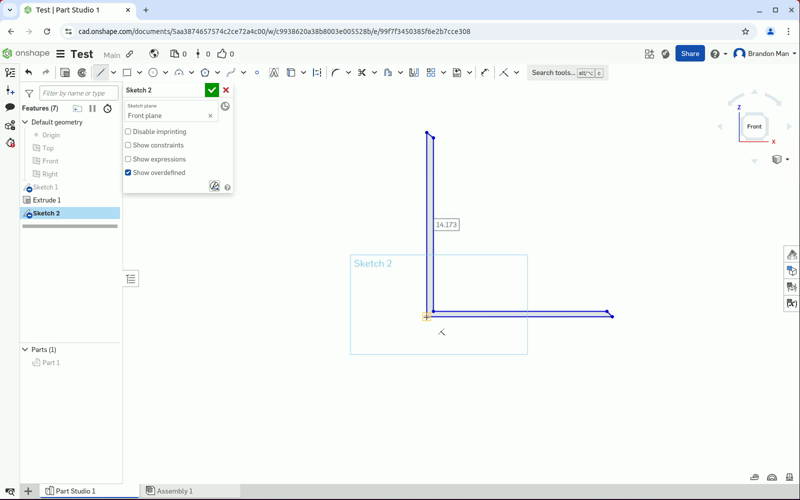
scroll(-6)
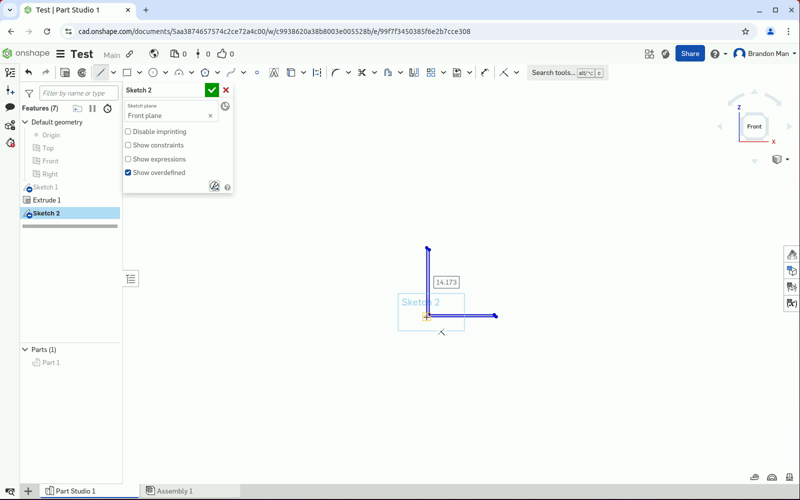
key(esc)
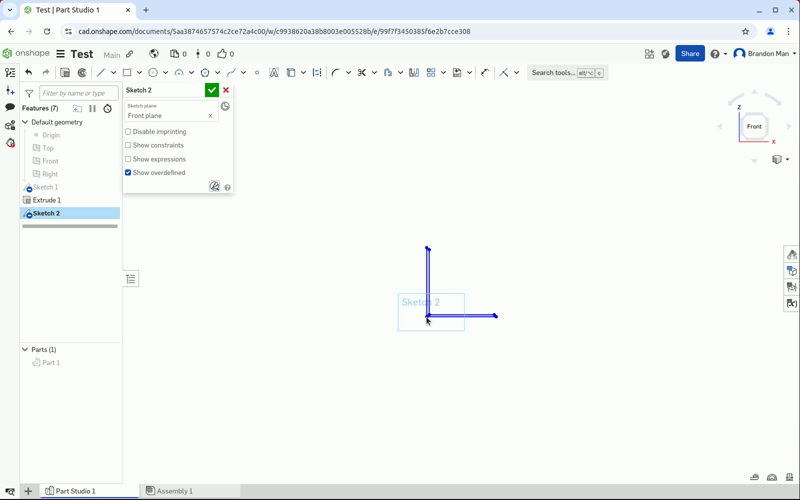
mouse_move(473, 315)
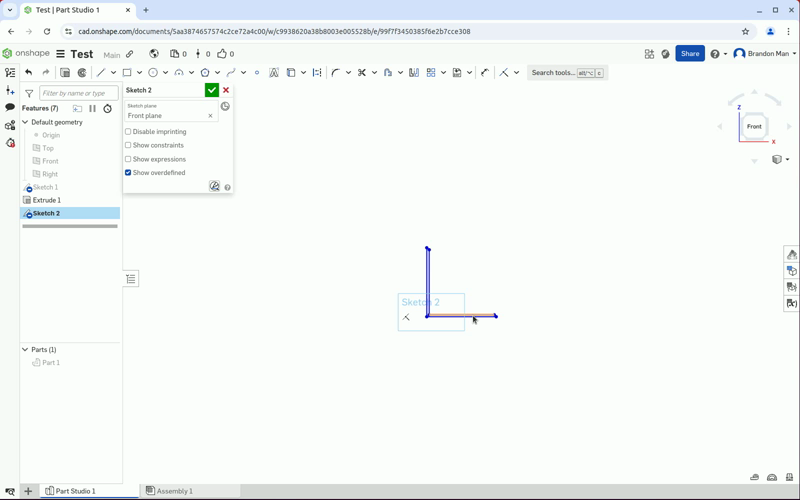
scroll(6)
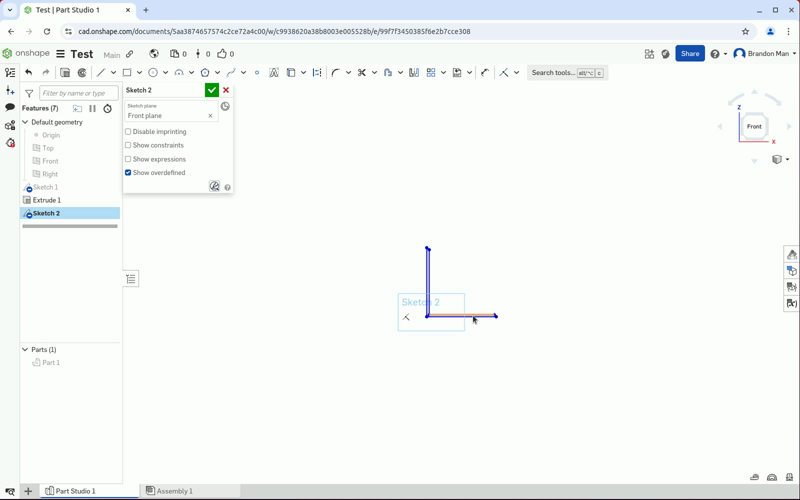
scroll(6)
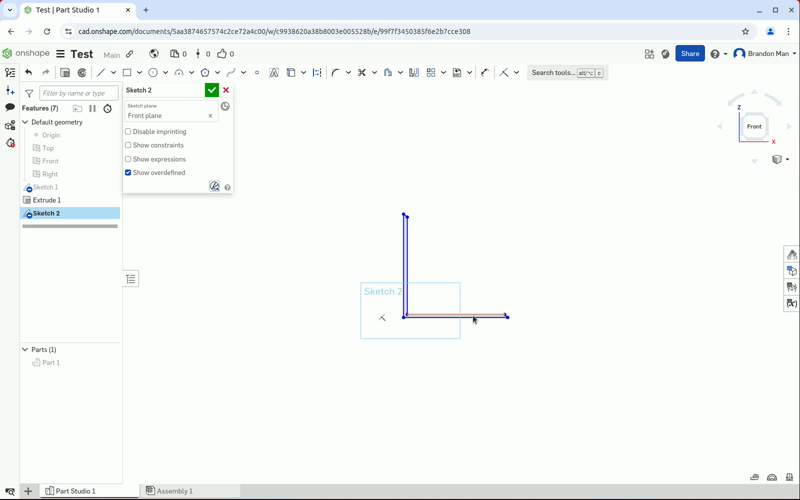
scroll(6)
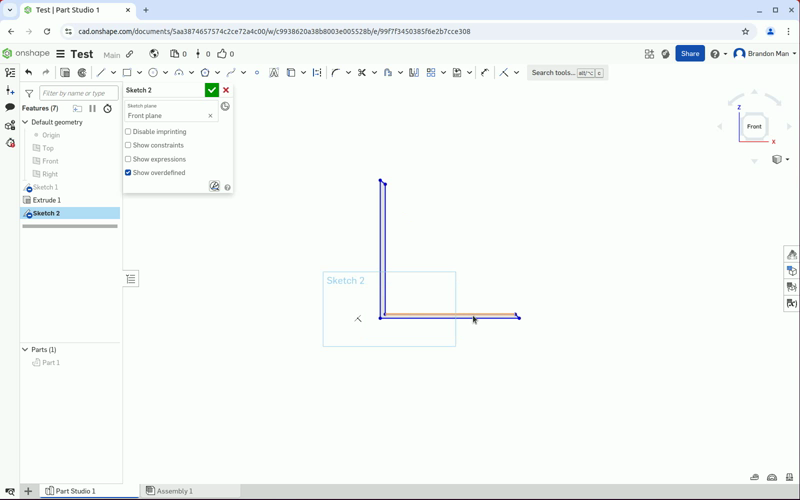
scroll(6)
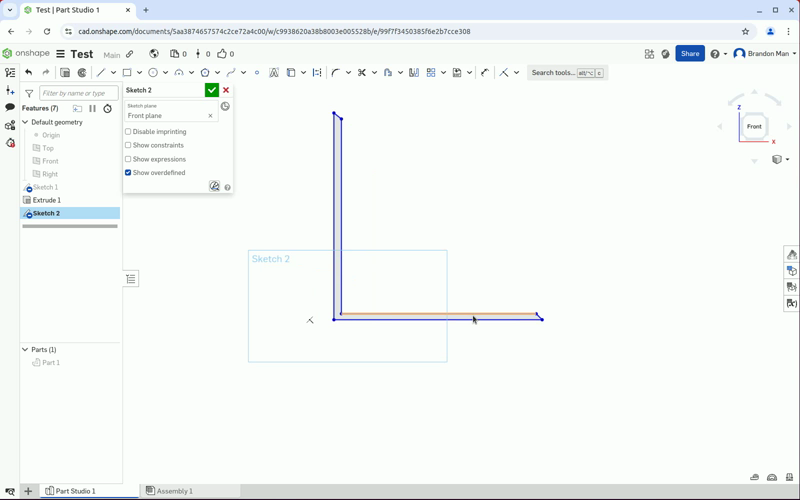
scroll(6)
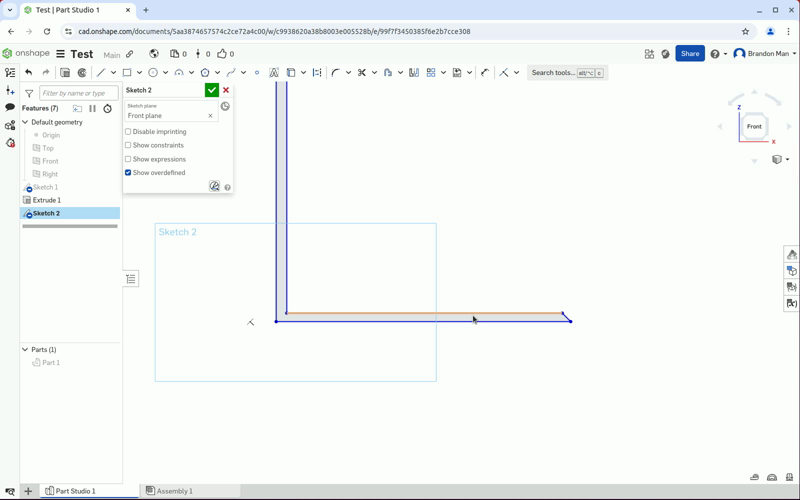
scroll(6)
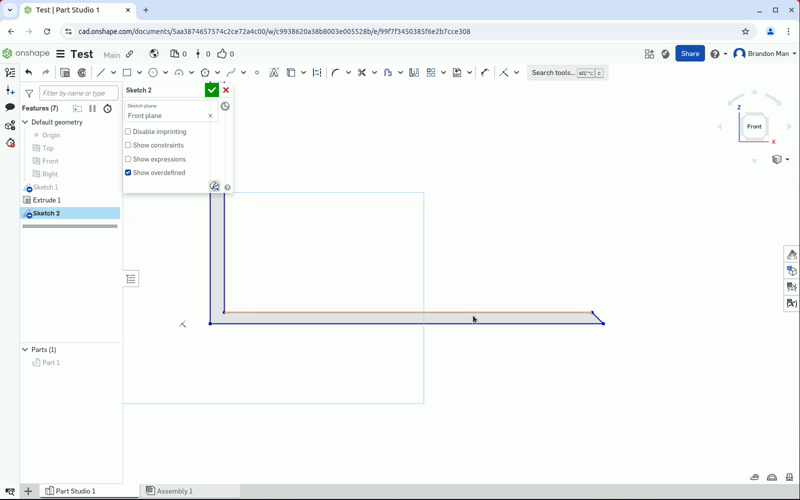
scroll(6)
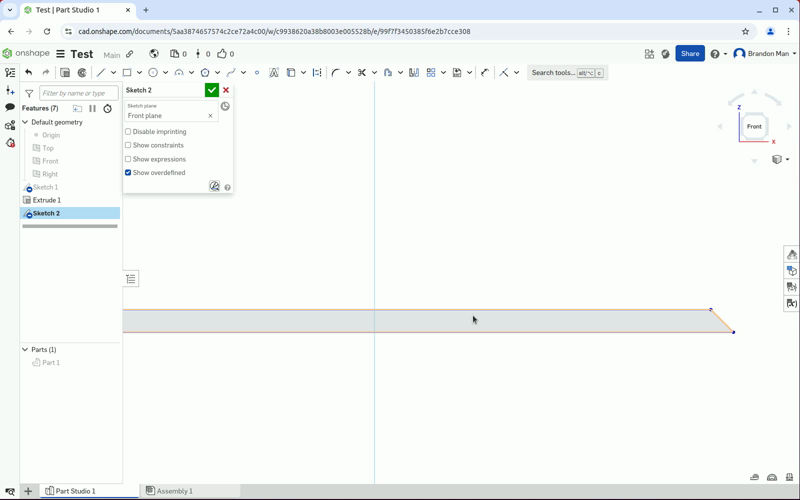
click(473, 315)
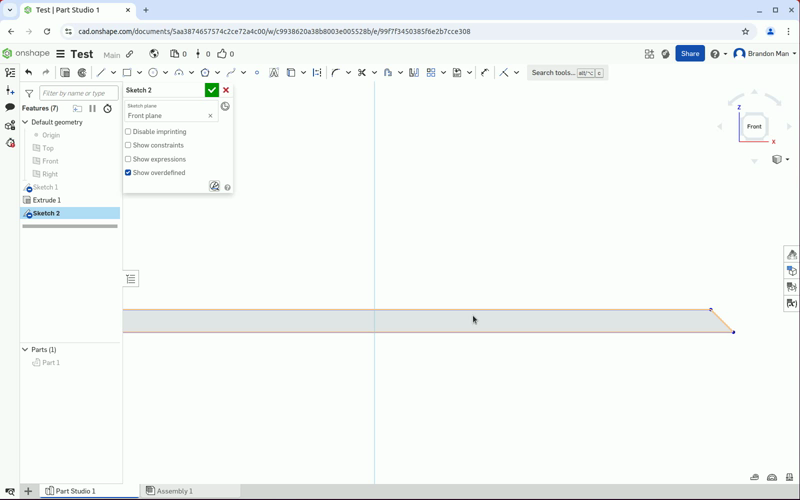
scroll(-6)
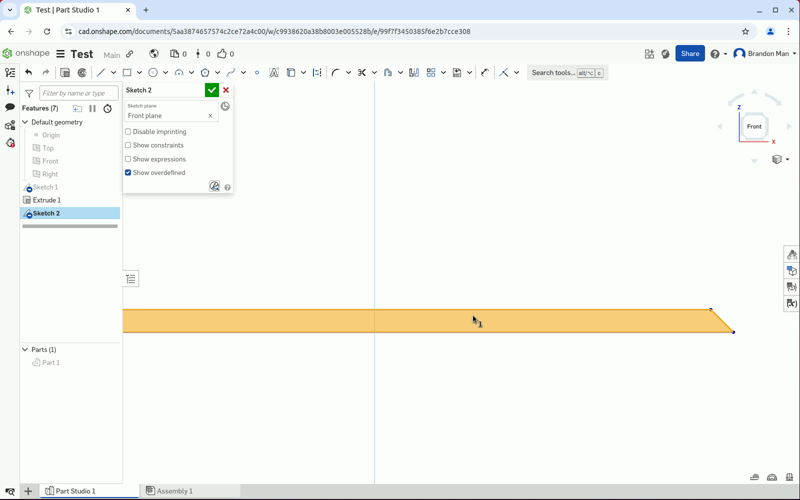
scroll(-6)
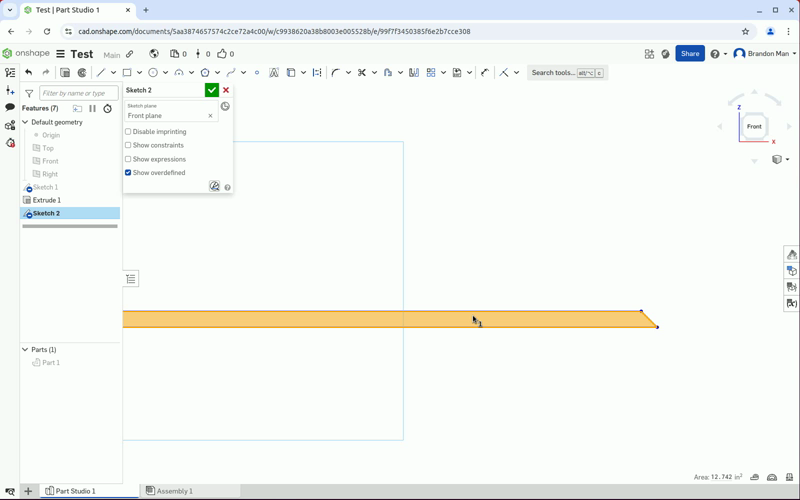
scroll(-6)
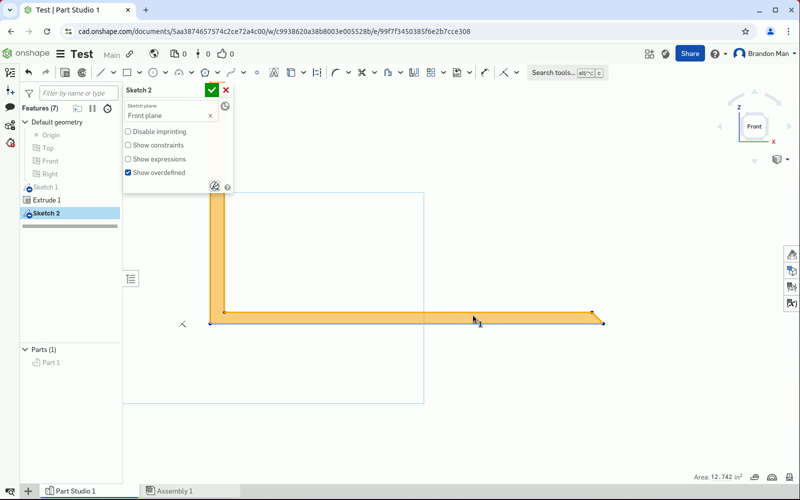
scroll(-6)
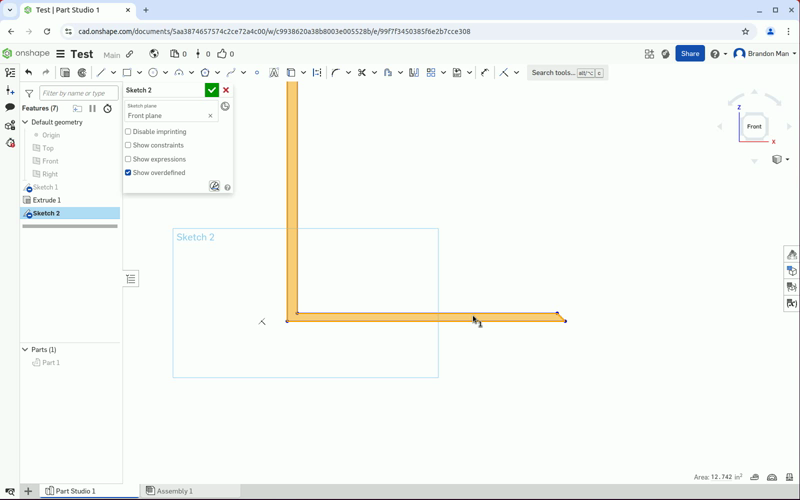
scroll(-6)
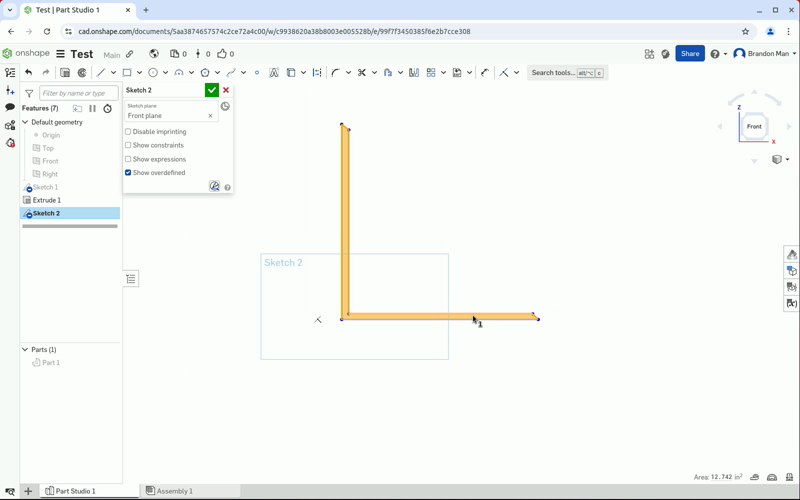
scroll(-6)
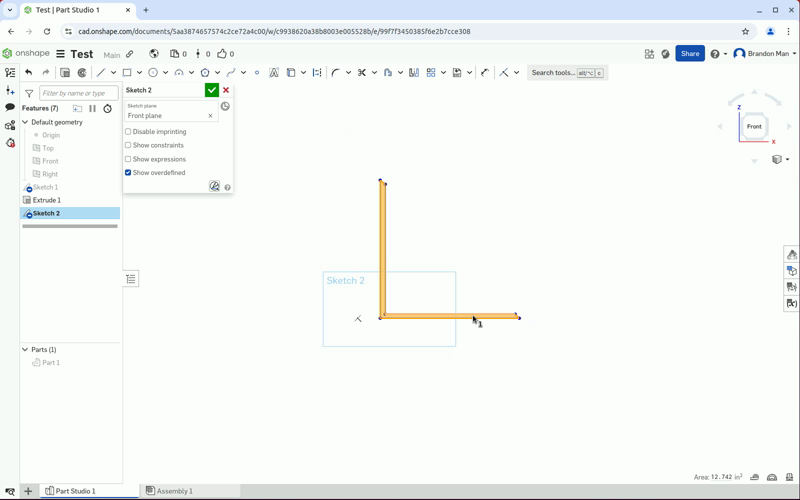
scroll(-6)
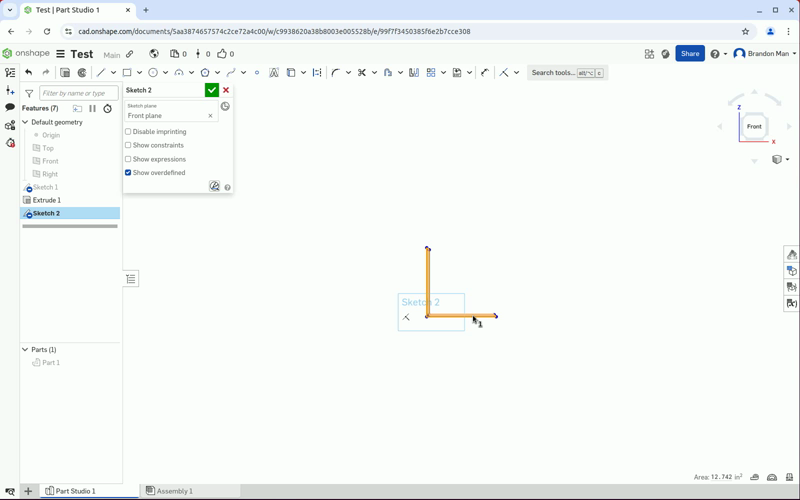
mouse_move(73, 352)
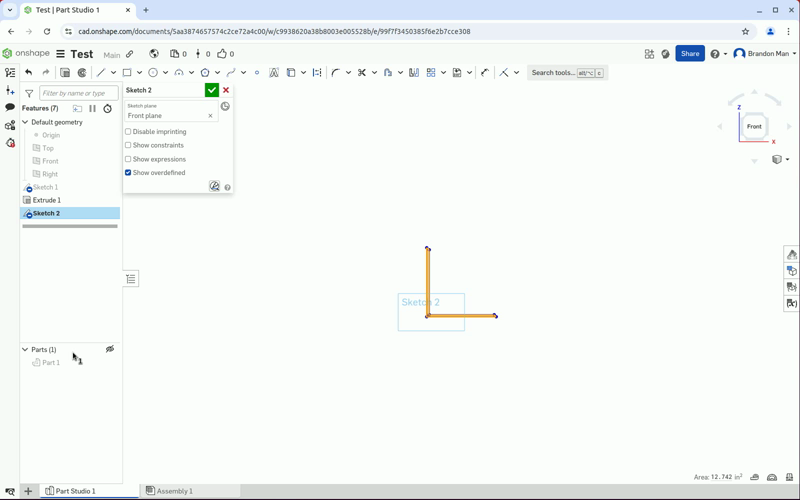
key(shift+y)
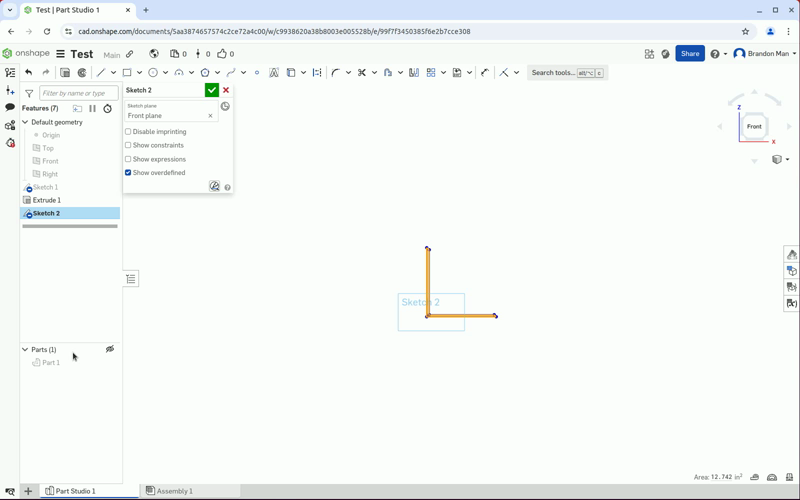
key(shift+e)
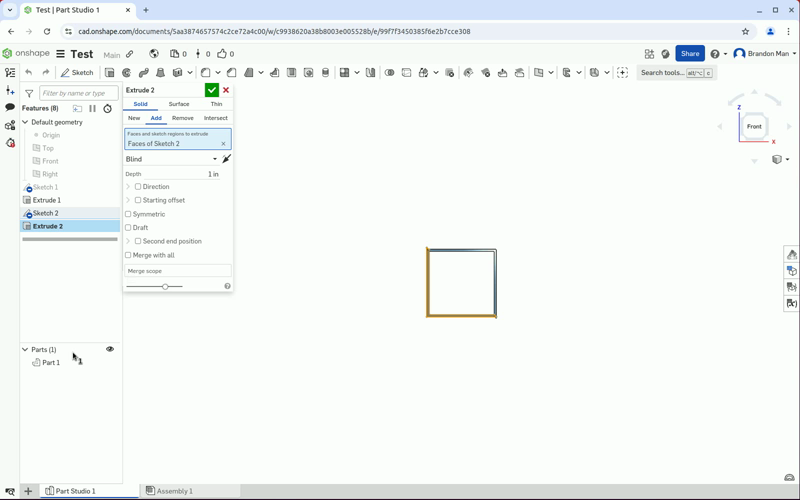
mouse_move(143, 106)
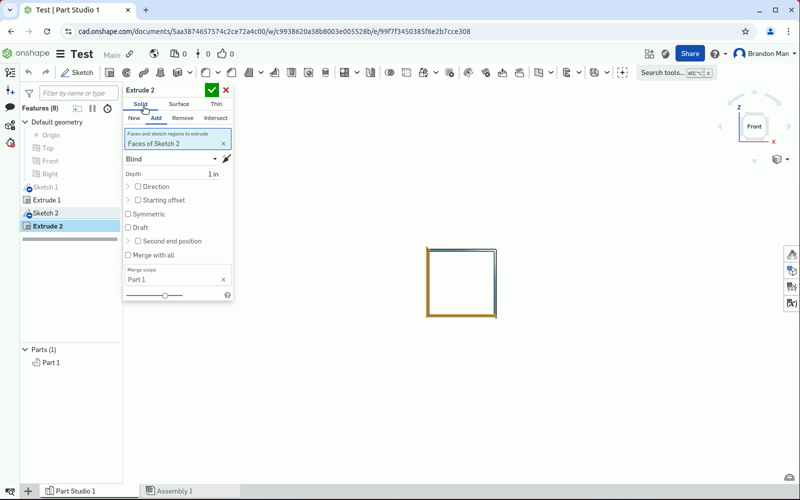
click(143, 106)
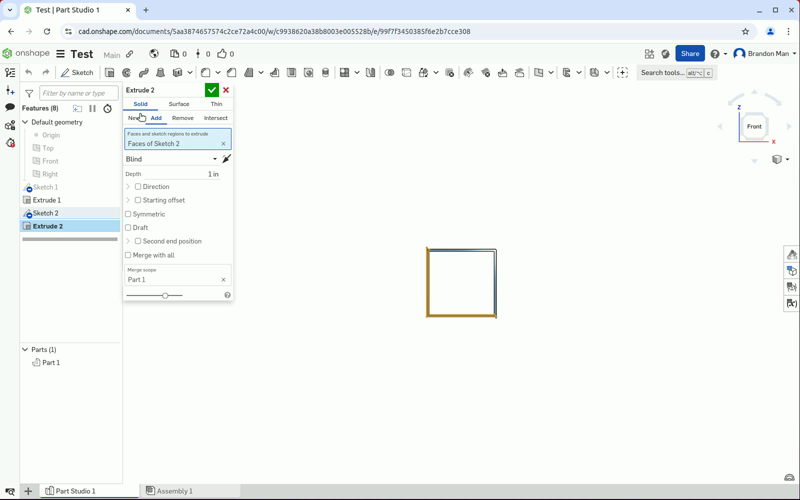
mouse_move(137, 120)
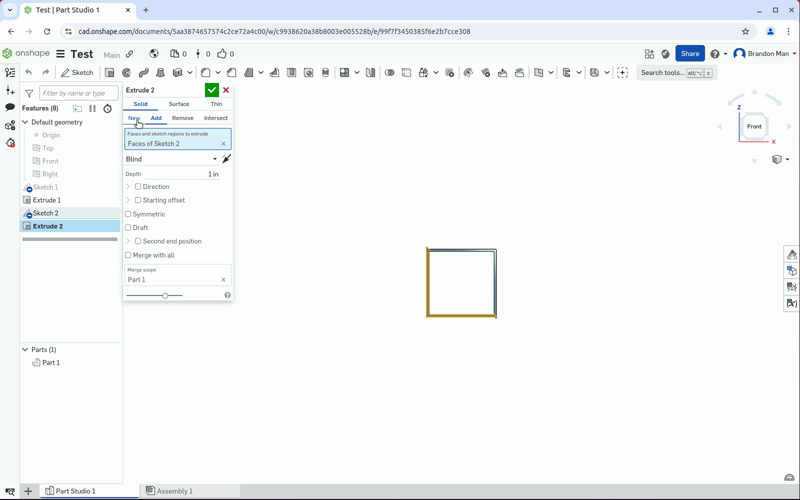
click(137, 120)
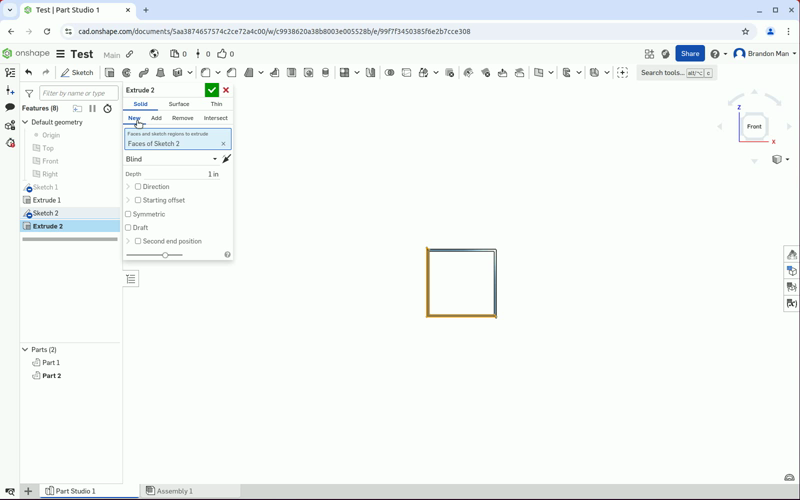
key(tab, 4)
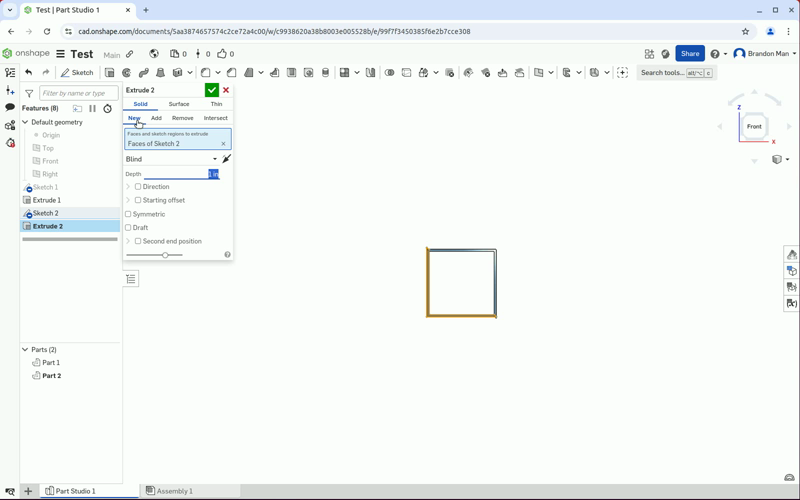
text(5.296)
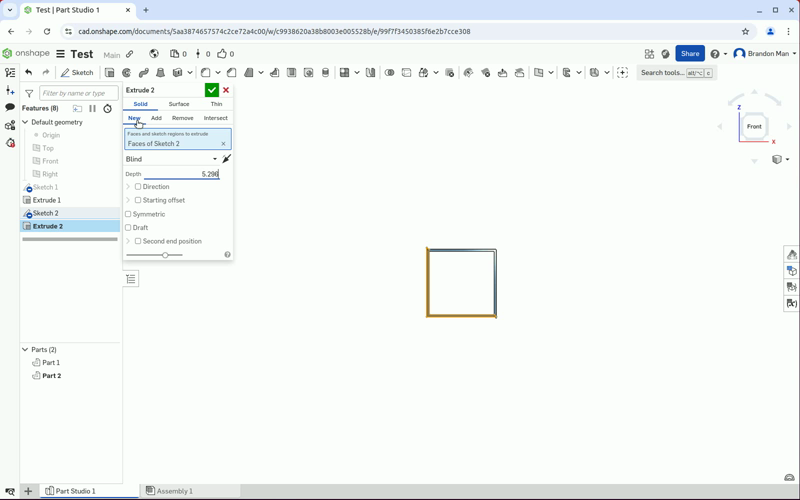
key(enter)
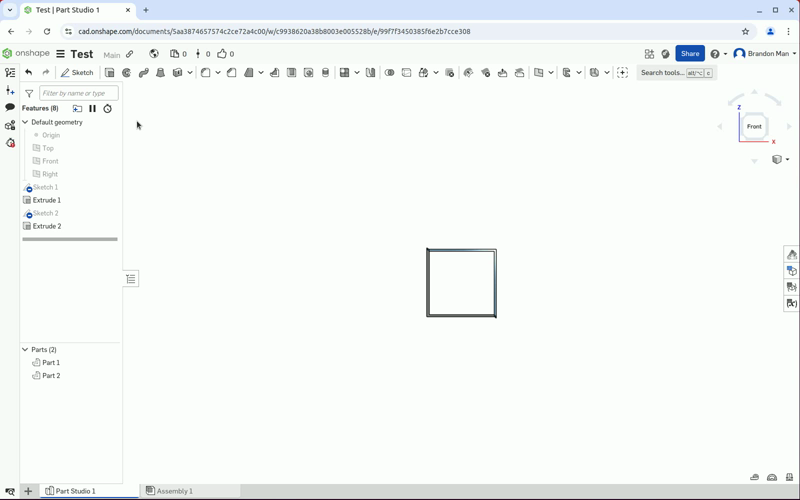
key(shift+h)
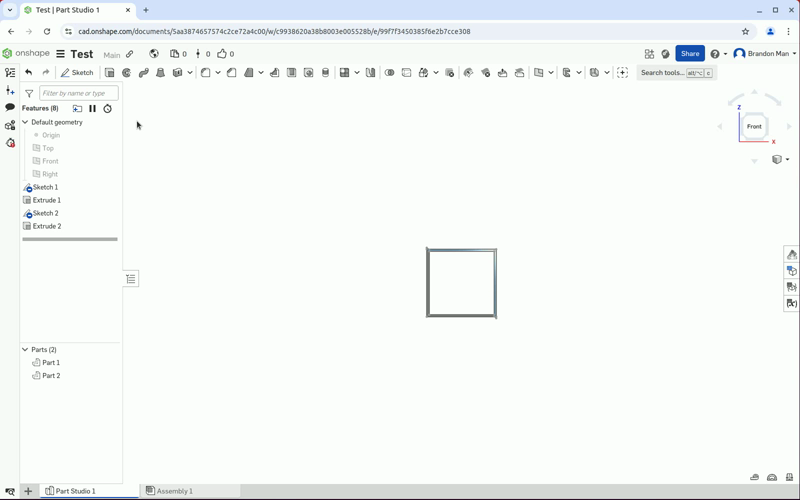
key(shift+h)
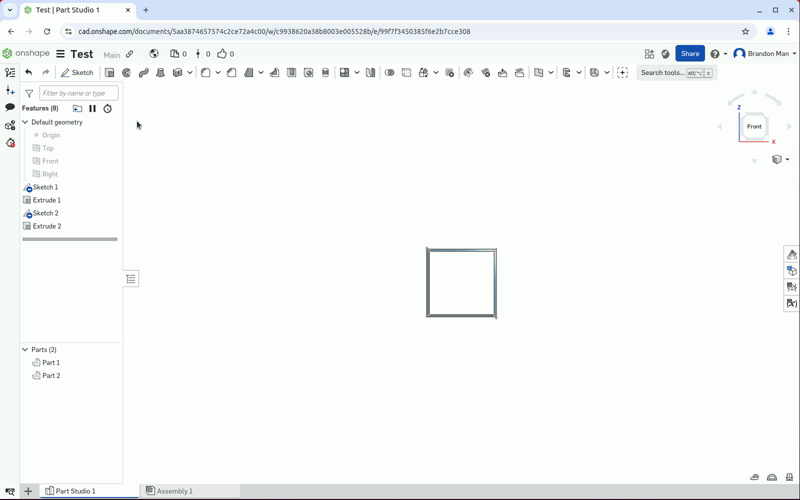
key(shift+7)
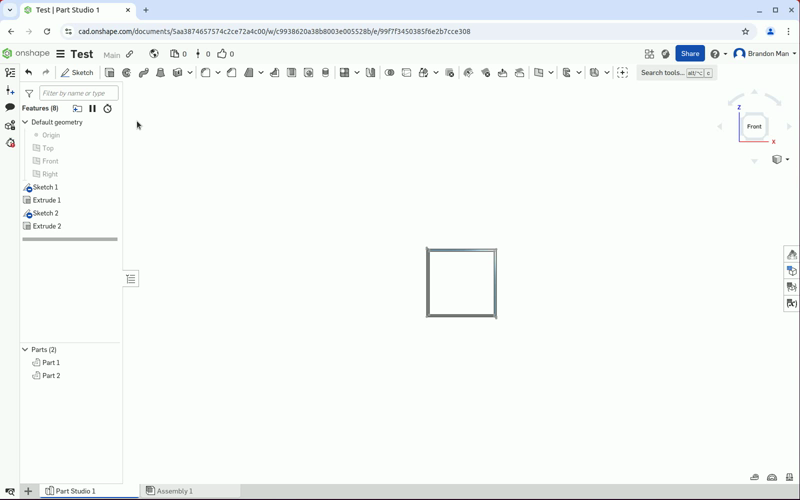
key(left, 2)
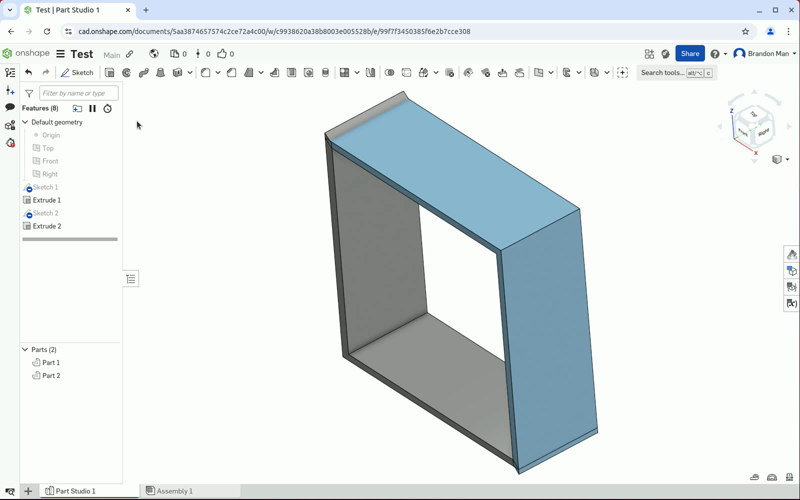
key(down, 2)
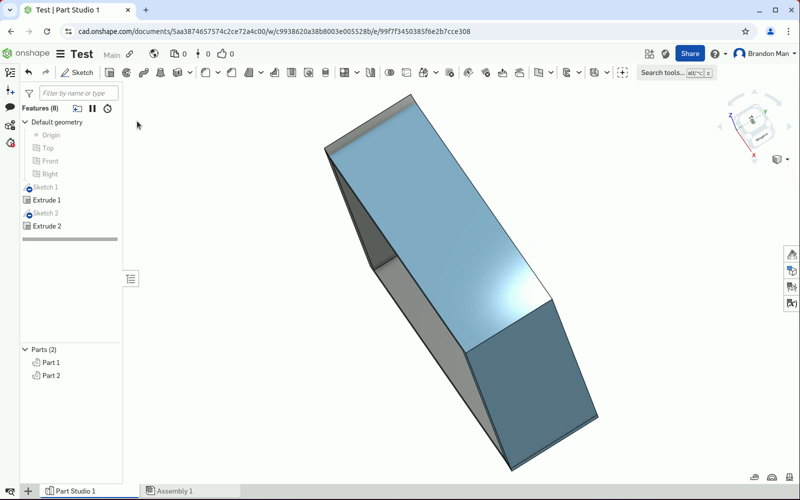
key(up, 2)
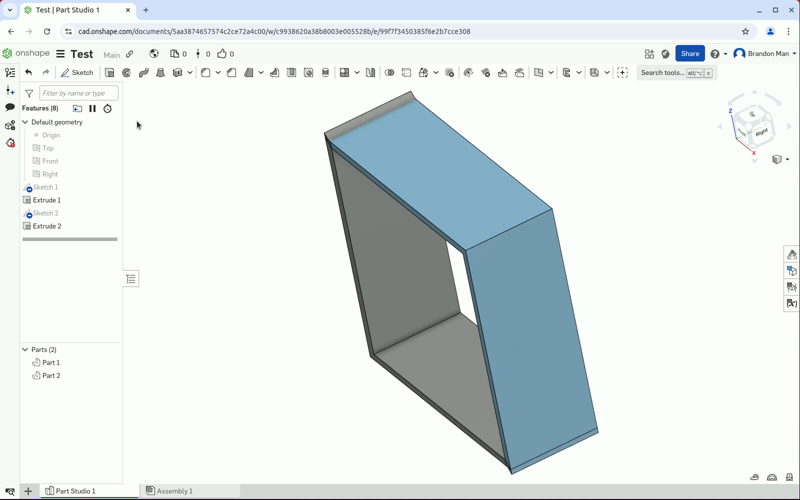
key(right, 2)
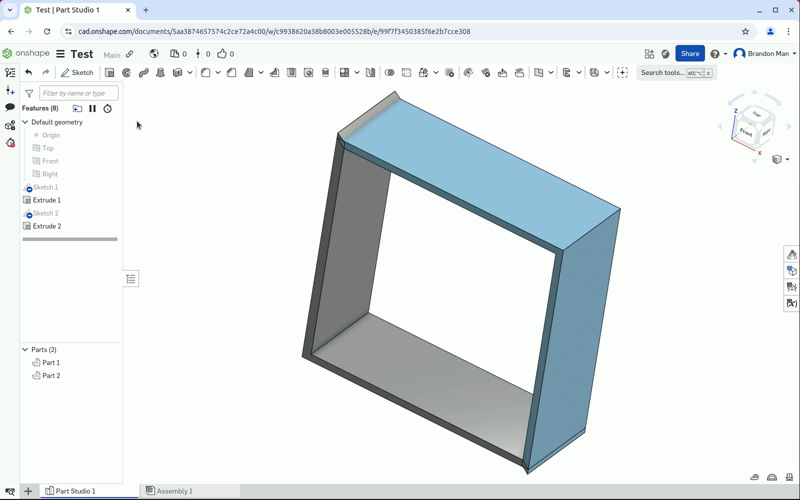
mouse_move(73, 189)
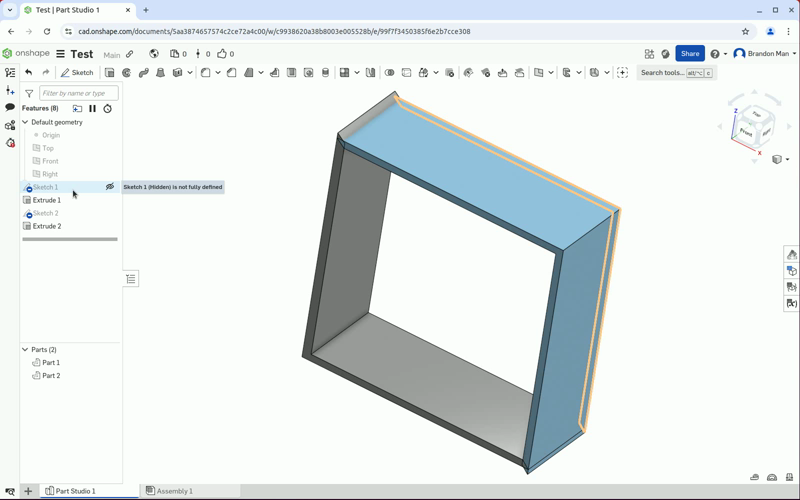
click(73, 189)